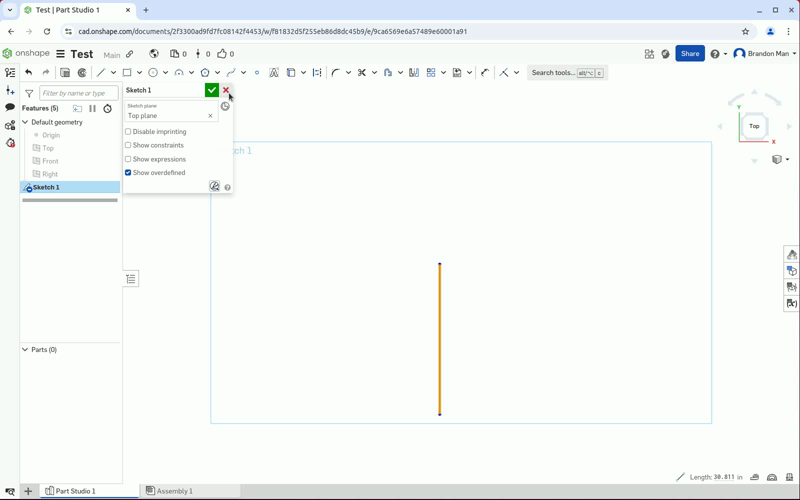
key(shift+h)
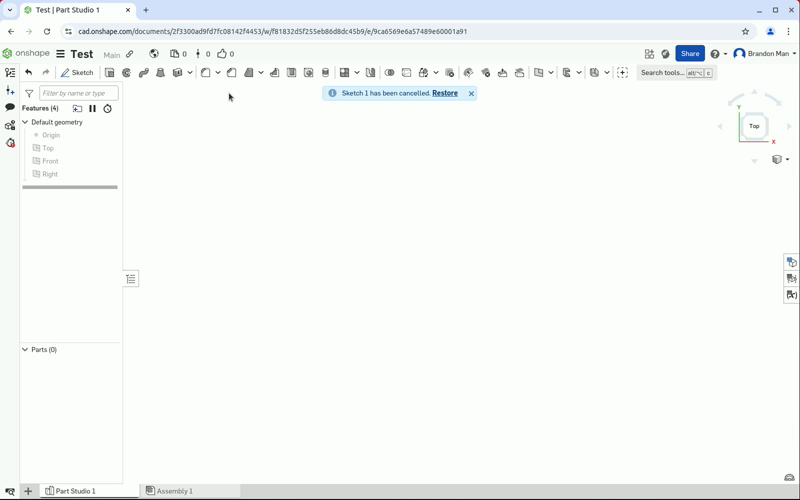
mouse_move(73, 352)
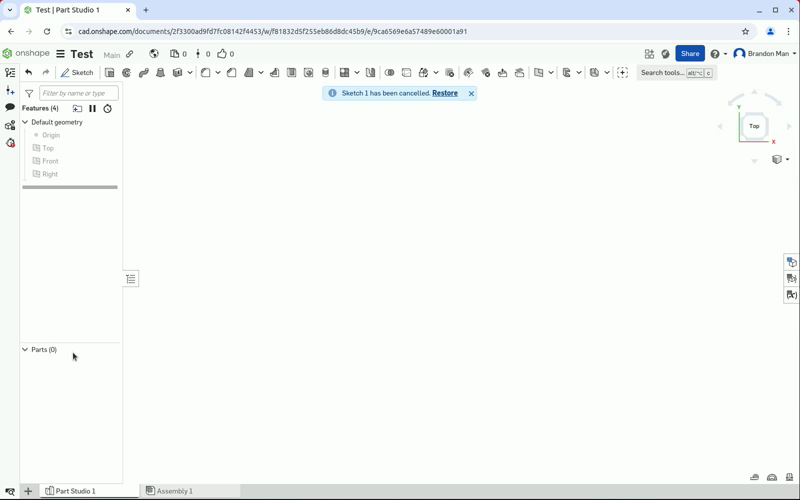
key(y)
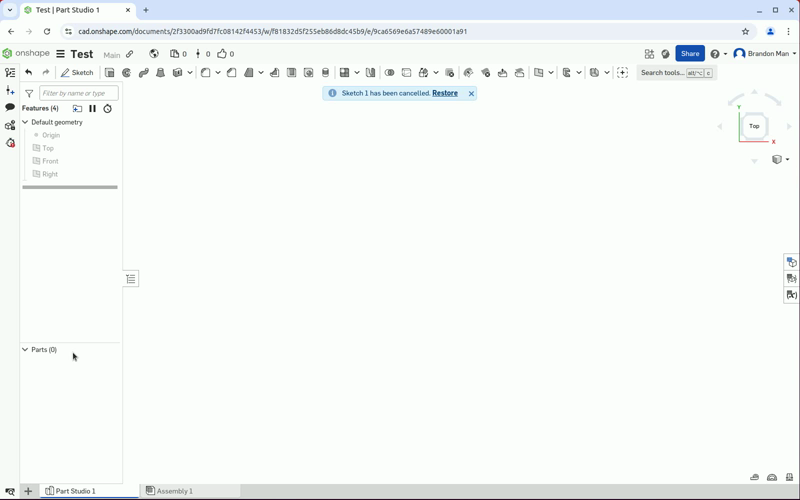
key(shift+p)
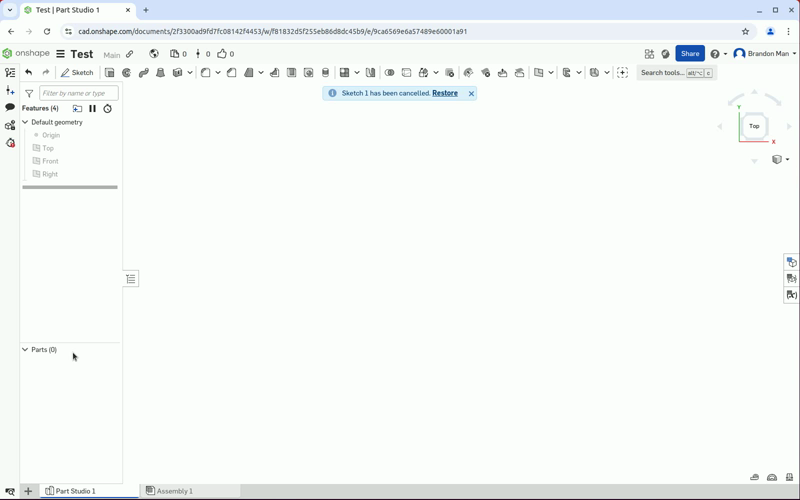
key(space)
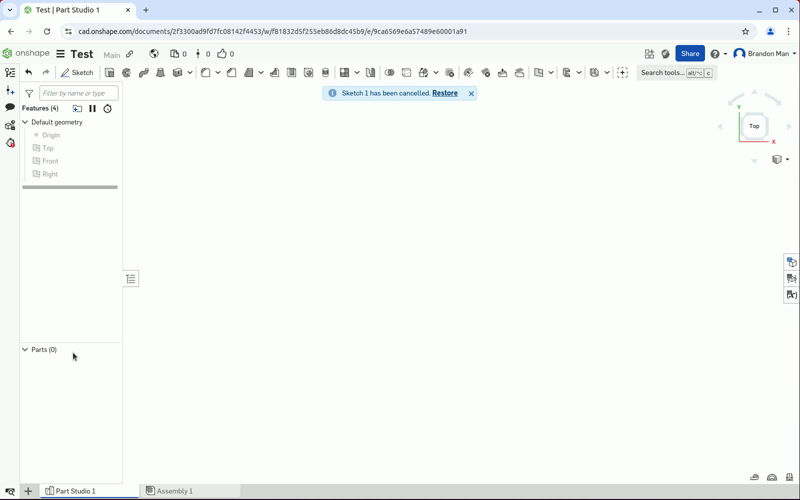
key_down(shift)
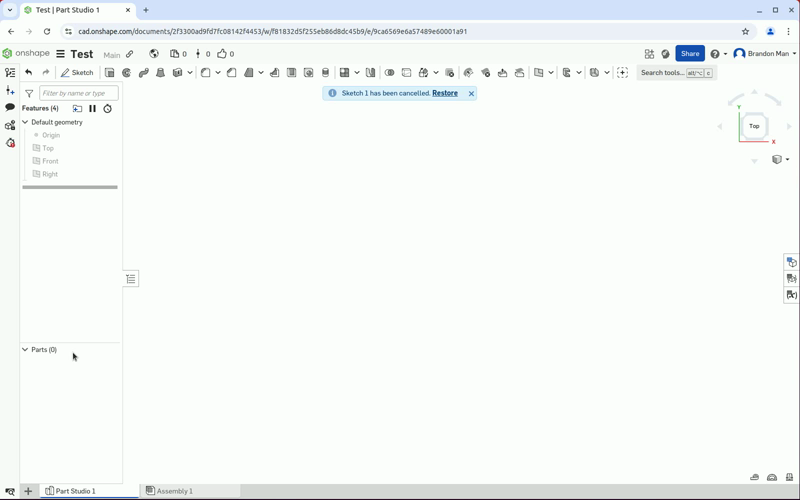
key(up)
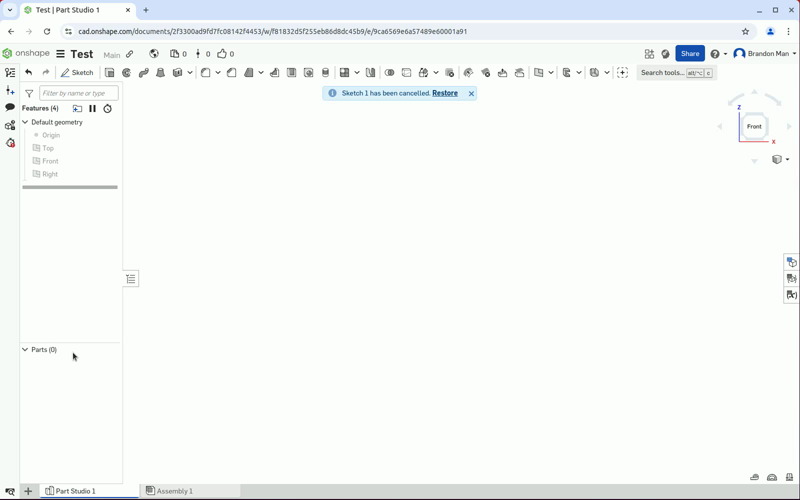
key_up(shift)
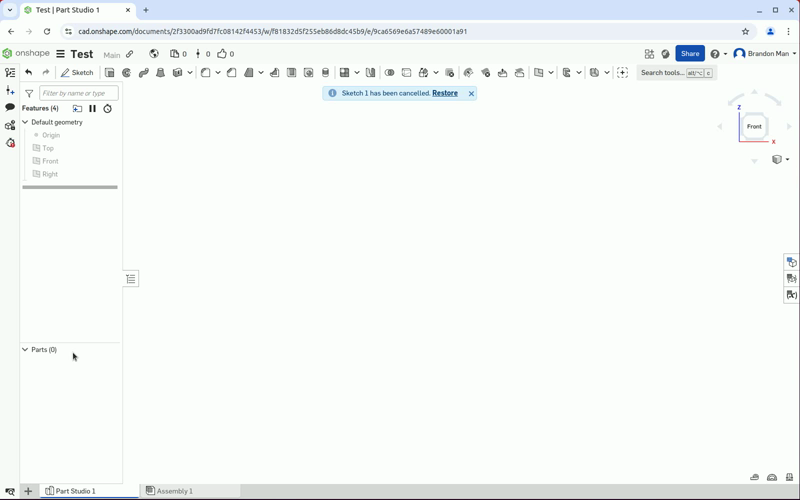
mouse_move(73, 352)
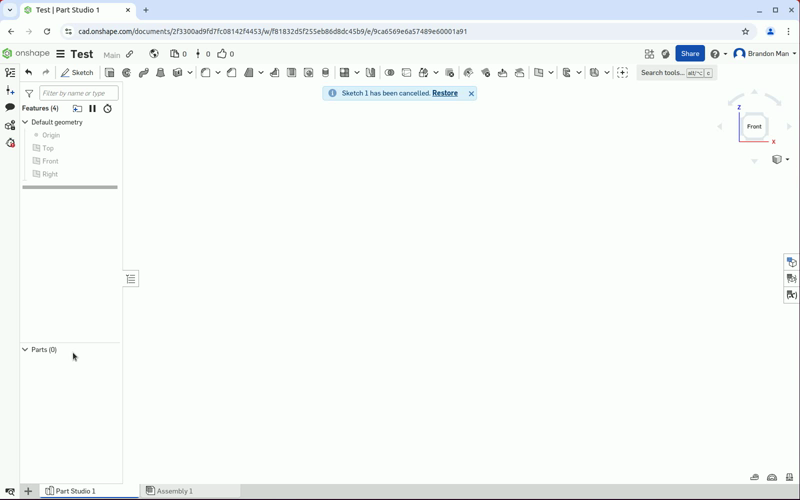
key(shift+y)
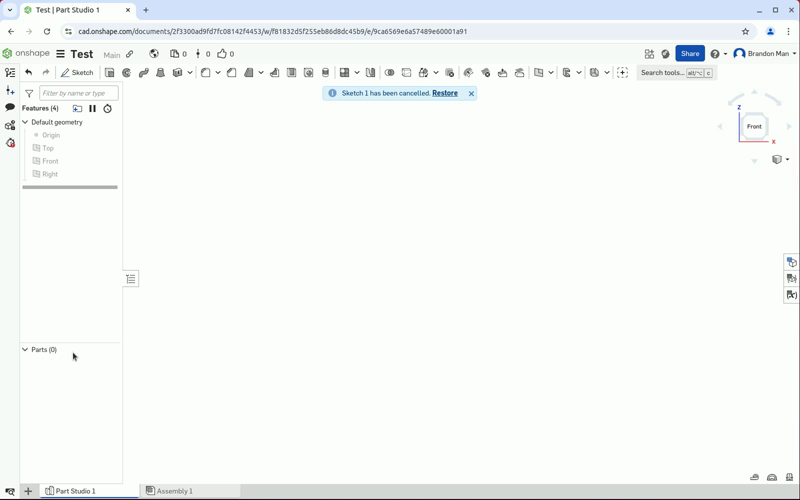
key(shift+s)
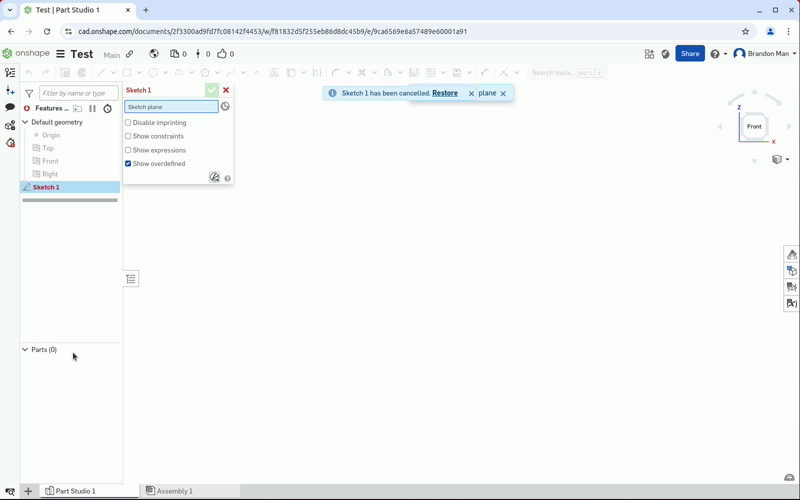
mouse_move(73, 163)
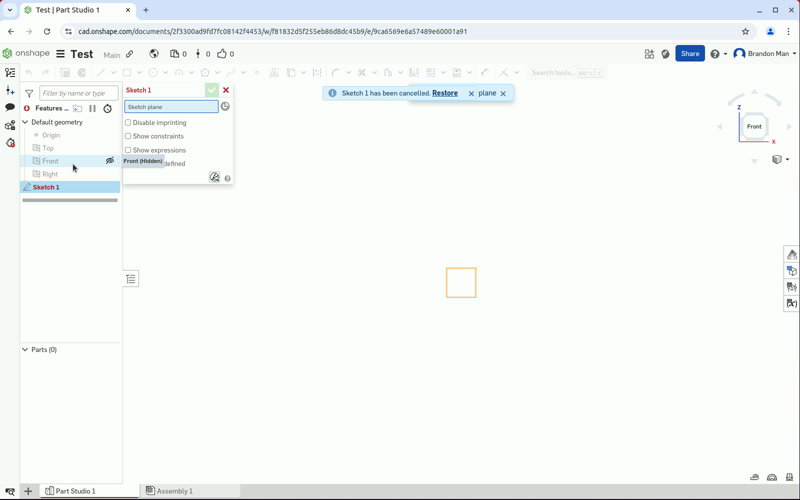
click(73, 163)
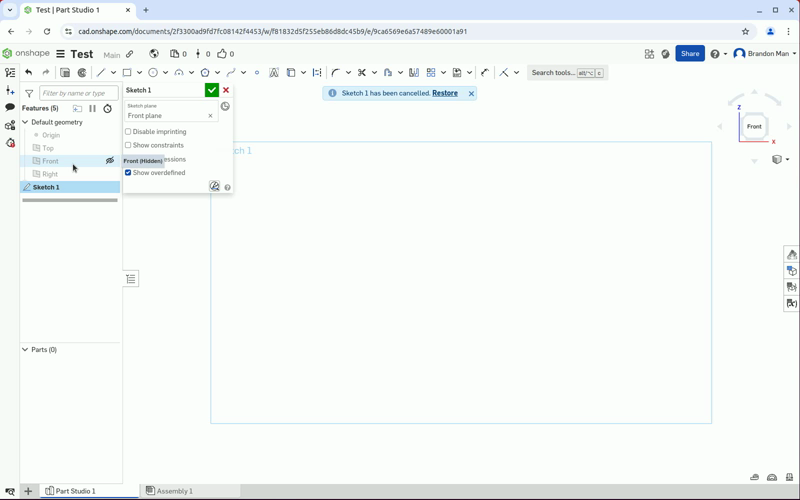
mouse_move(73, 352)
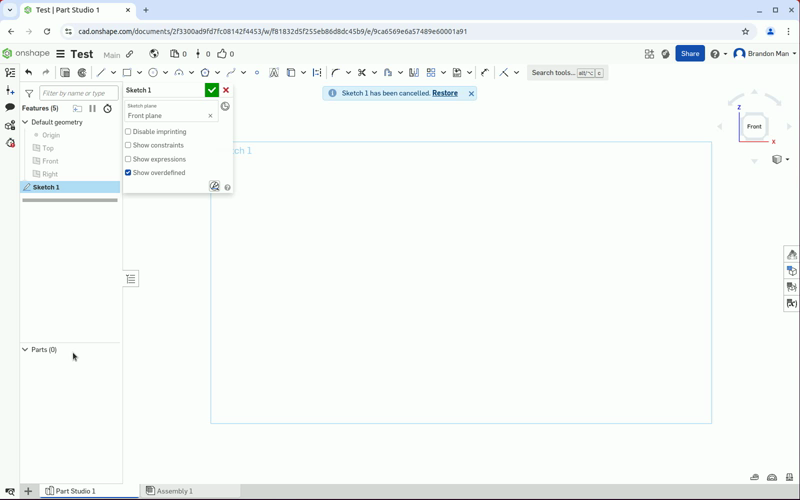
key(y)
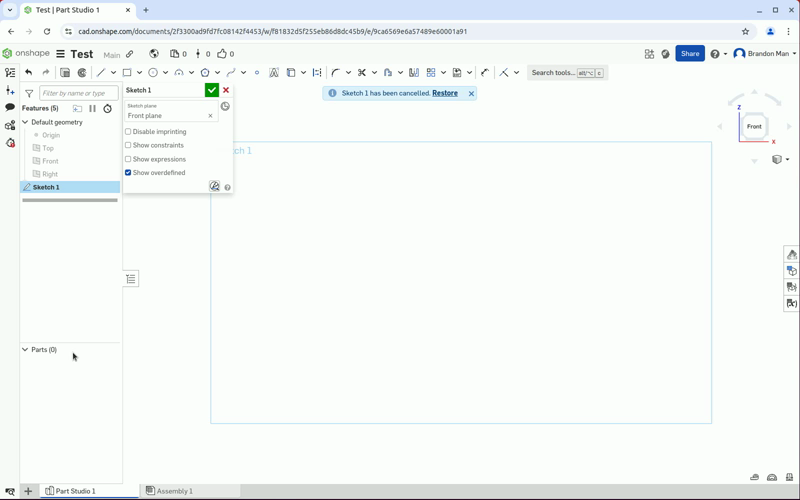
key(a)
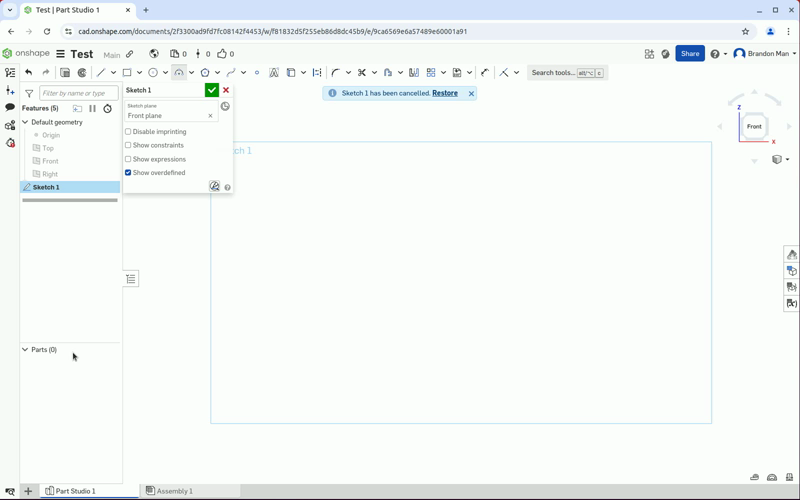
key_down(shift)
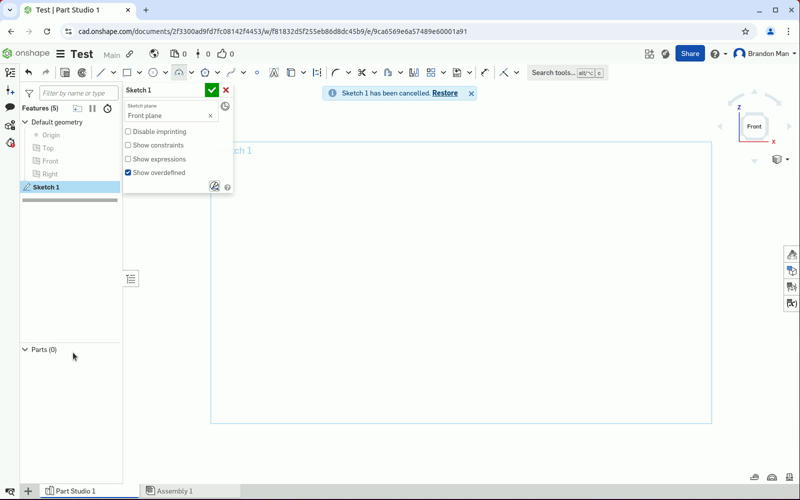
mouse_move(409, 382)
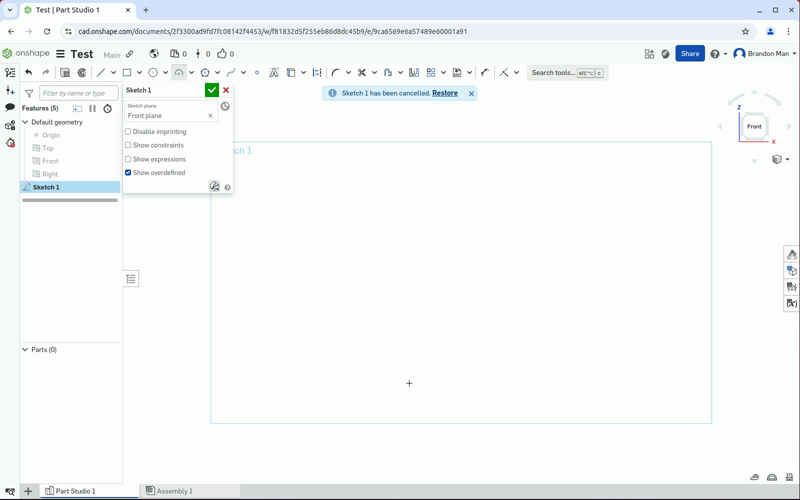
click(409, 382)
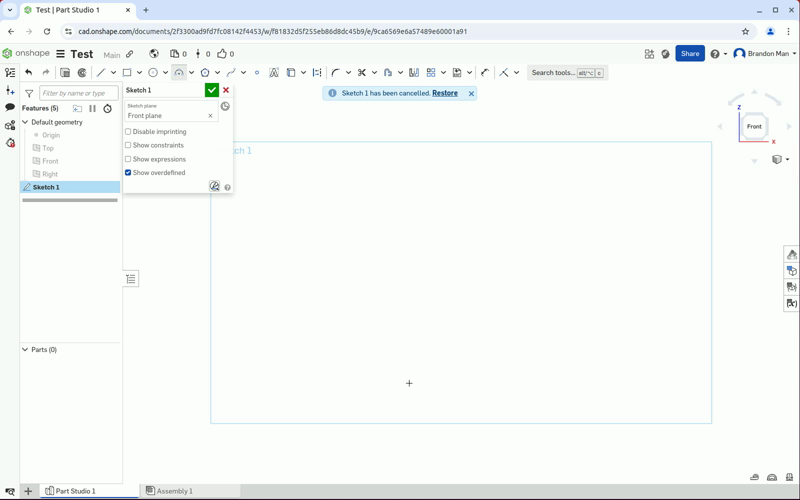
key_up(shift)
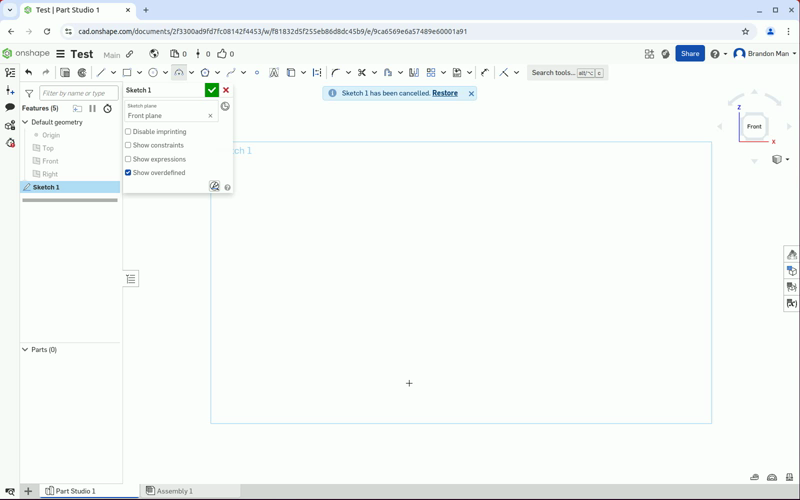
key_down(shift)
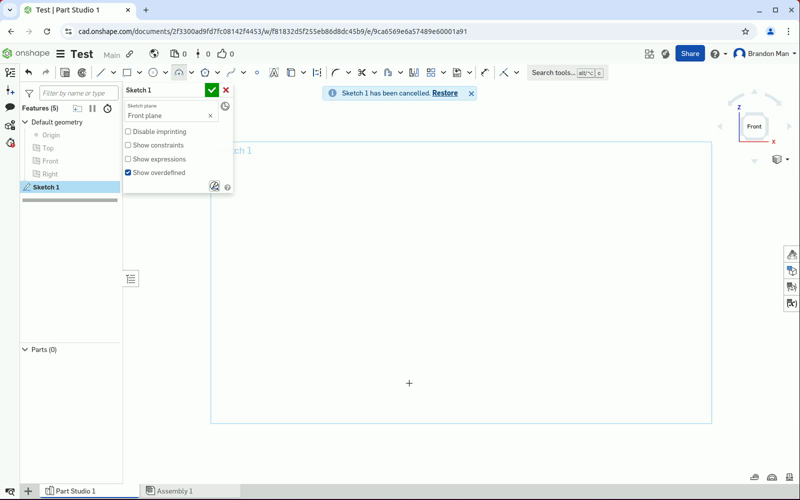
mouse_move(513, 382)
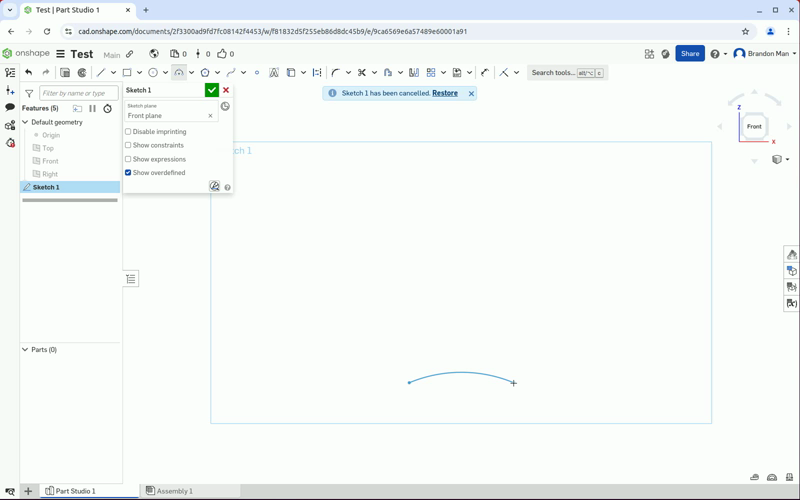
click(513, 382)
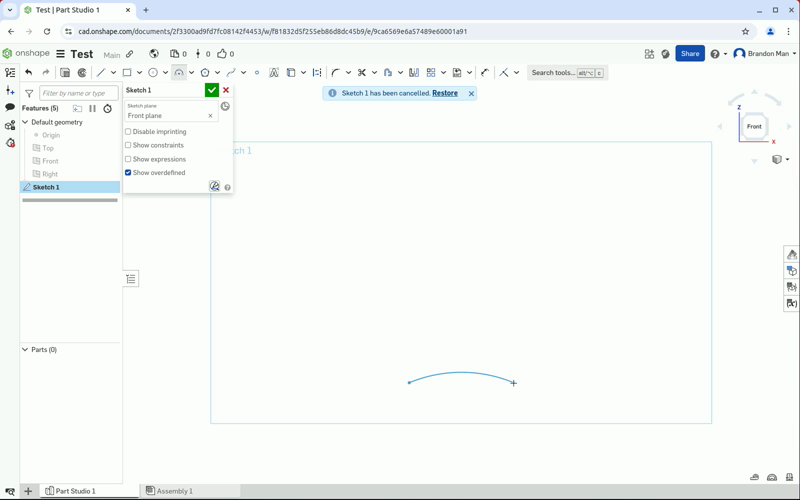
mouse_move(461, 395)
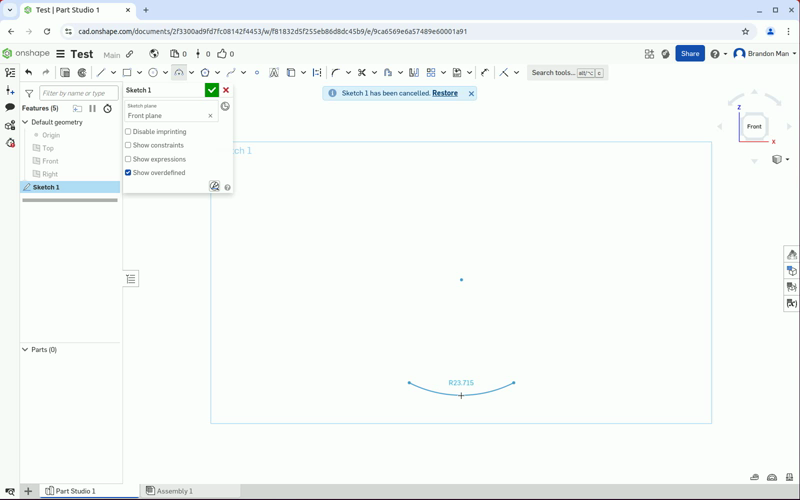
click(461, 395)
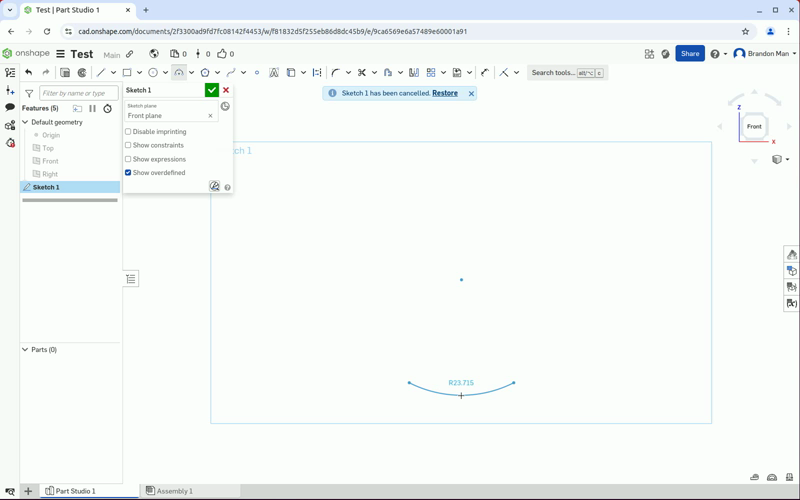
key_up(shift)
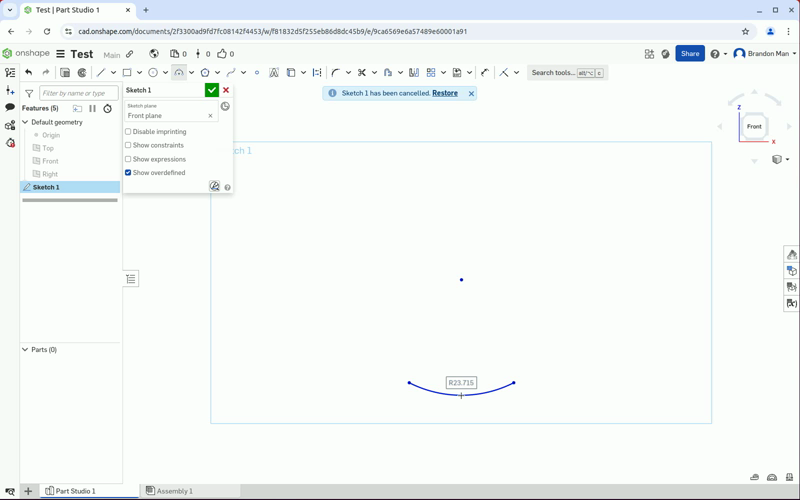
key(esc)
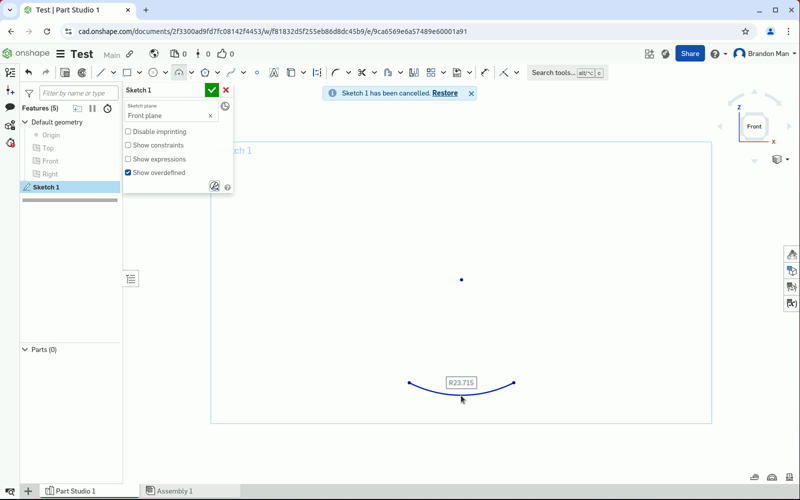
key(l)
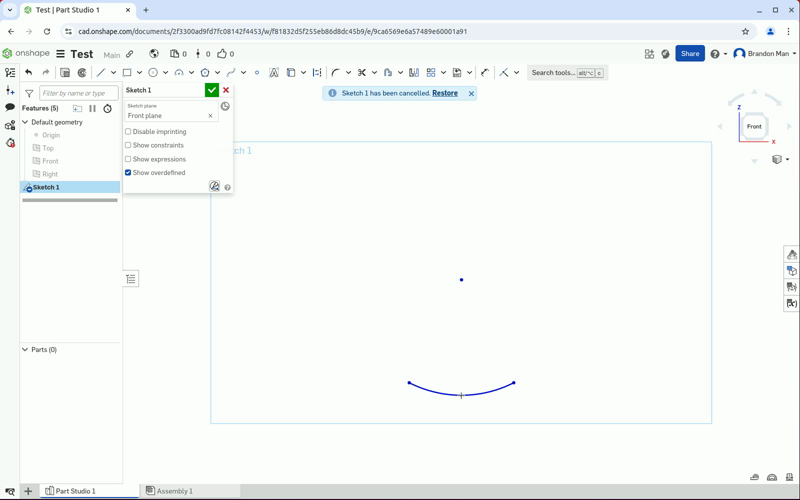
mouse_move(513, 382)
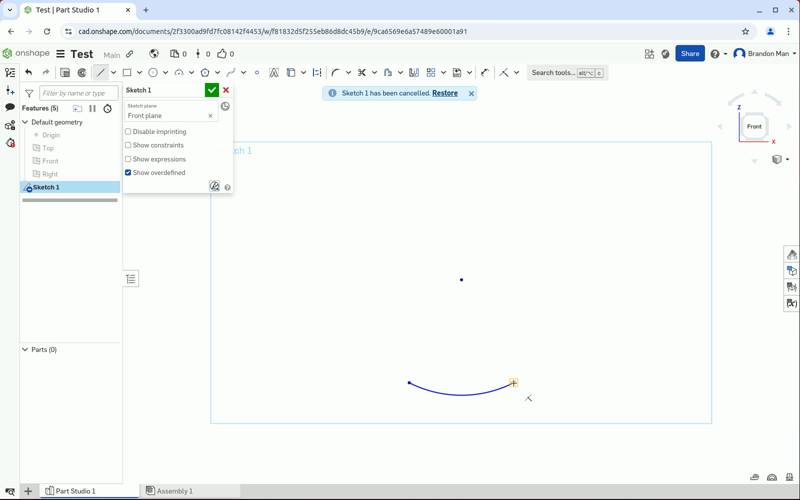
click(513, 382)
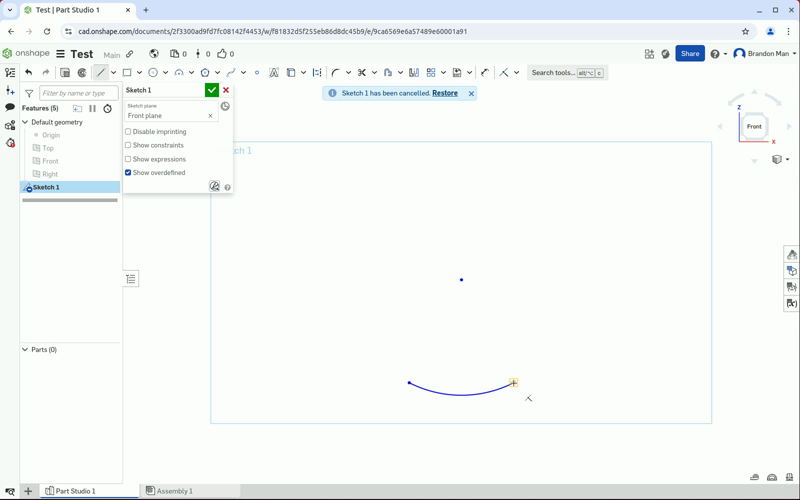
key_down(shift)
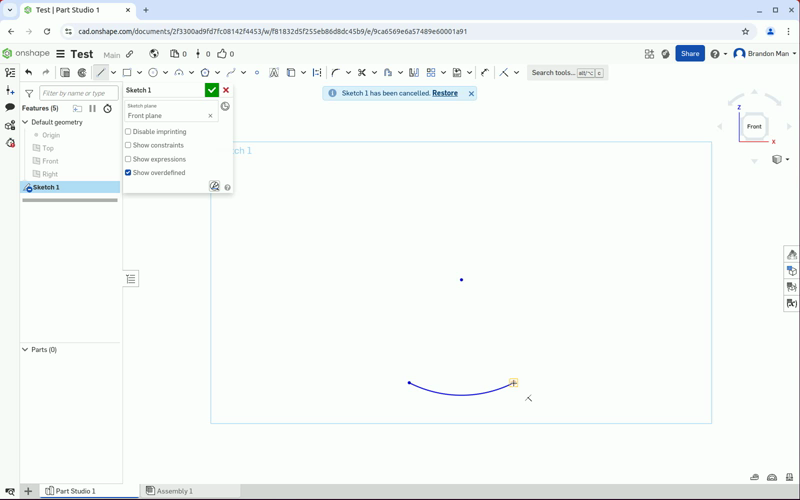
mouse_move(543, 382)
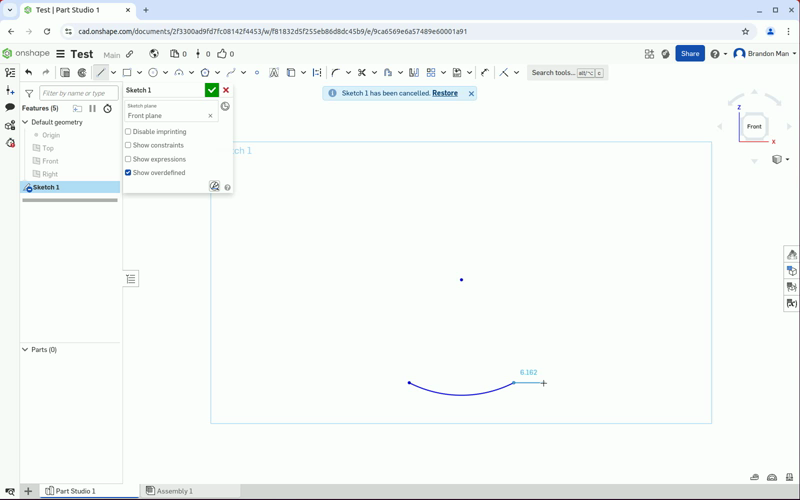
mouse_move(507, 377)
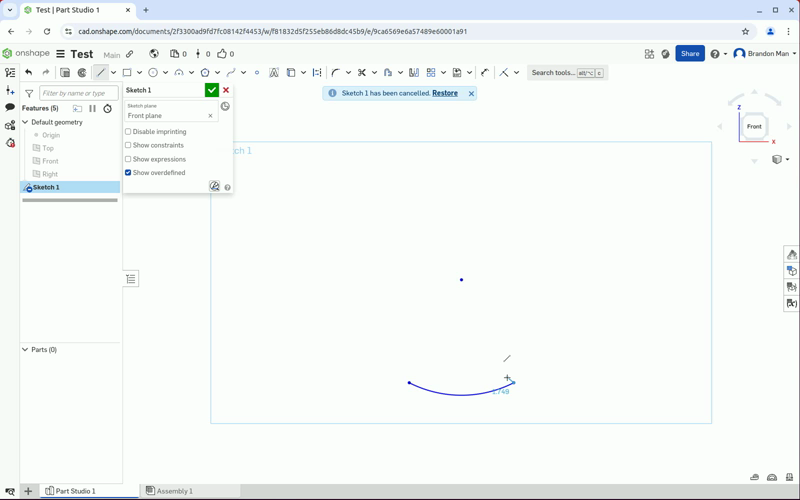
click(507, 377)
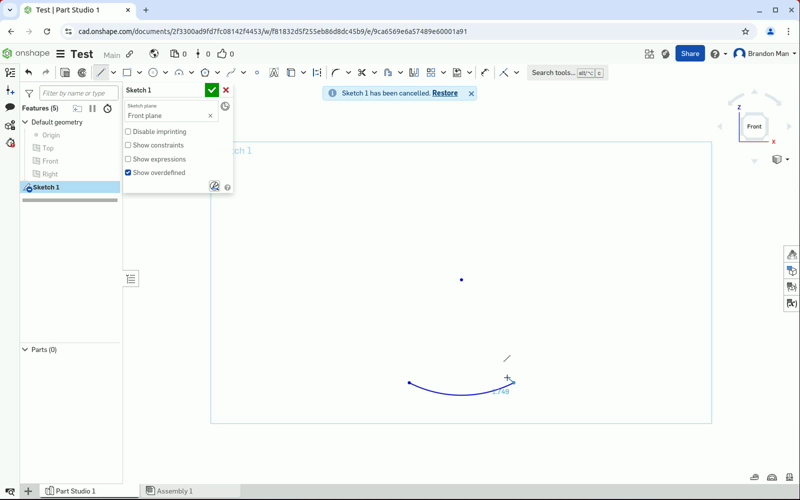
key_up(shift)
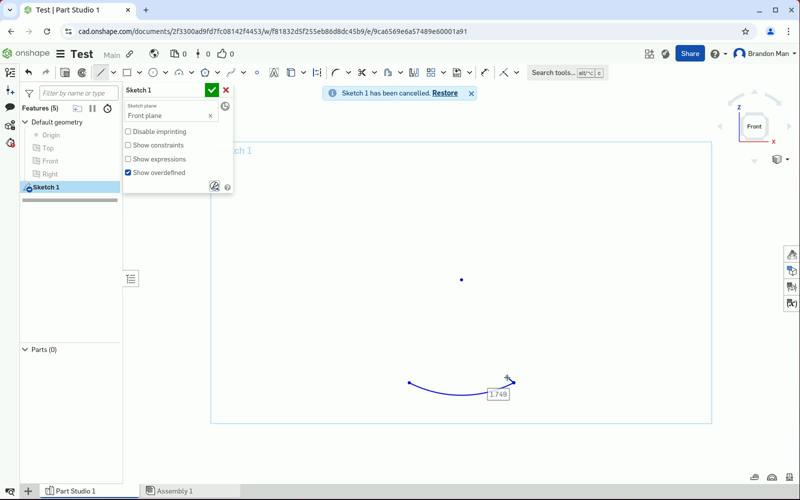
key(esc)
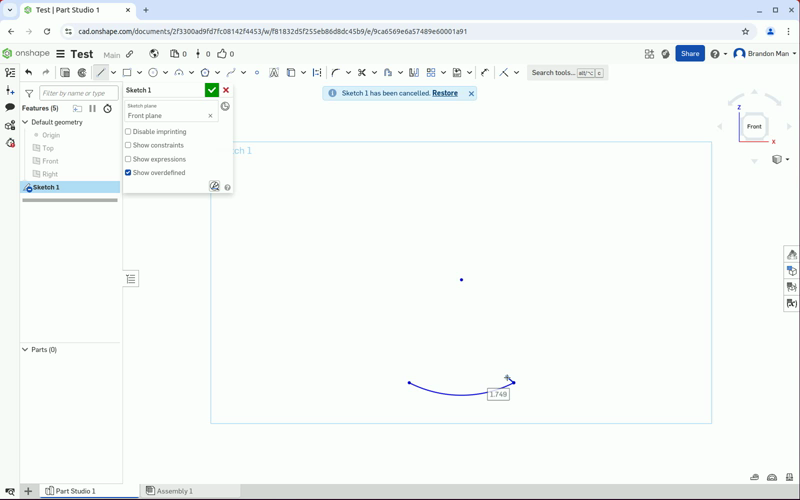
key(a)
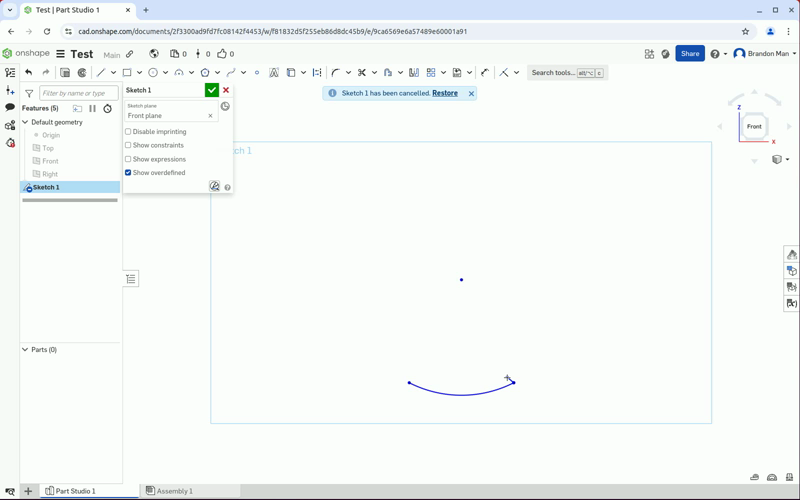
mouse_move(507, 377)
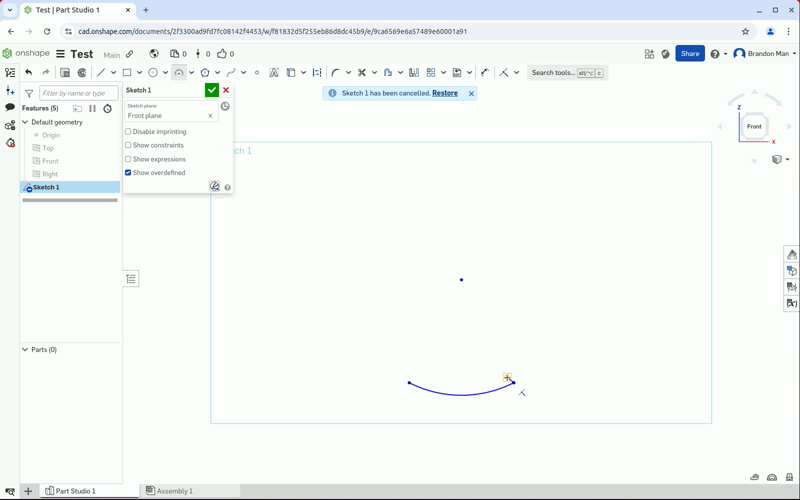
click(507, 377)
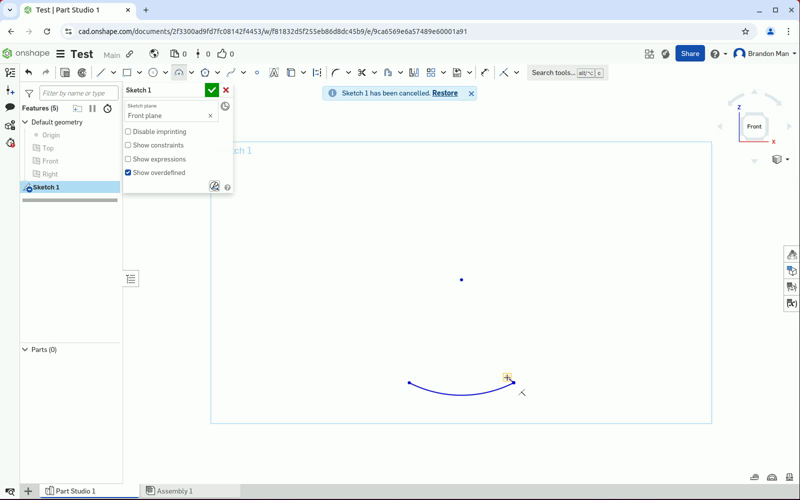
key_down(shift)
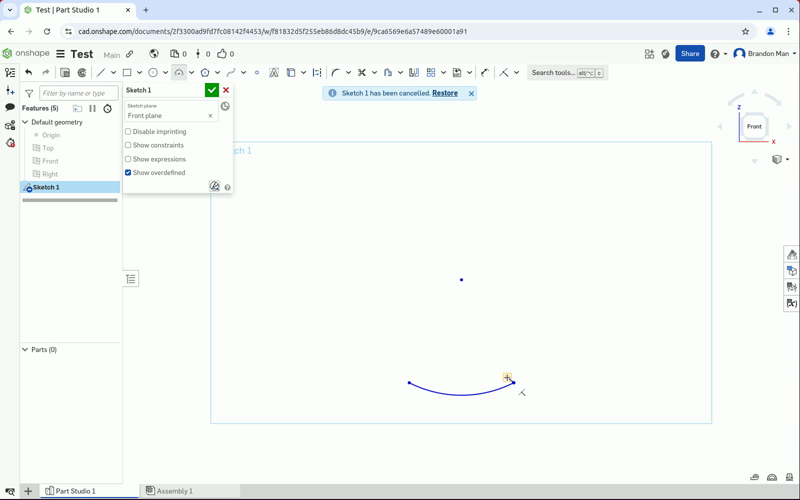
mouse_move(415, 377)
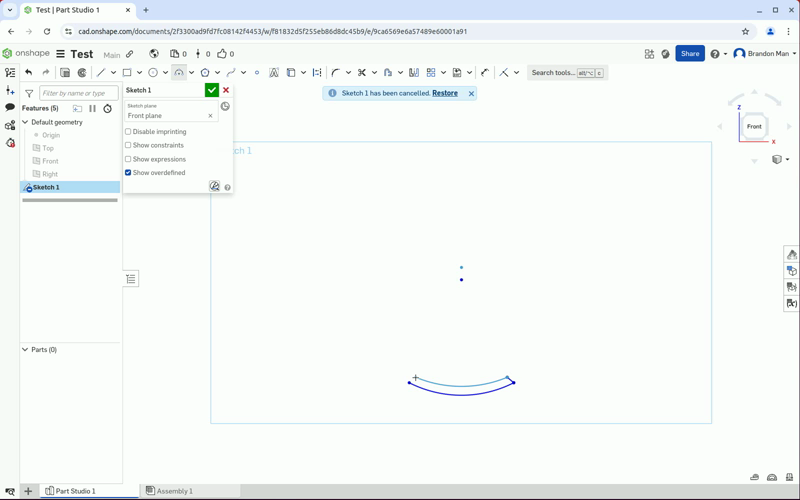
click(415, 377)
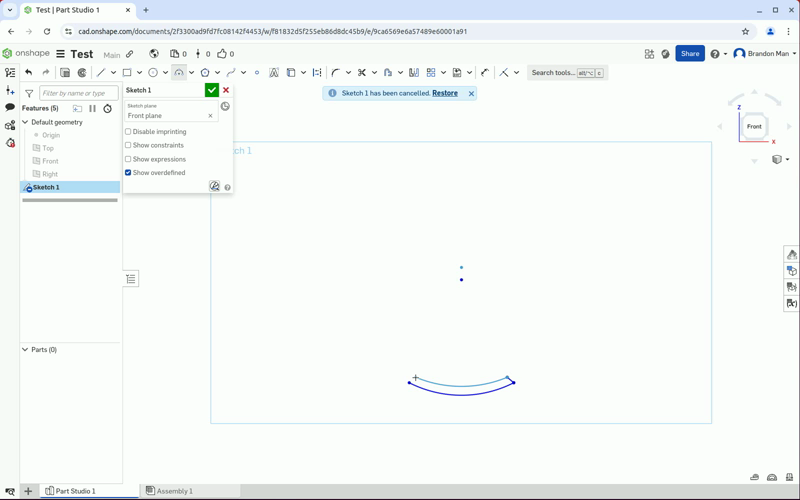
mouse_move(461, 387)
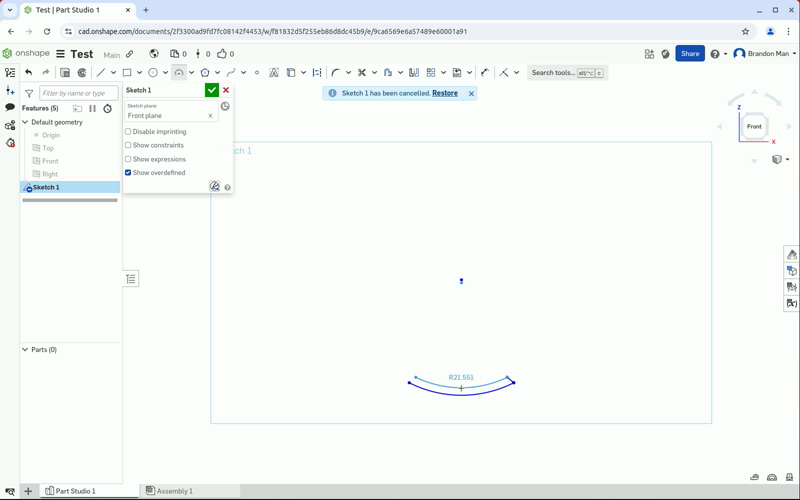
click(461, 387)
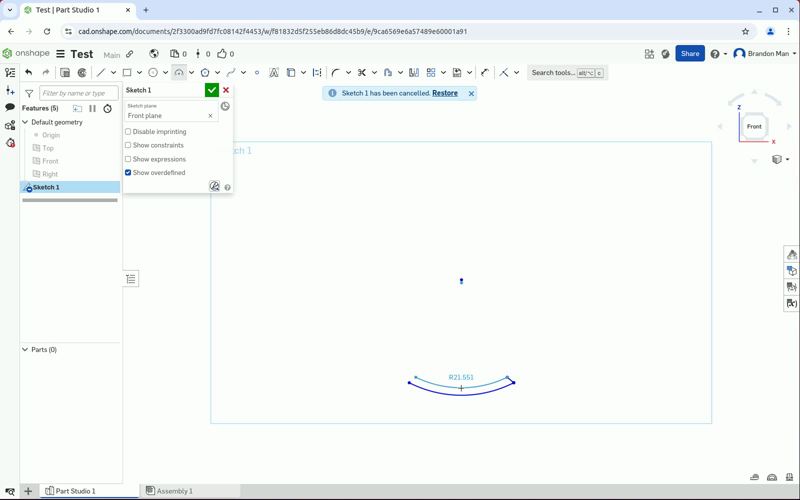
key_up(shift)
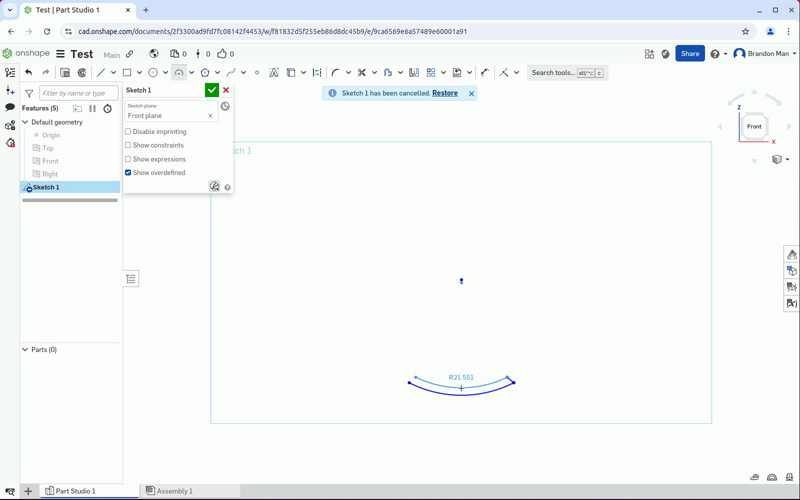
key(esc)
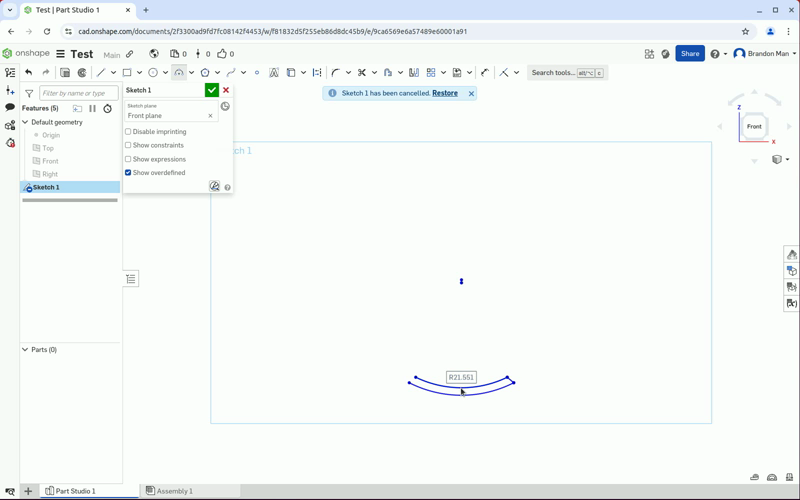
key(l)
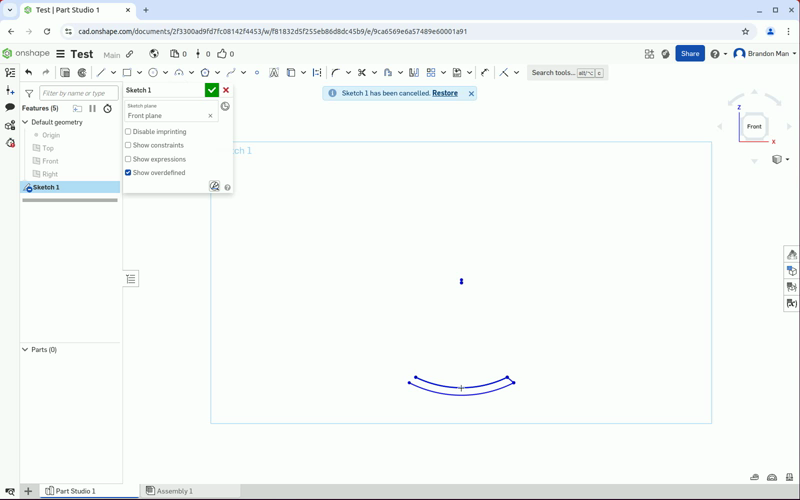
mouse_move(415, 377)
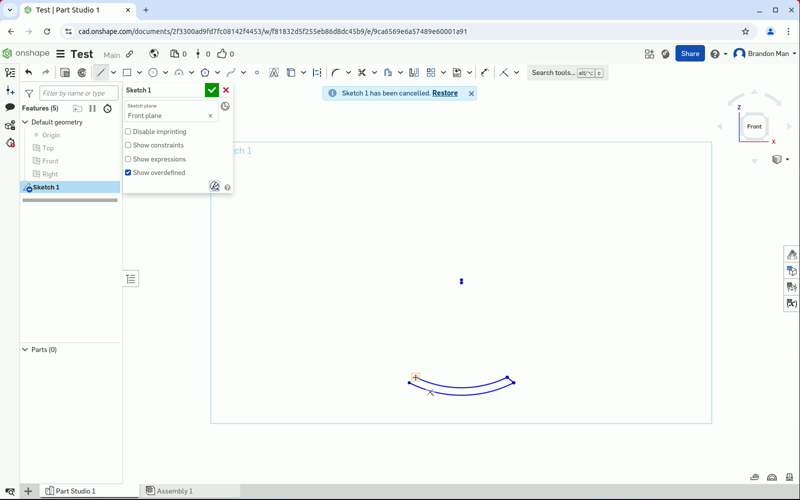
click(415, 377)
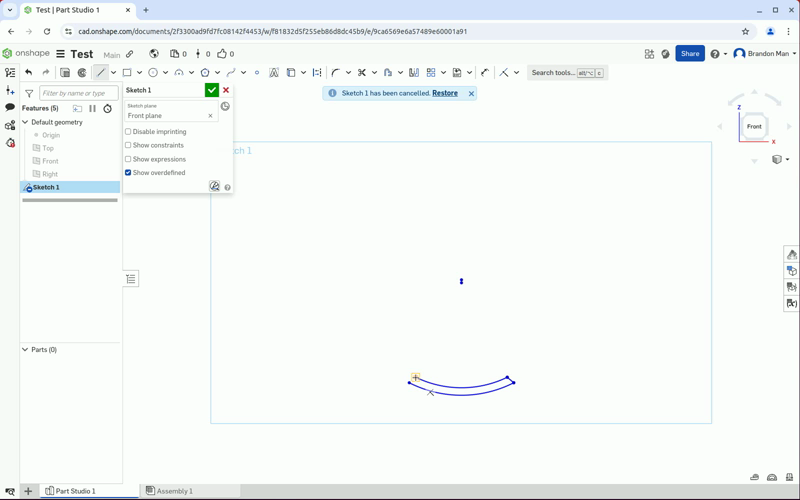
mouse_move(445, 377)
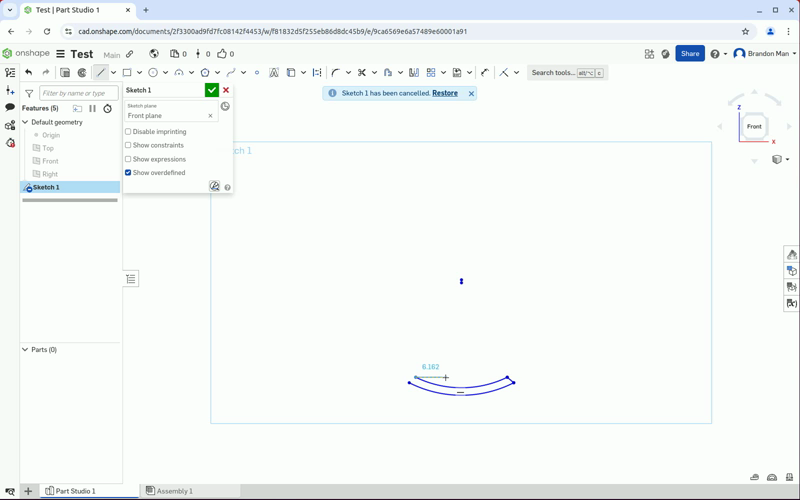
key_down(shift)
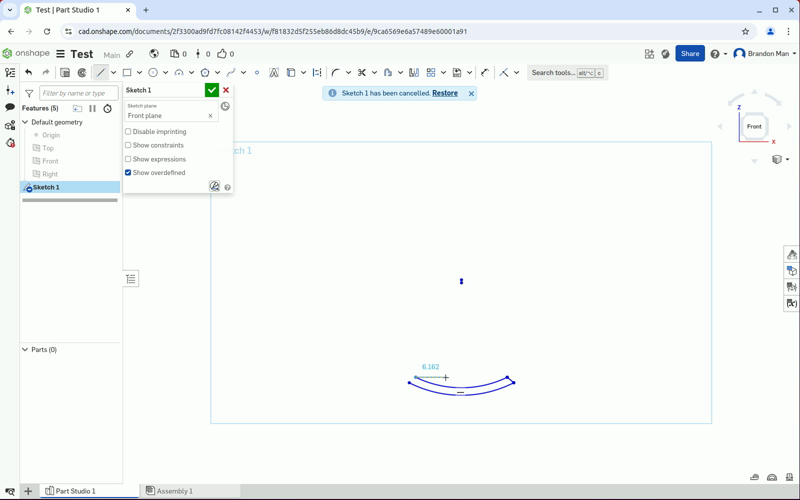
mouse_move(409, 382)
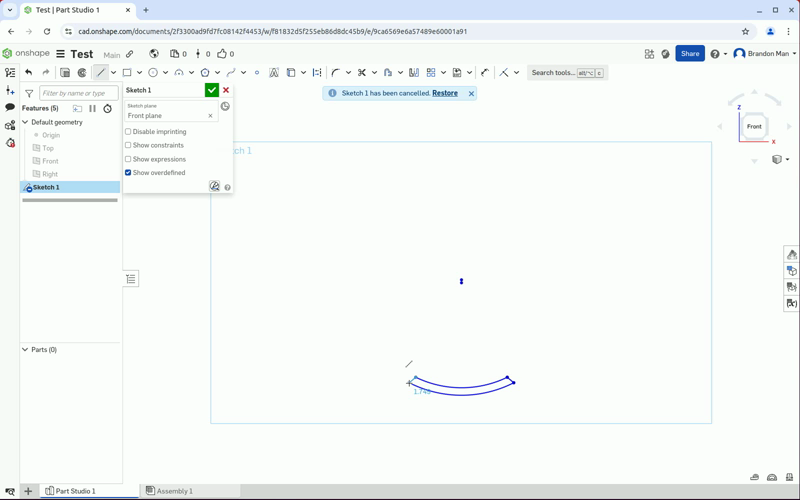
key_up(shift)
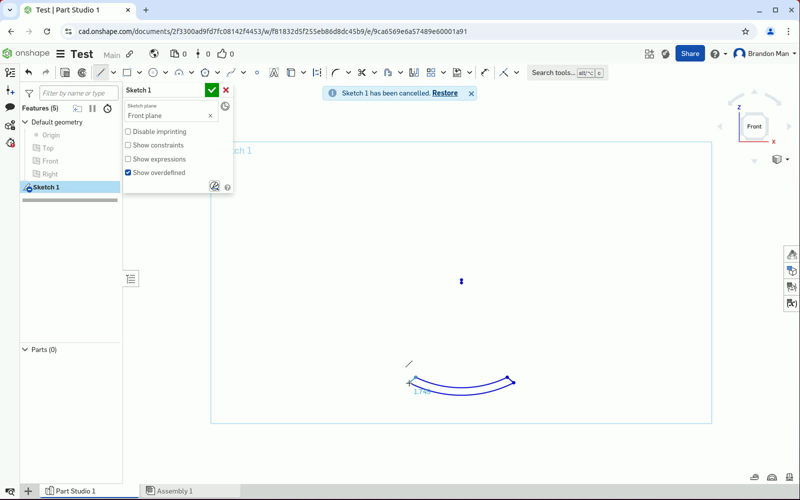
click(409, 382)
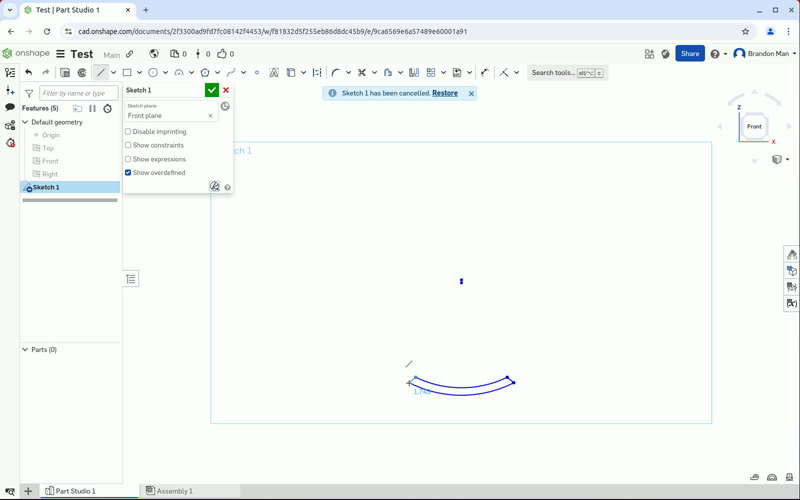
key(esc)
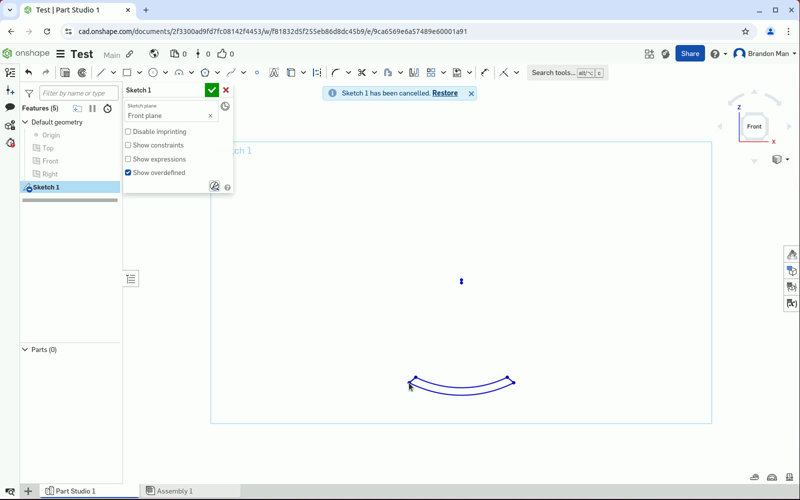
mouse_move(480, 391)
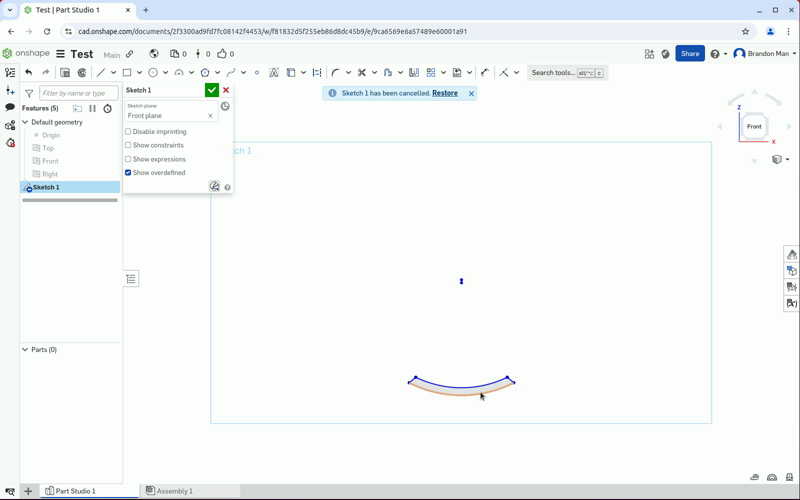
scroll(6)
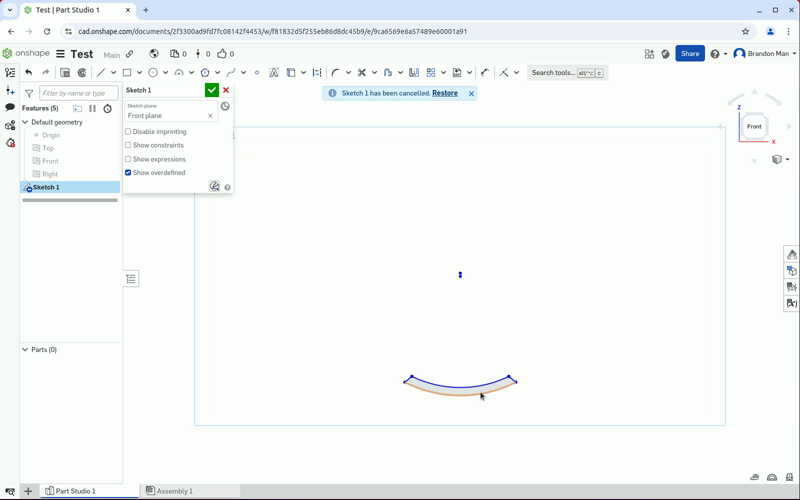
scroll(6)
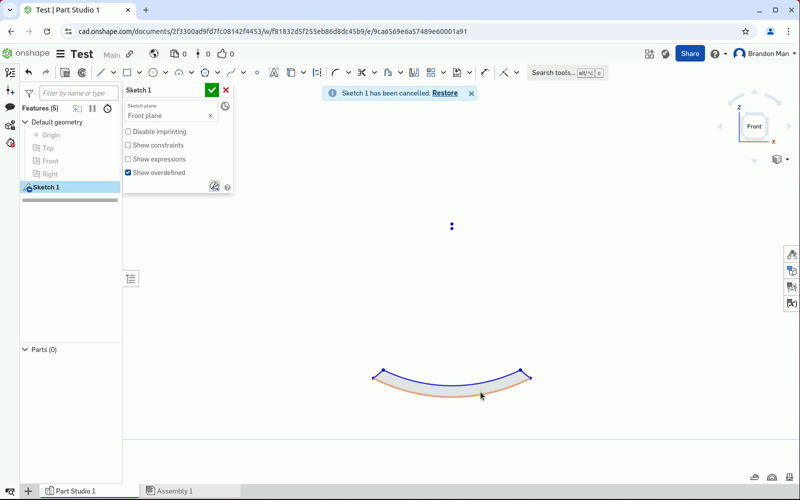
scroll(6)
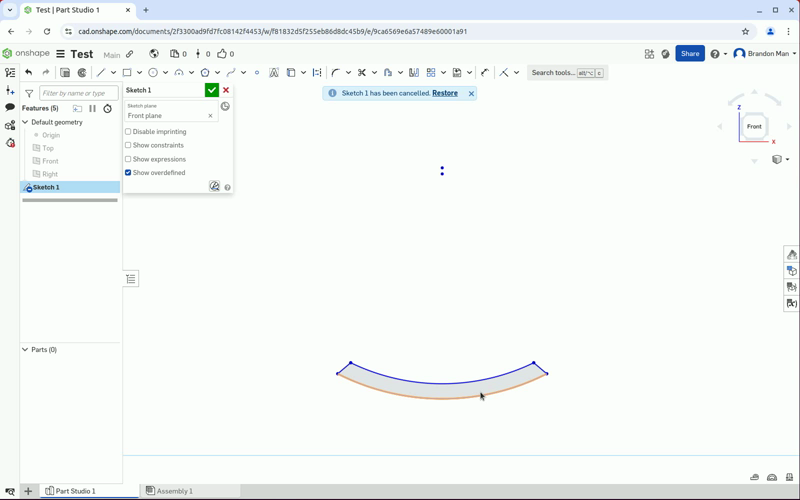
scroll(6)
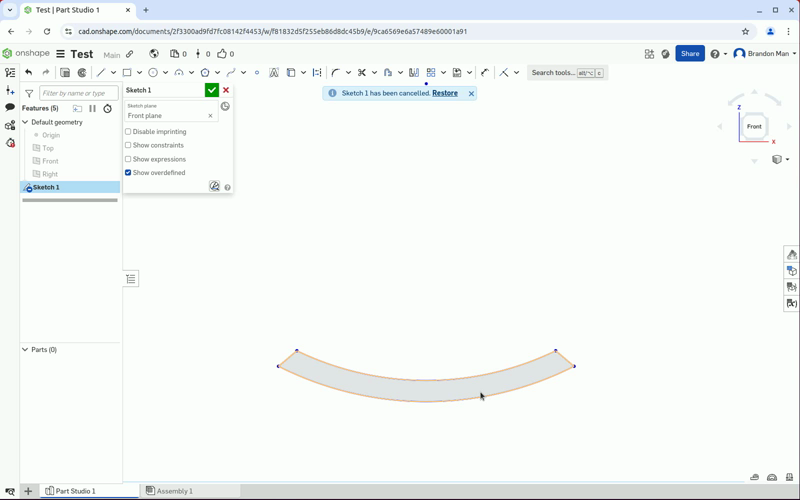
scroll(6)
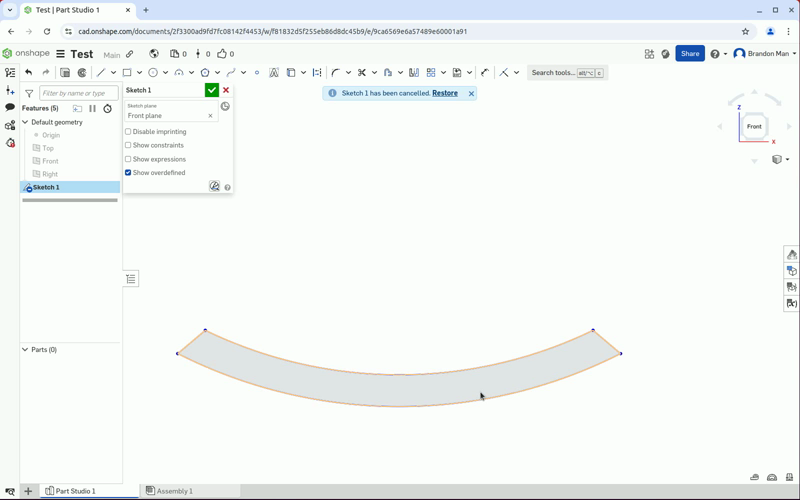
scroll(6)
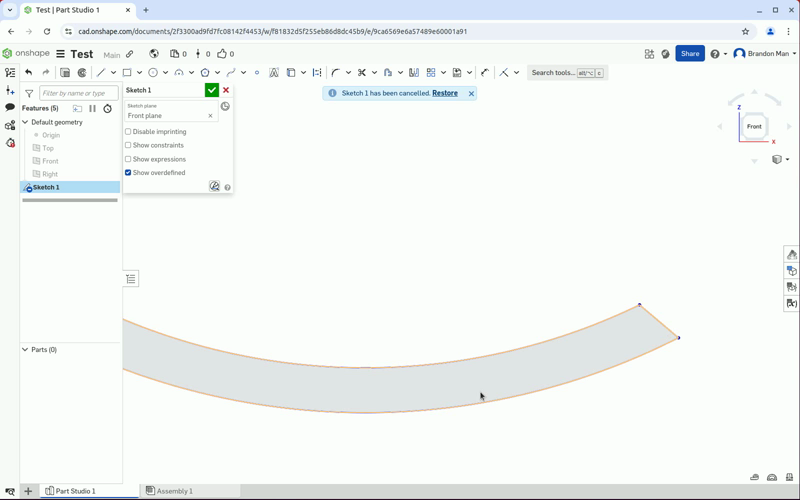
scroll(6)
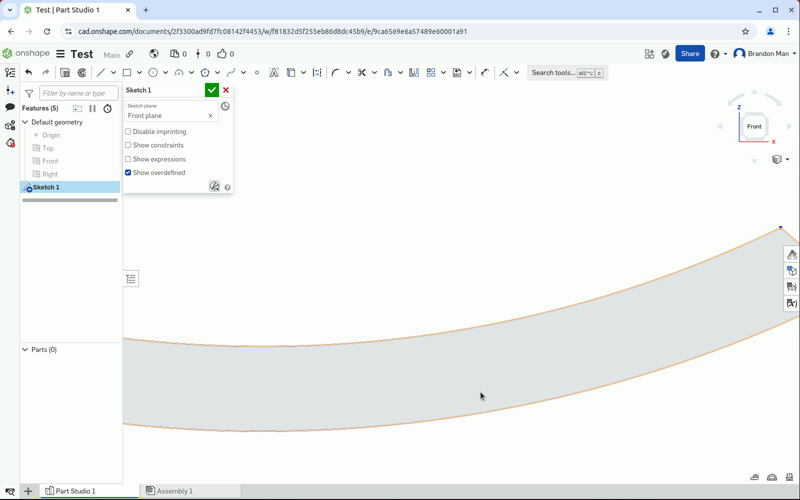
click(480, 391)
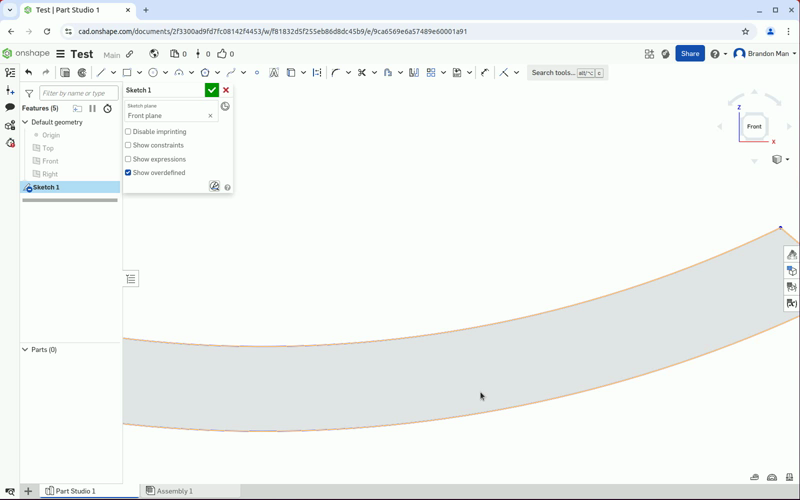
scroll(-6)
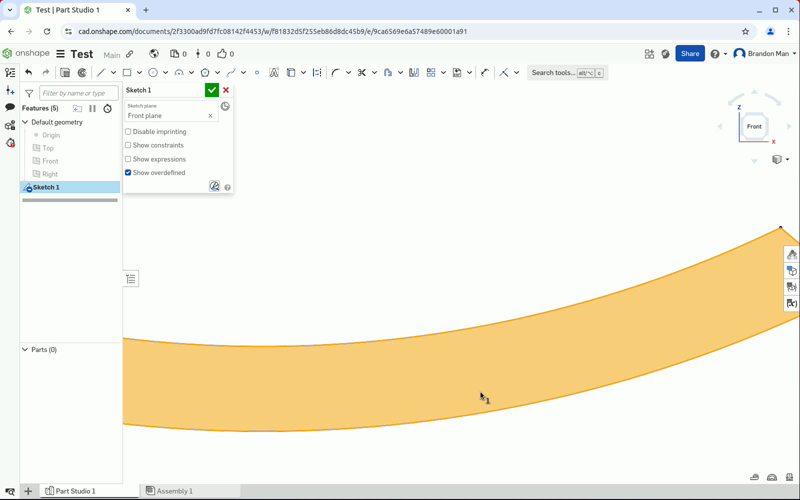
scroll(-6)
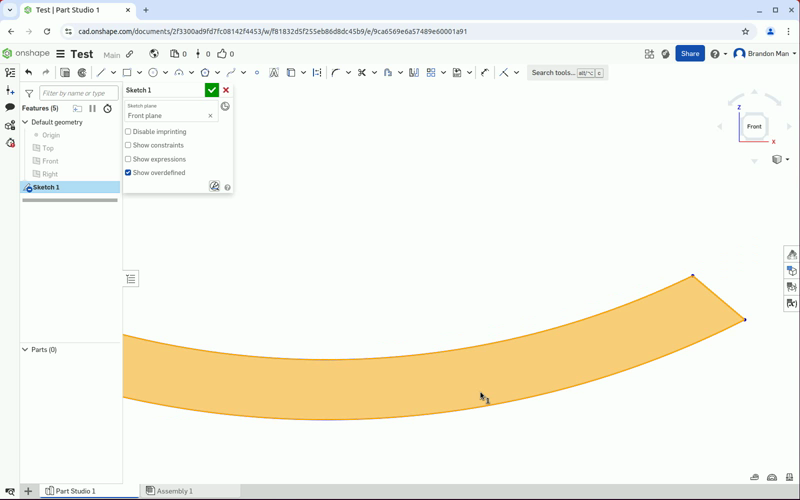
scroll(-6)
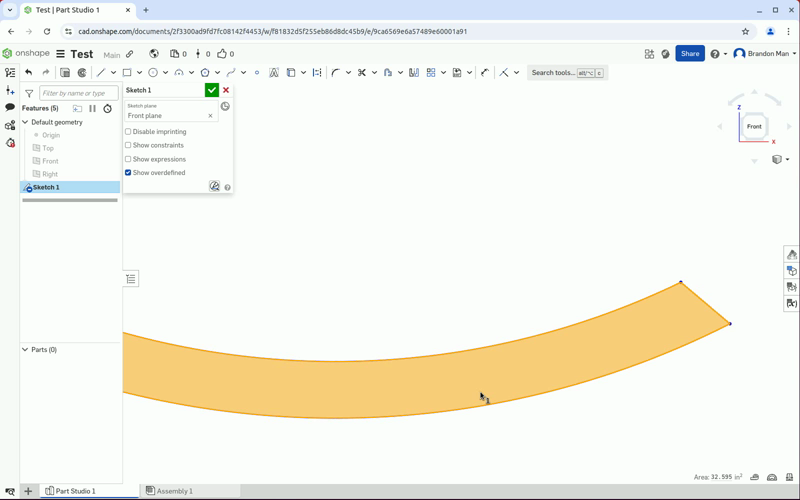
scroll(-6)
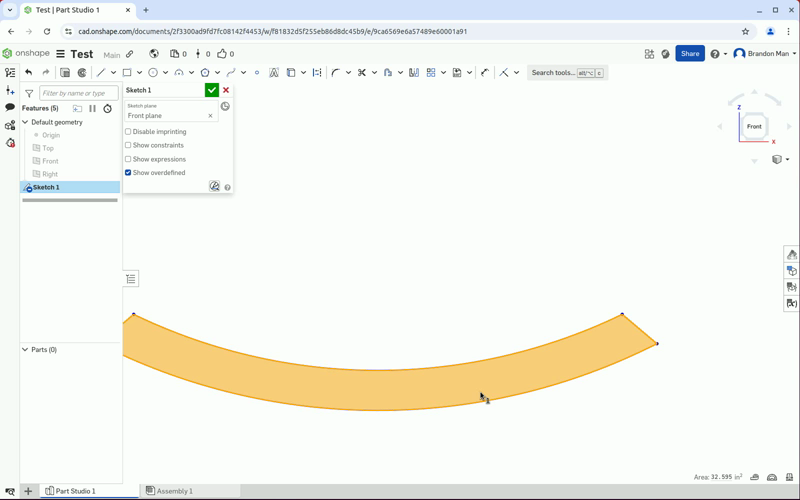
scroll(-6)
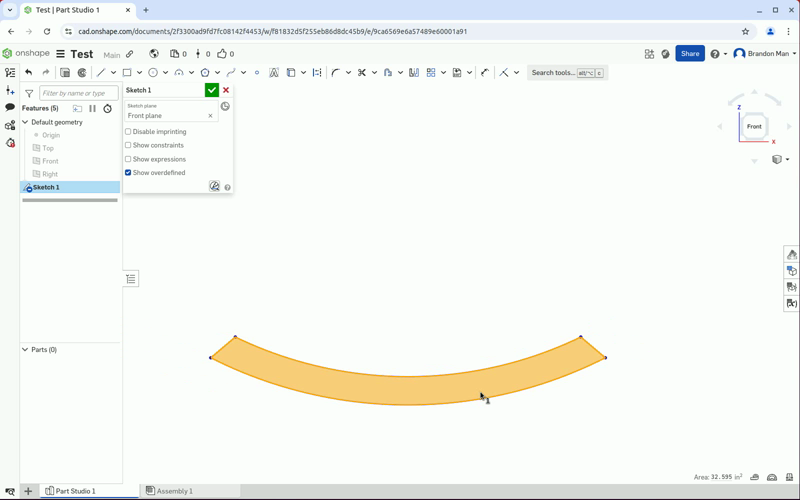
scroll(-6)
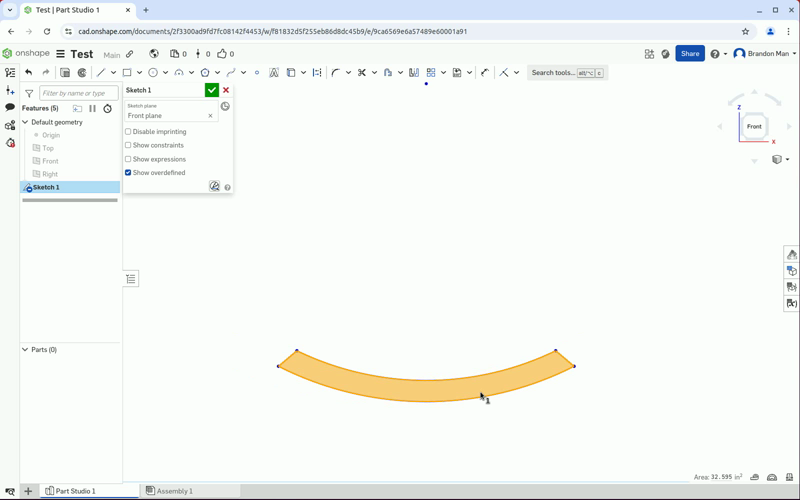
scroll(-6)
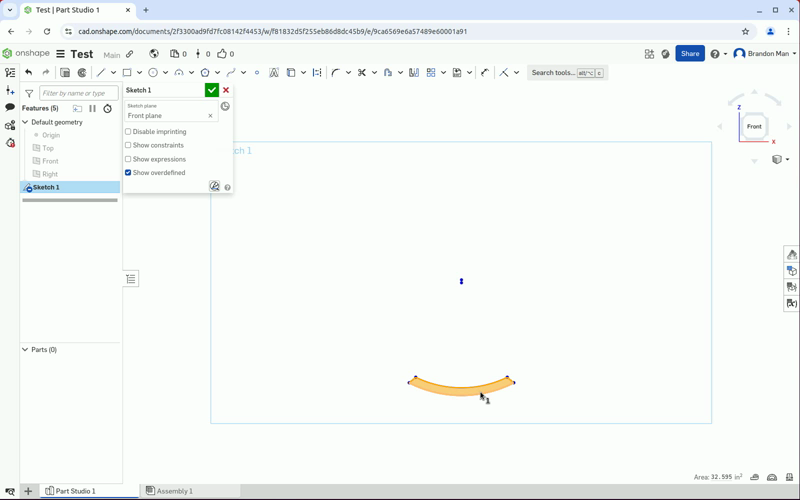
mouse_move(73, 352)
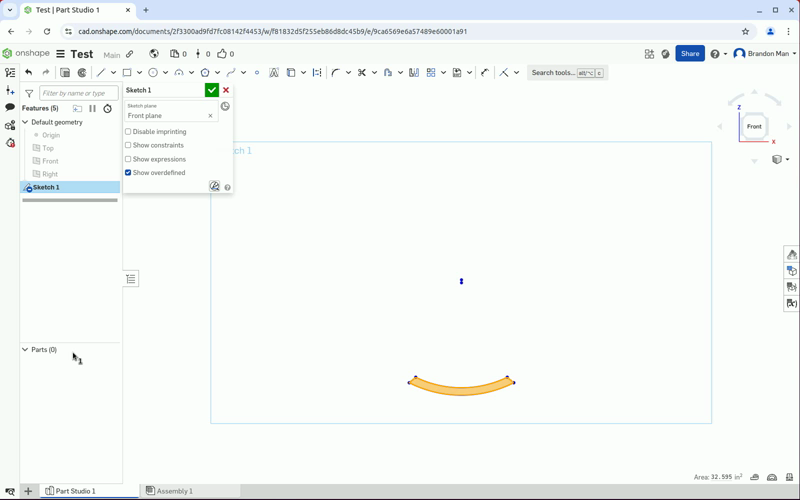
key(shift+y)
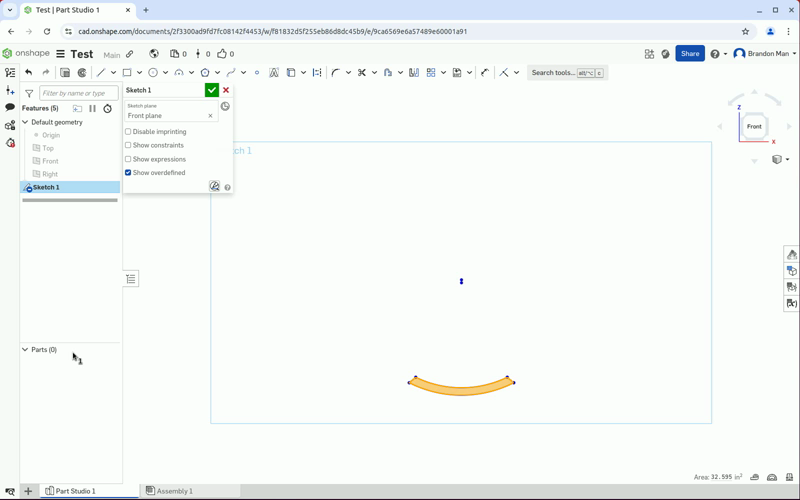
key(shift+e)
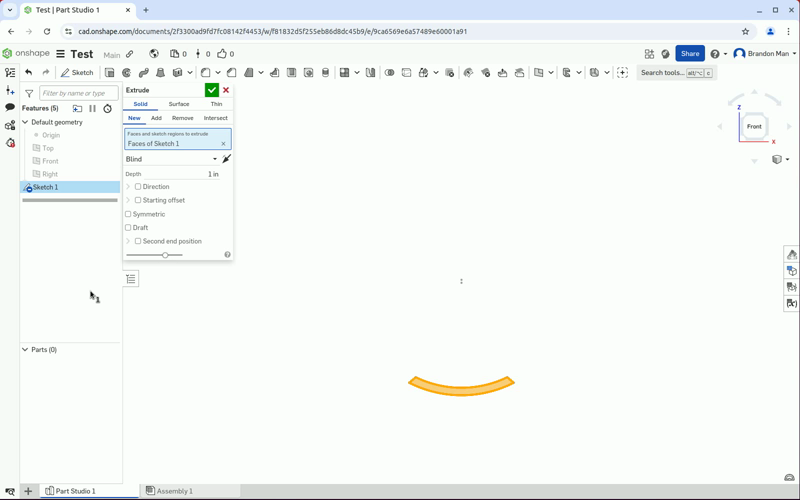
mouse_move(143, 106)
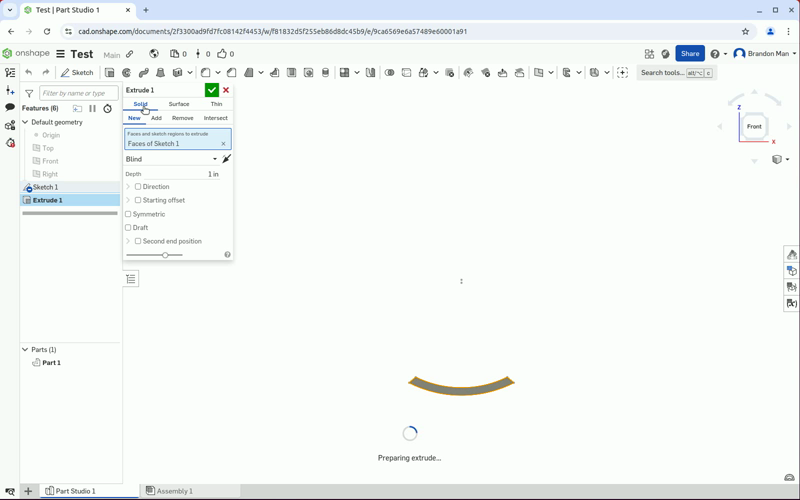
click(143, 106)
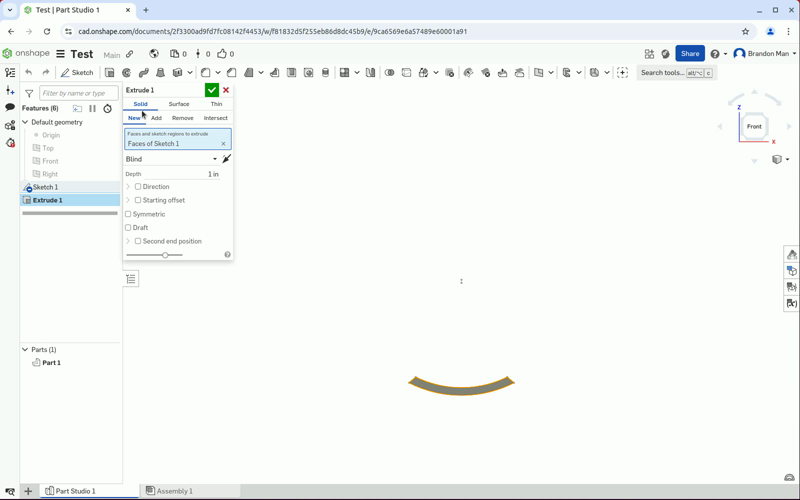
mouse_move(137, 120)
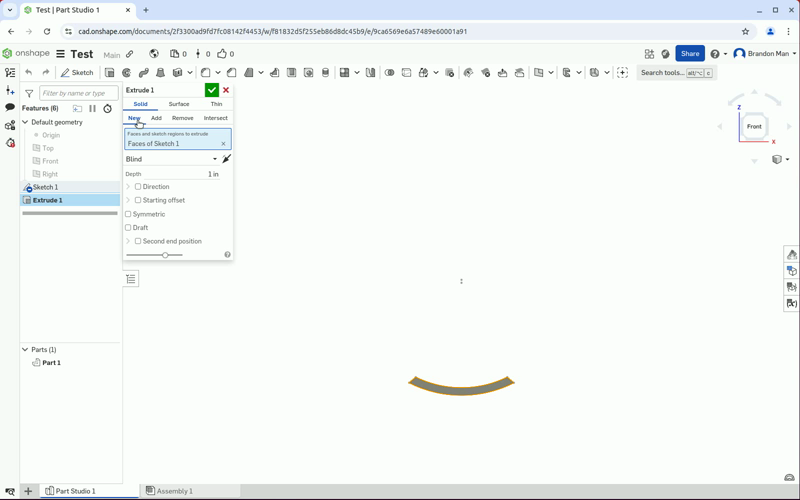
click(137, 120)
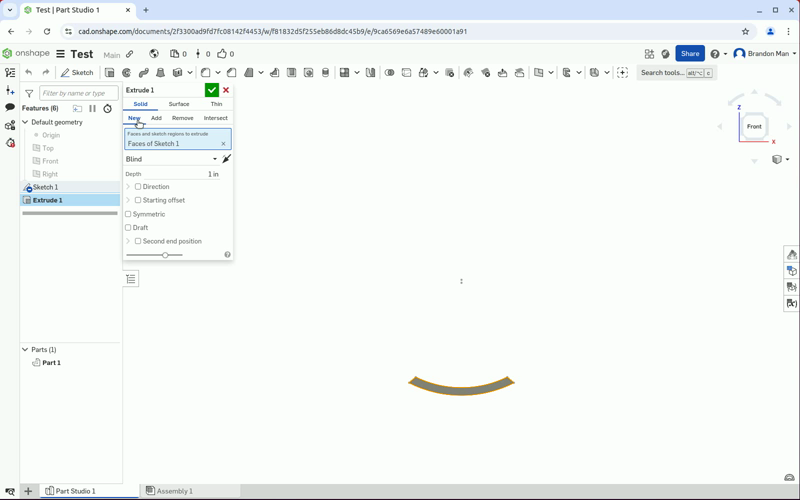
key(tab, 4)
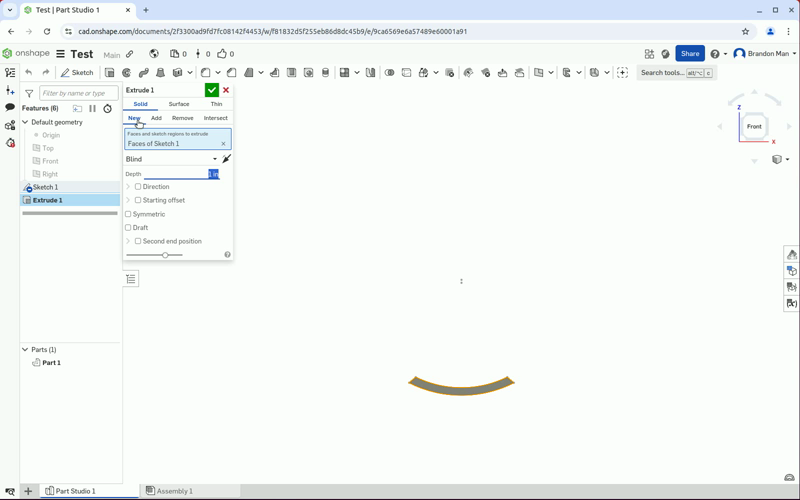
text(30.81)
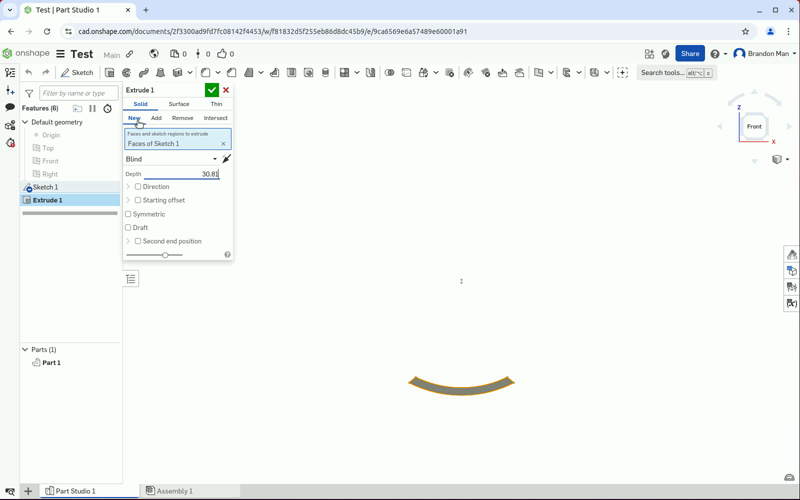
key(tab, 3)
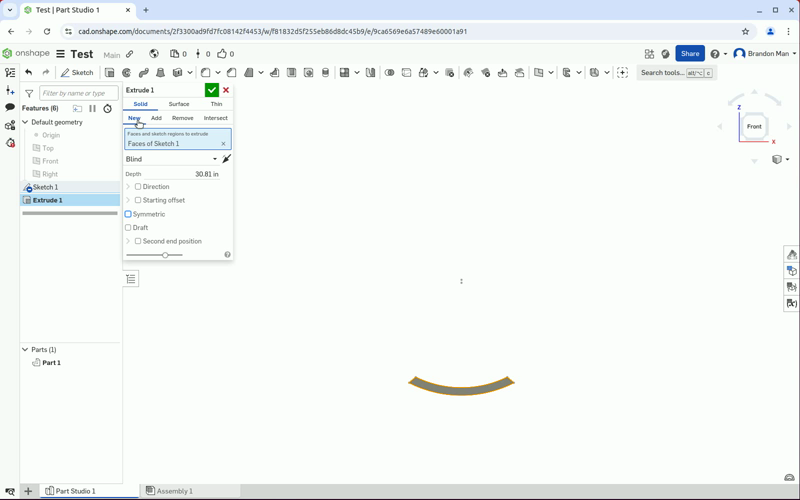
key(space)
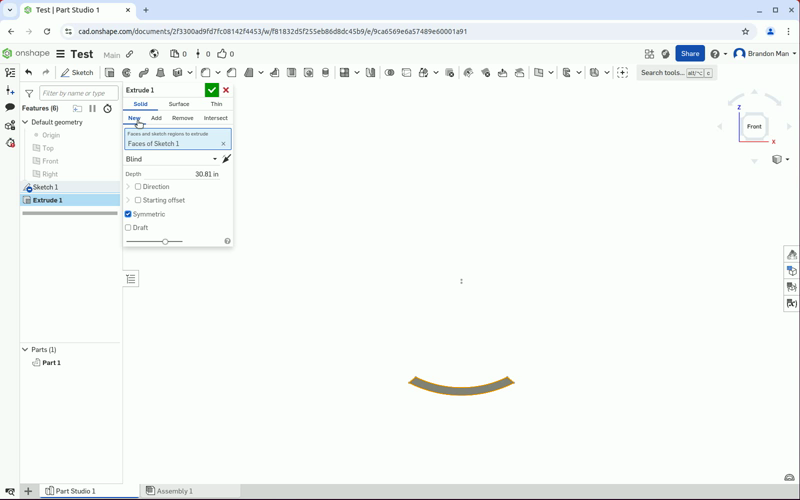
key(enter)
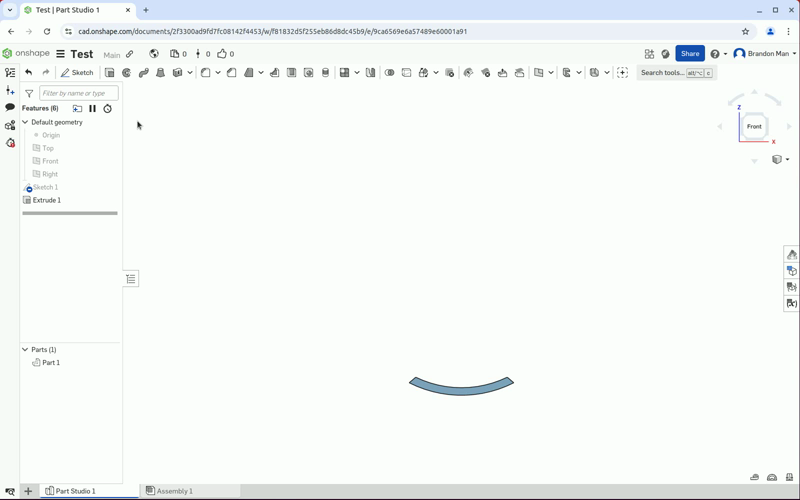
key(shift+h)
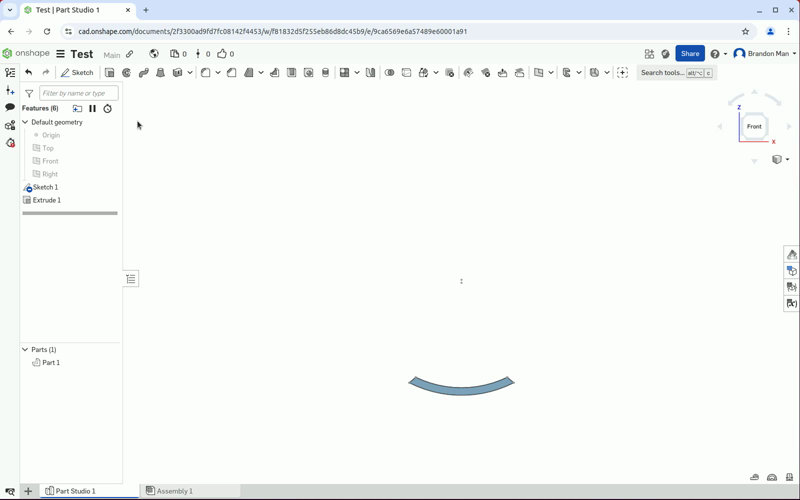
key(shift+h)
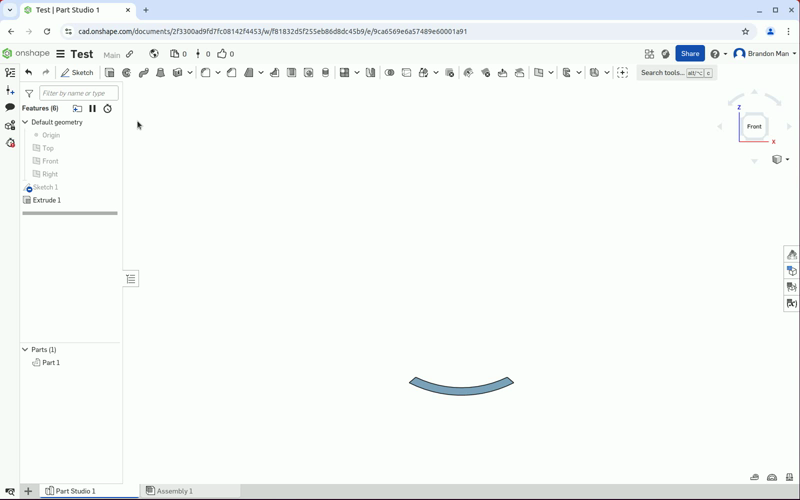
mouse_move(73, 189)
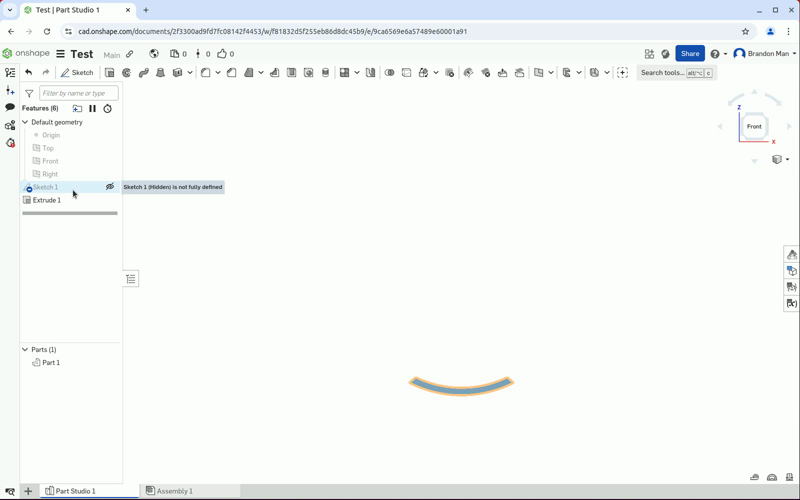
click(73, 189)
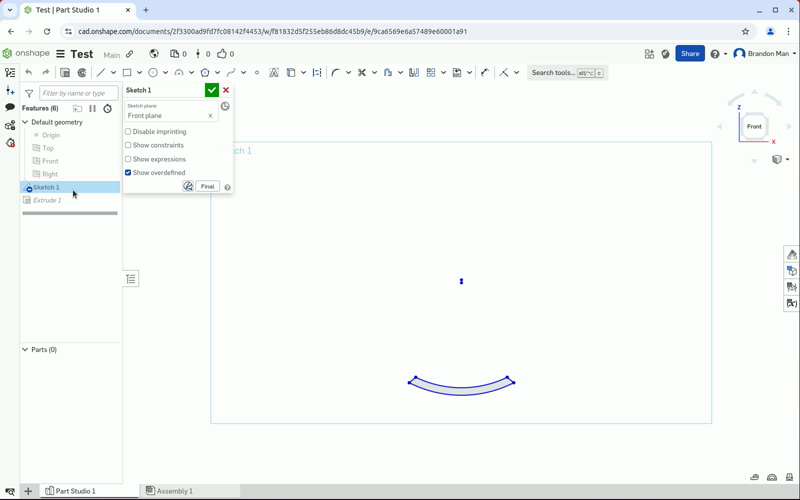
mouse_move(229, 92)
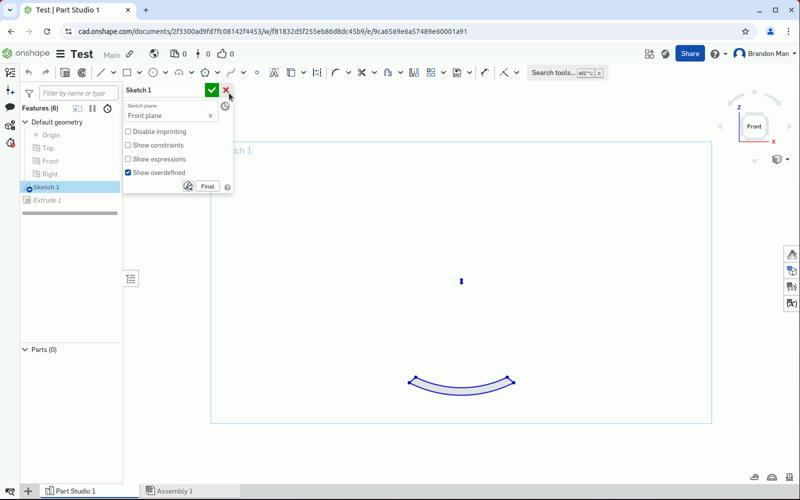
click(229, 92)
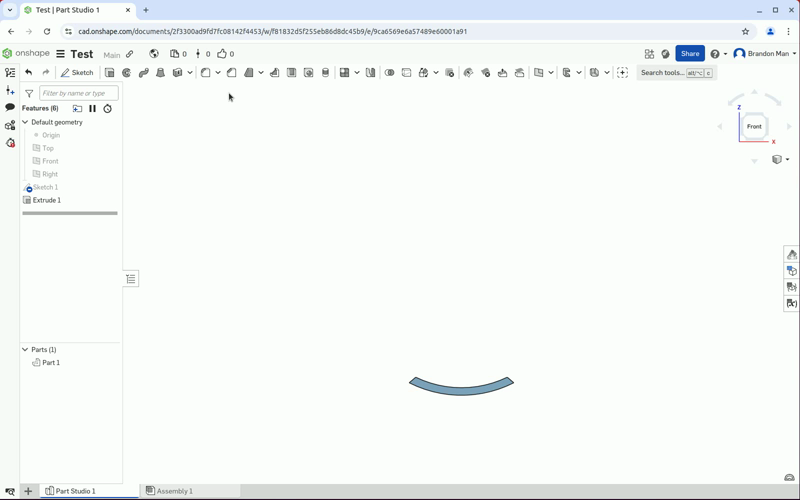
mouse_move(73, 352)
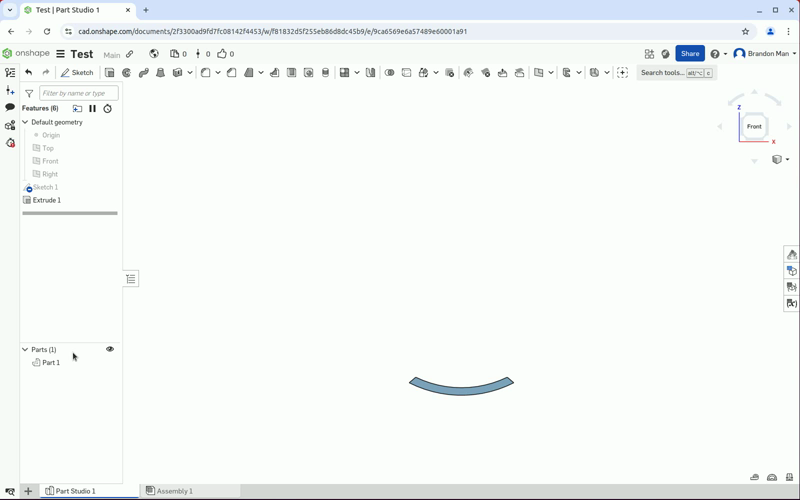
key(y)
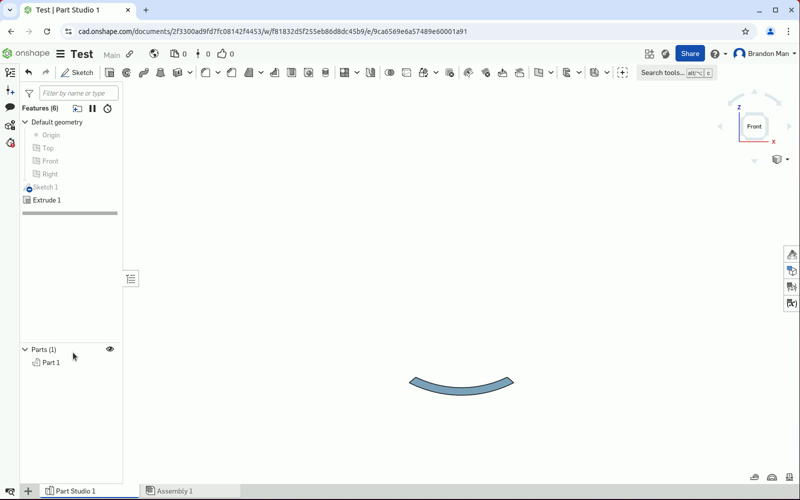
key(shift+p)
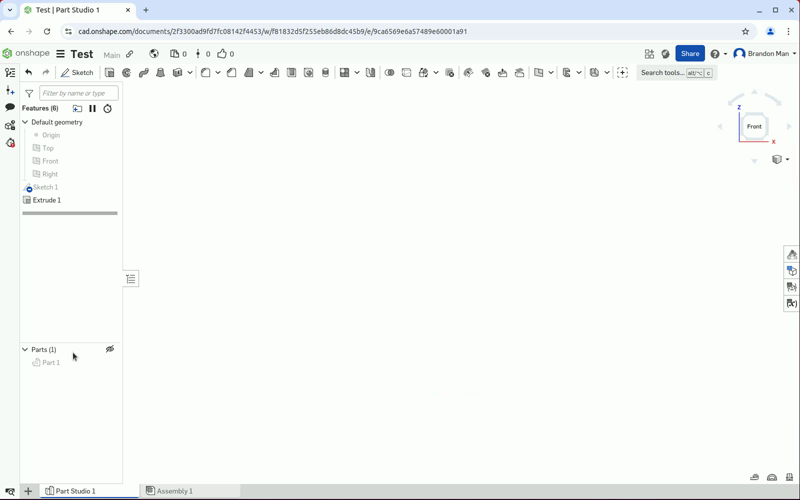
key(space)
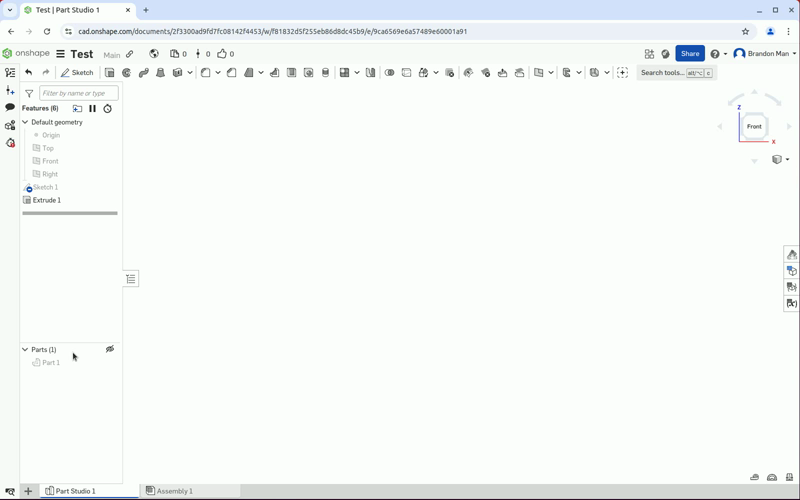
key_down(shift)
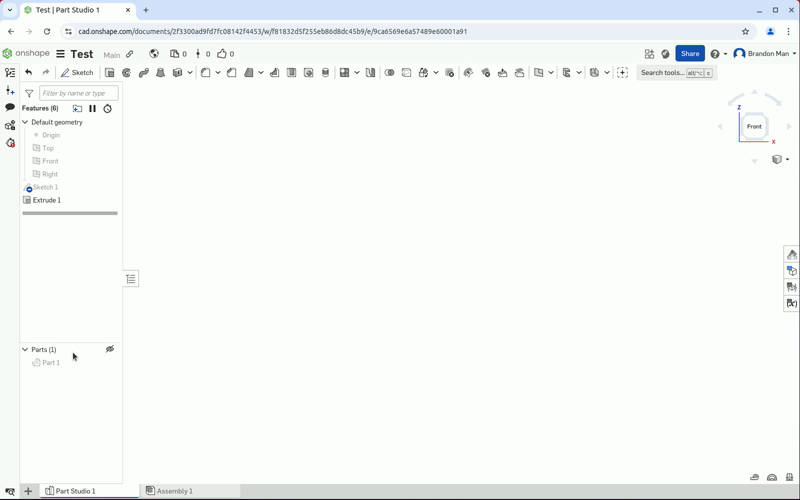
key(down)
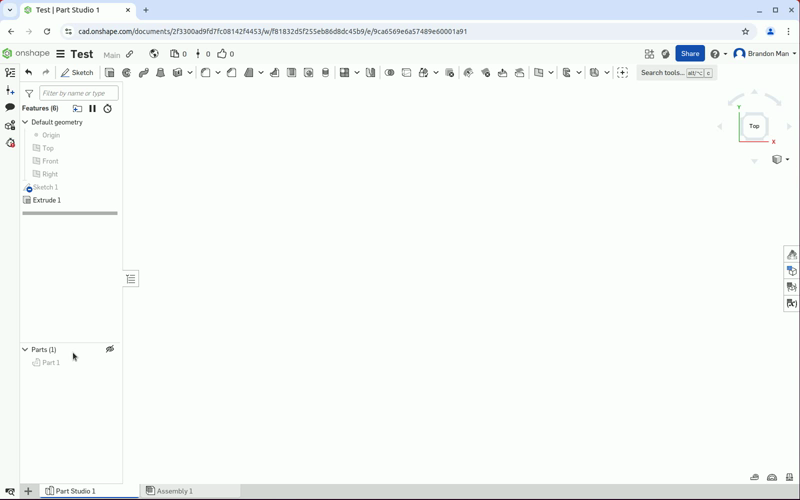
key_up(shift)
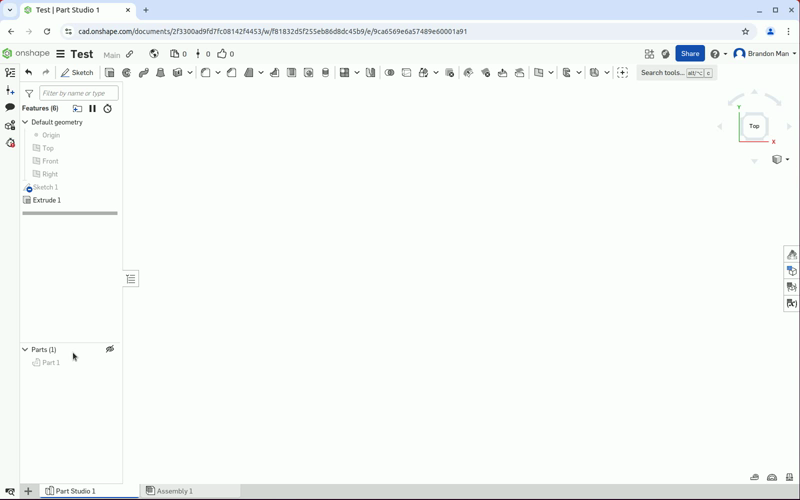
mouse_move(73, 352)
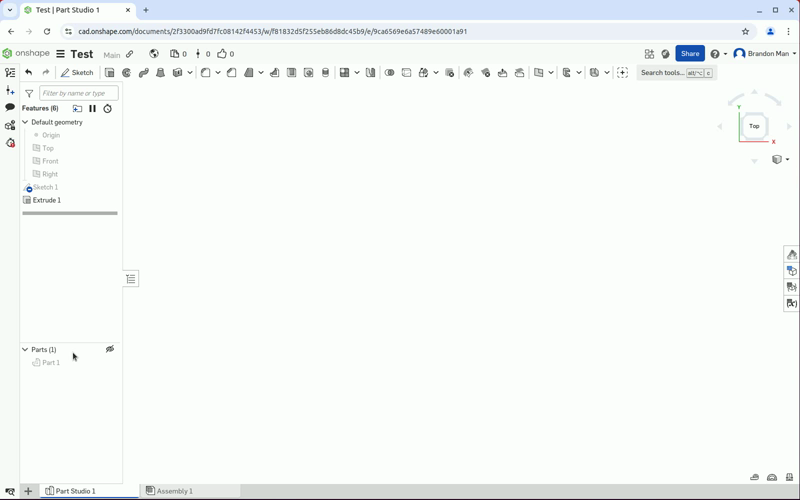
key(shift+y)
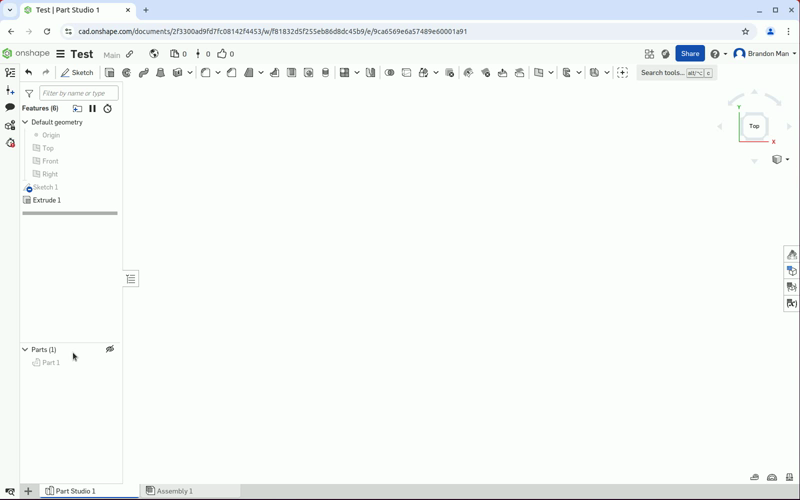
key(shift+s)
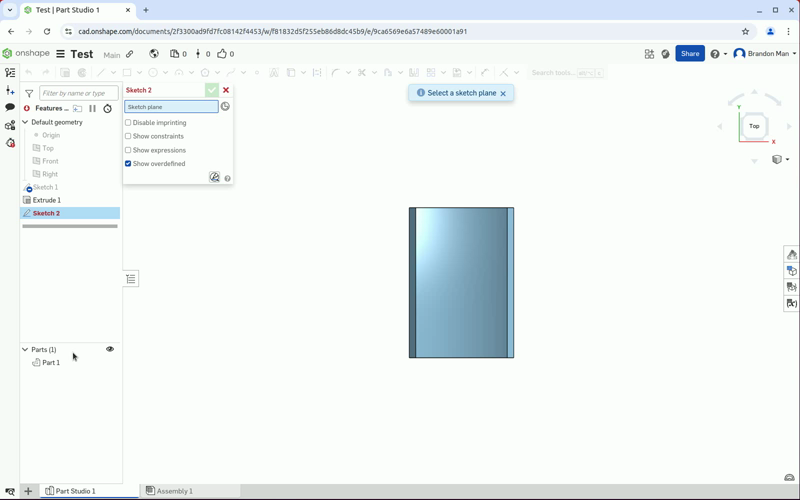
mouse_move(73, 150)
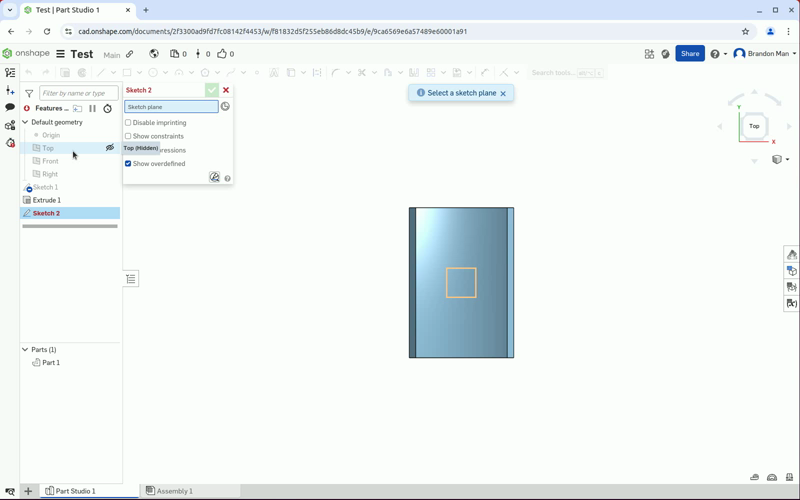
click(73, 150)
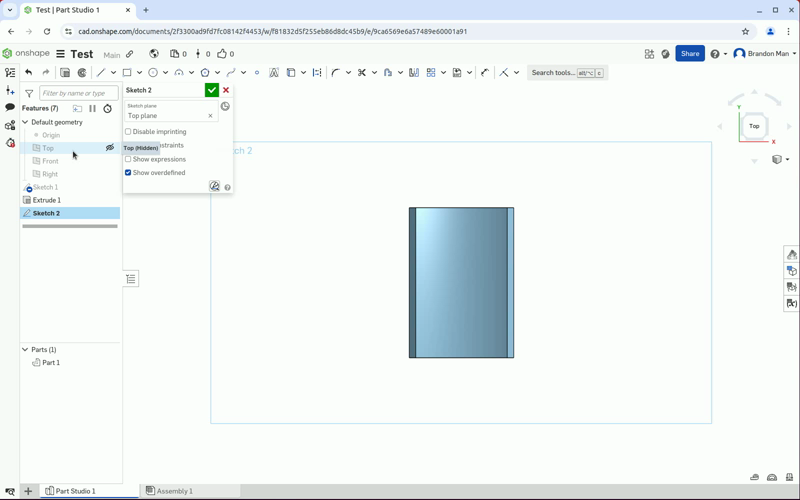
mouse_move(73, 352)
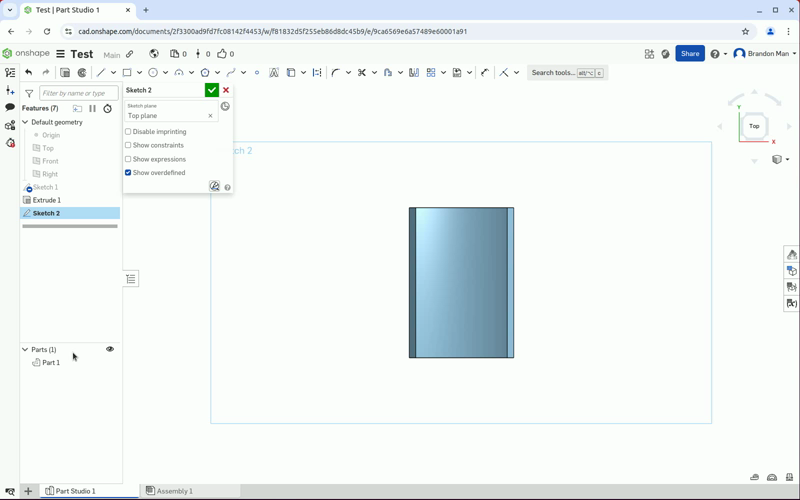
key(y)
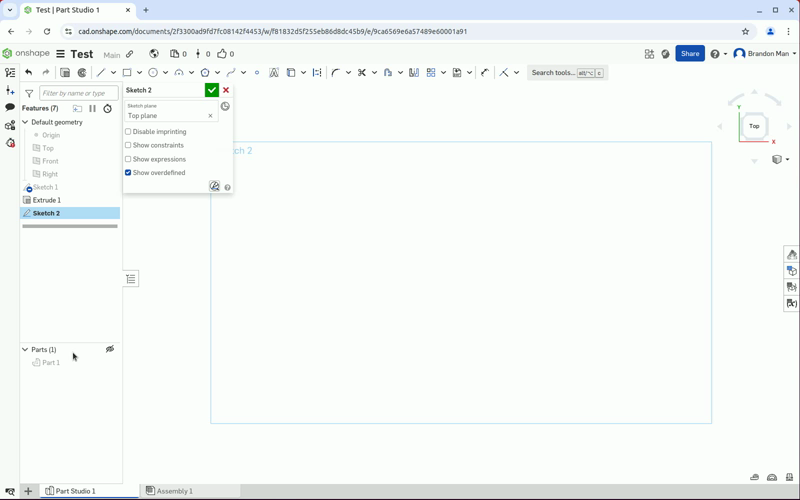
key(c)
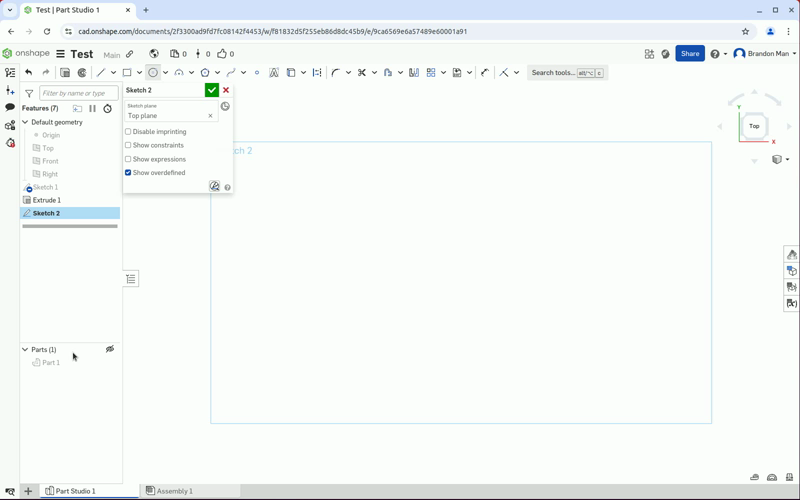
key_down(shift)
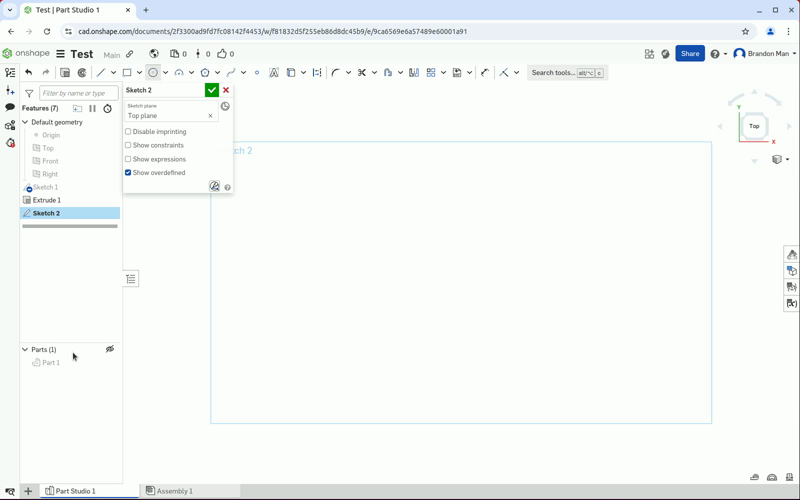
mouse_move(461, 320)
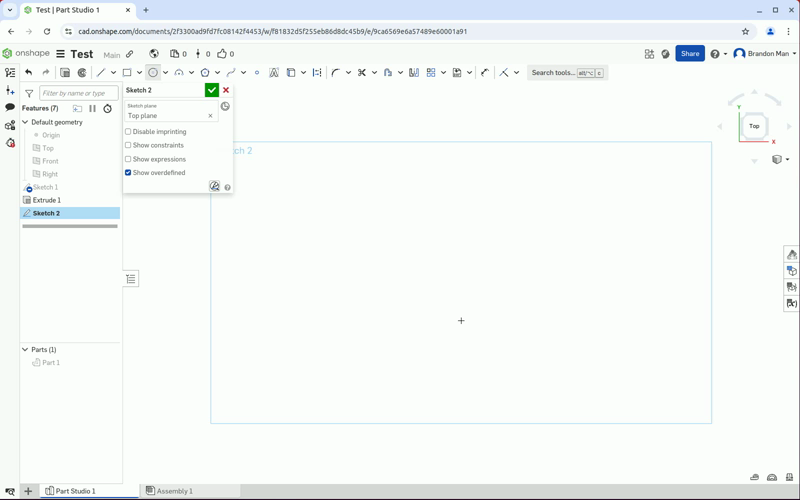
click(461, 320)
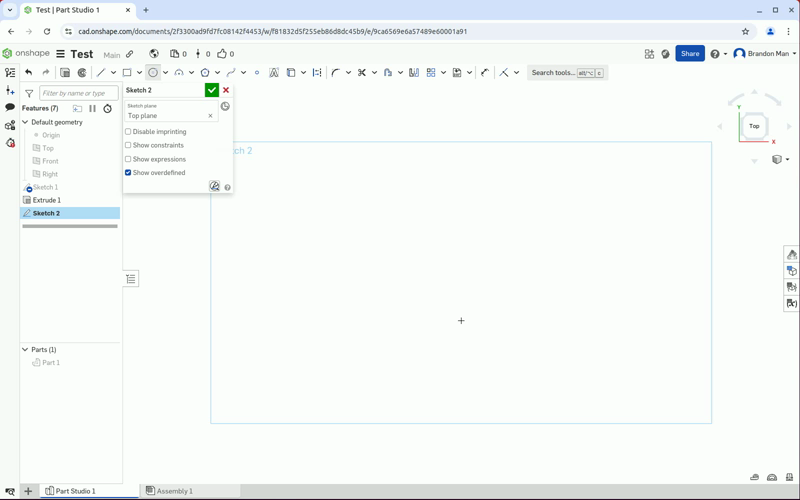
key_up(shift)
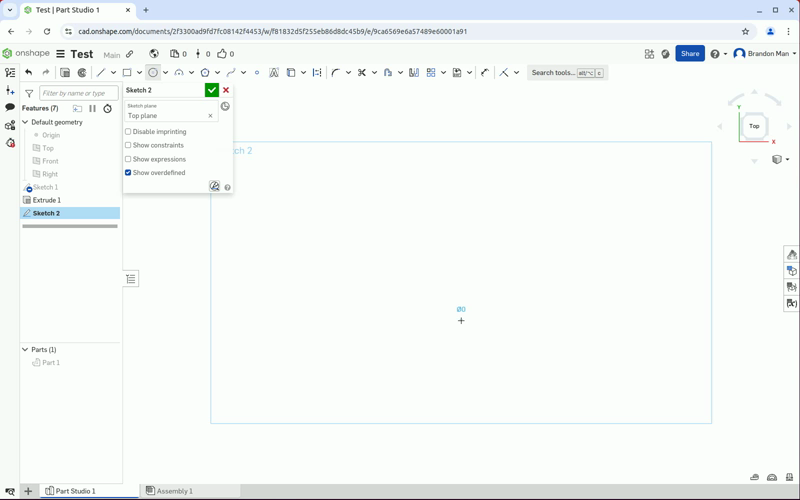
mouse_move(467, 320)
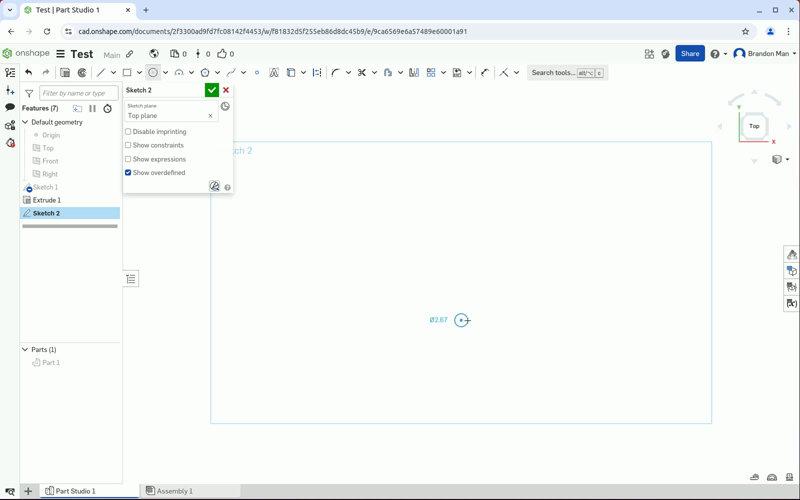
click(467, 320)
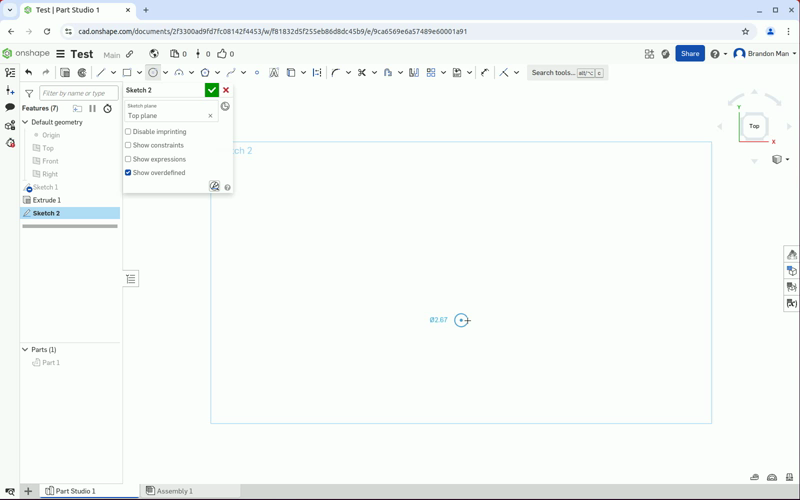
key(esc)
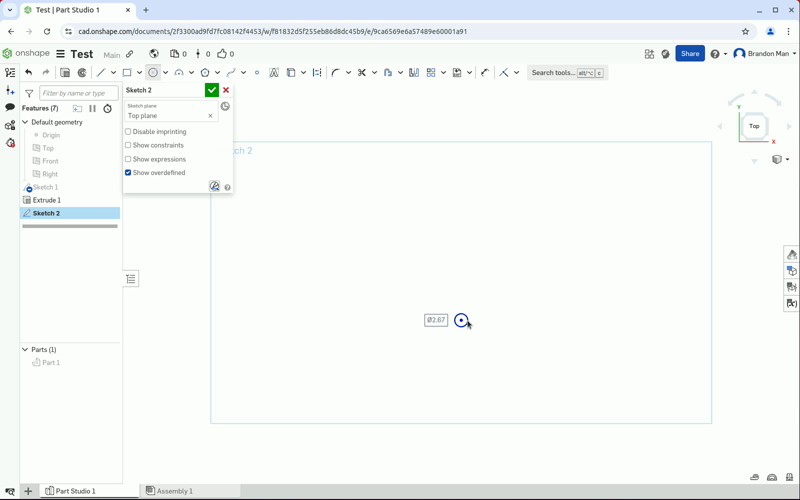
mouse_move(462, 321)
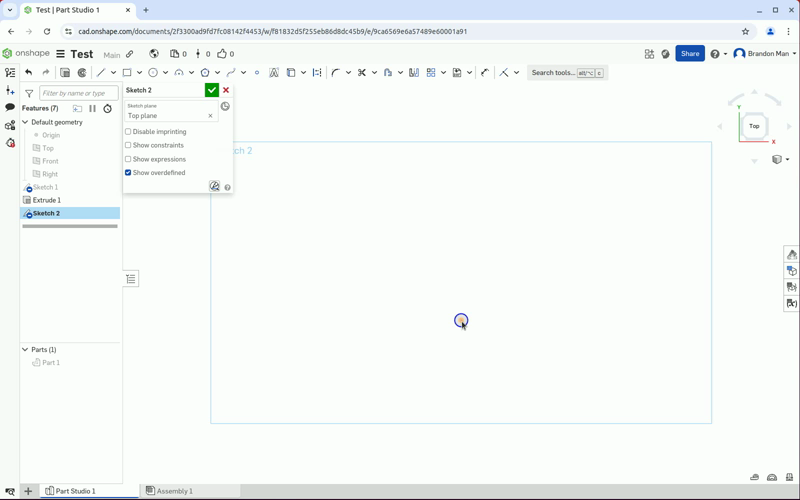
scroll(6)
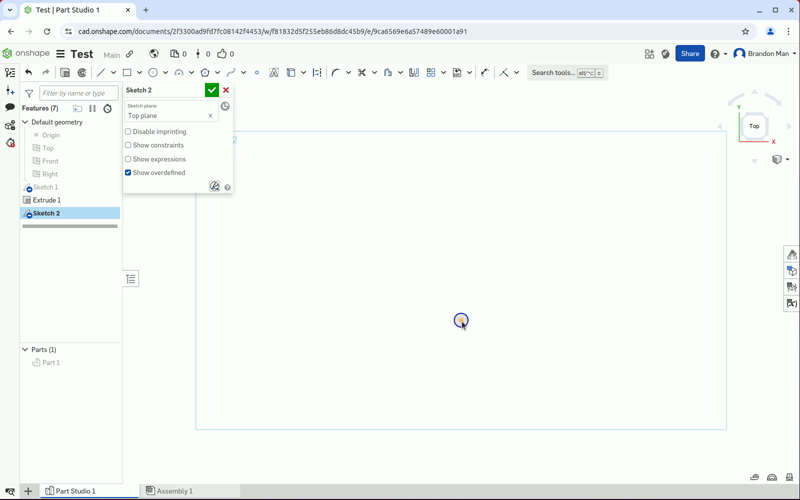
scroll(6)
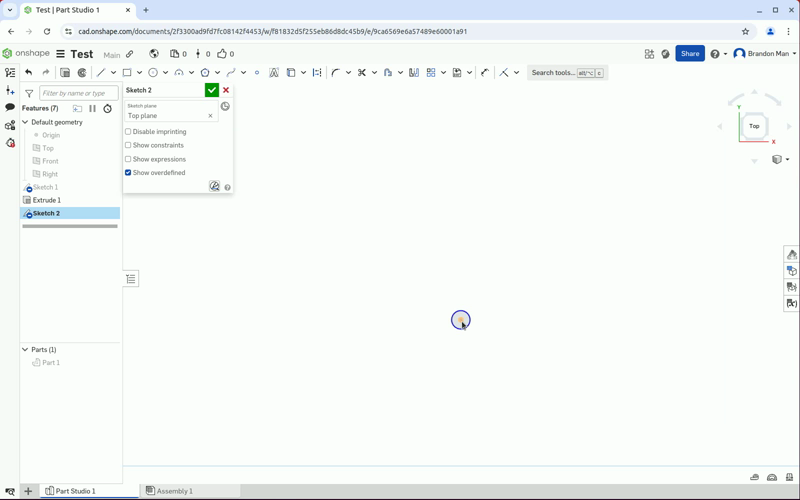
scroll(6)
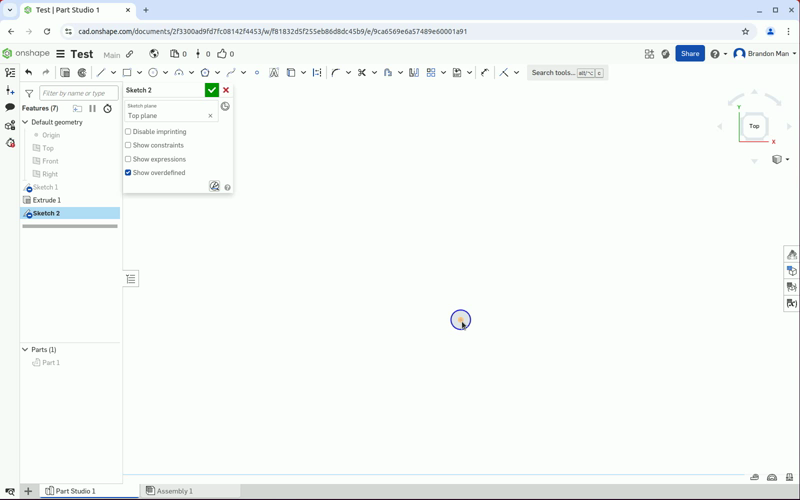
scroll(6)
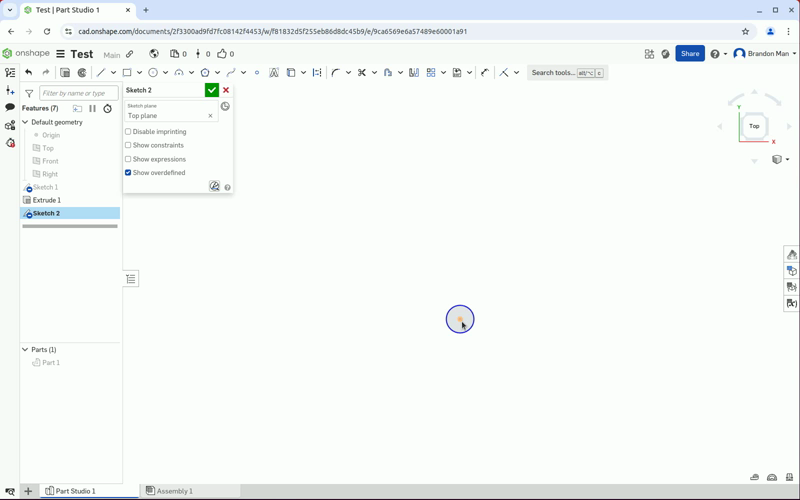
scroll(6)
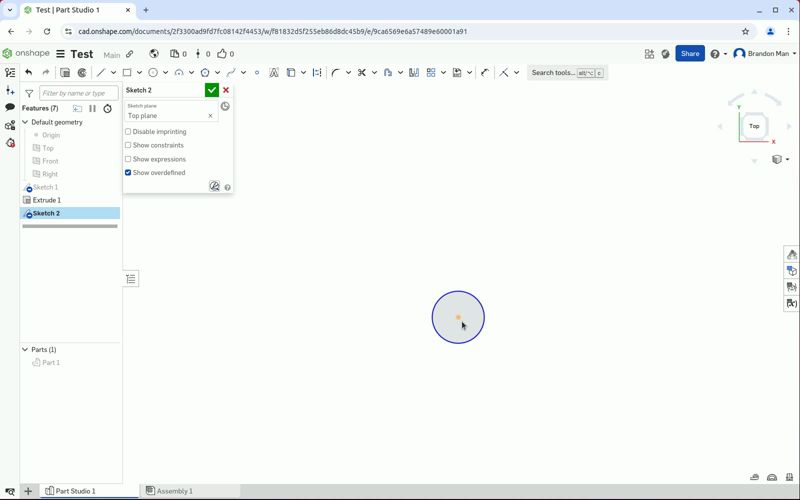
scroll(6)
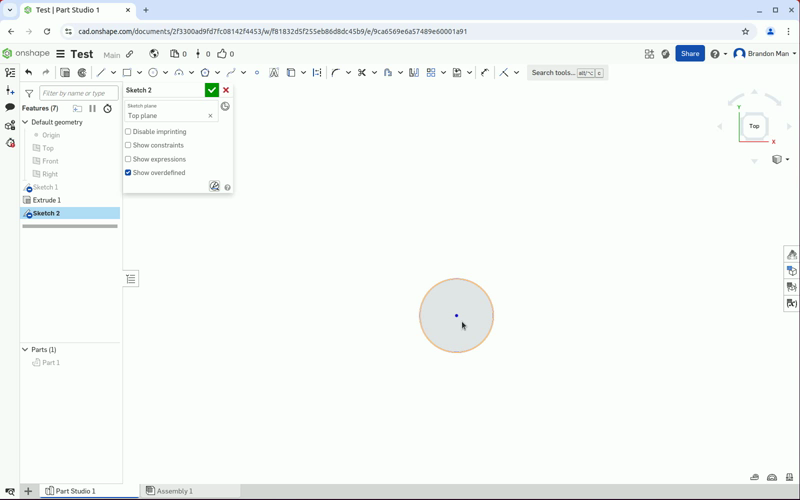
scroll(6)
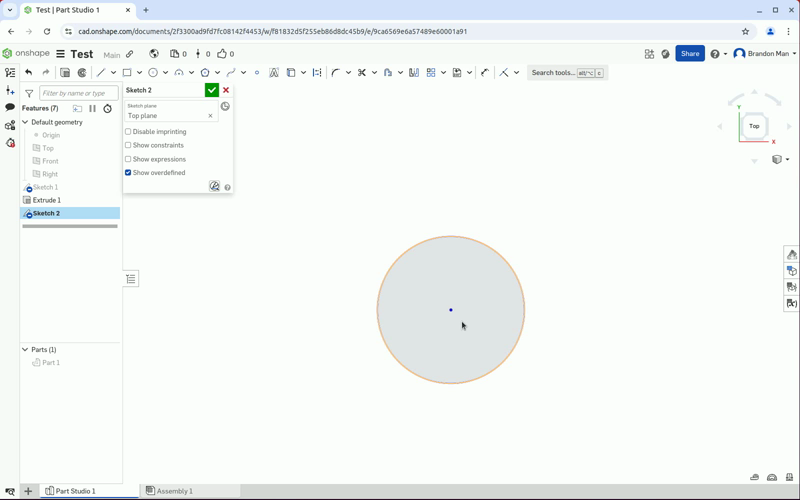
click(462, 321)
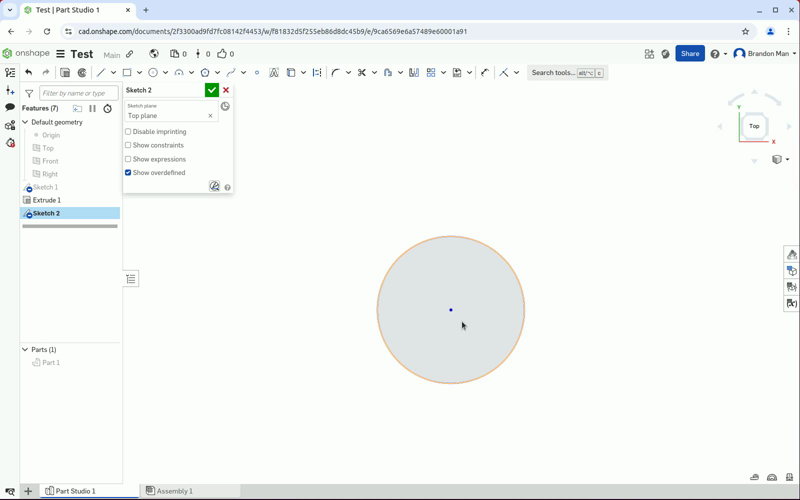
scroll(-6)
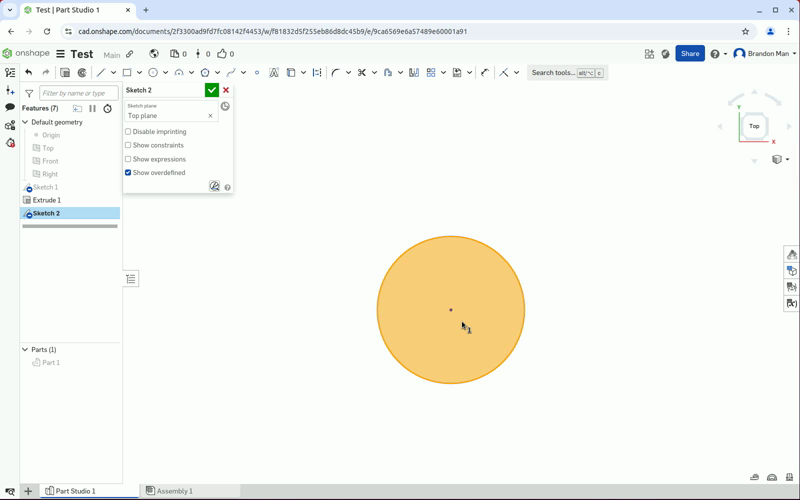
scroll(-6)
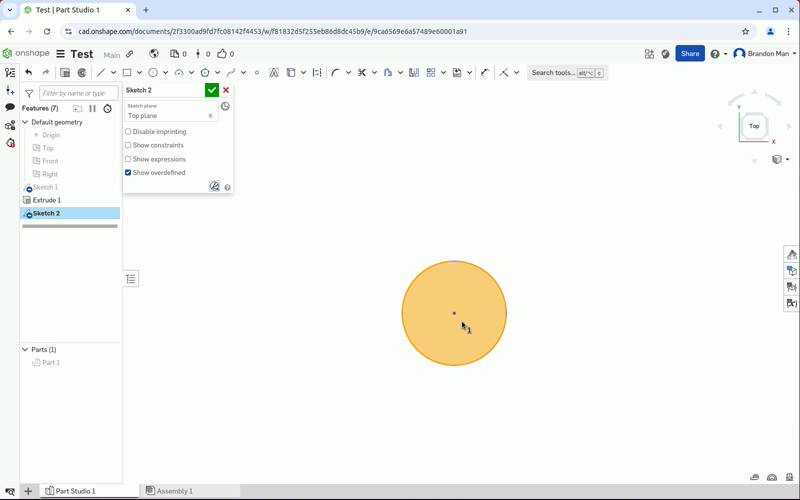
scroll(-6)
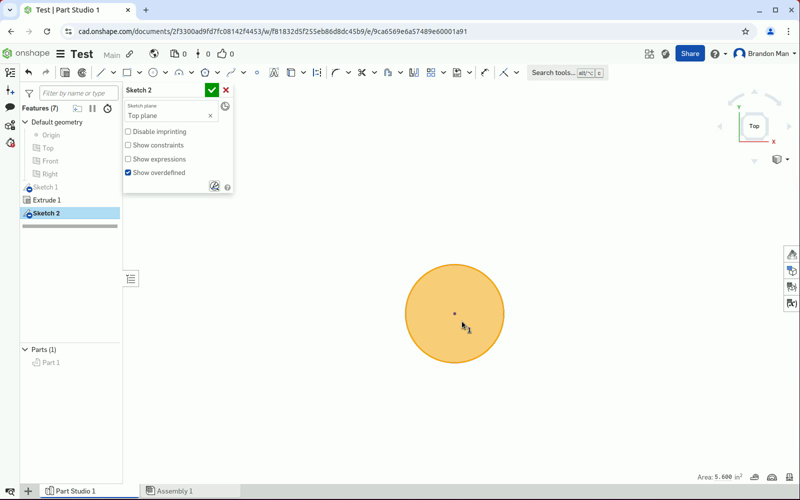
scroll(-6)
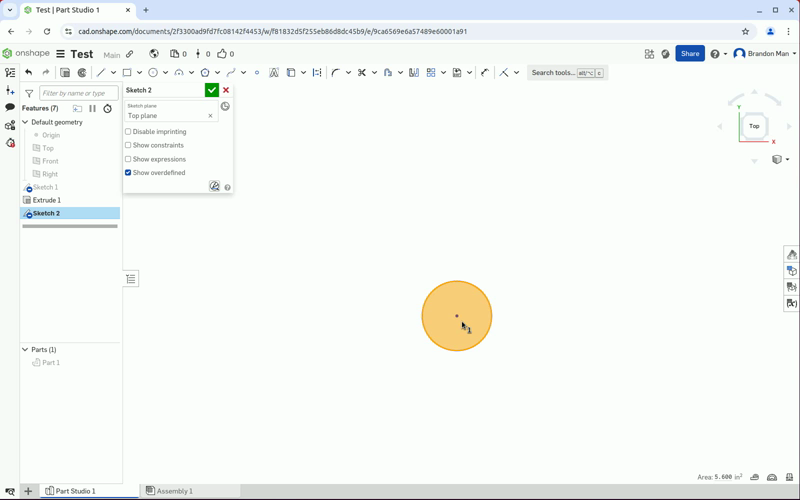
scroll(-6)
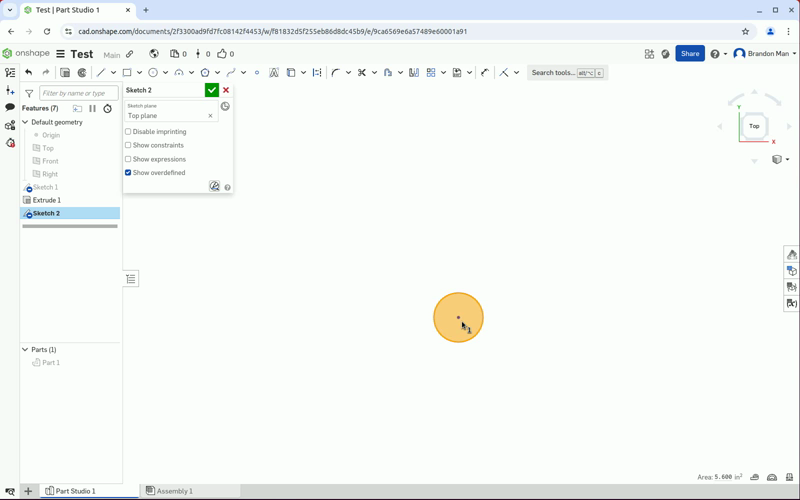
scroll(-6)
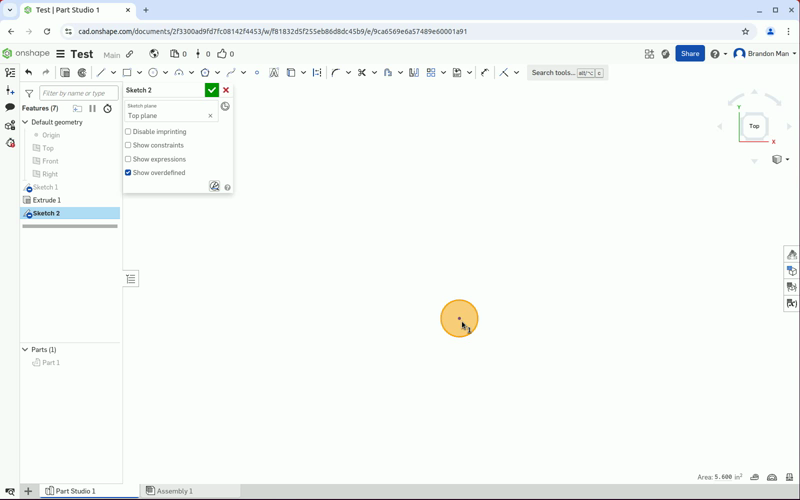
scroll(-6)
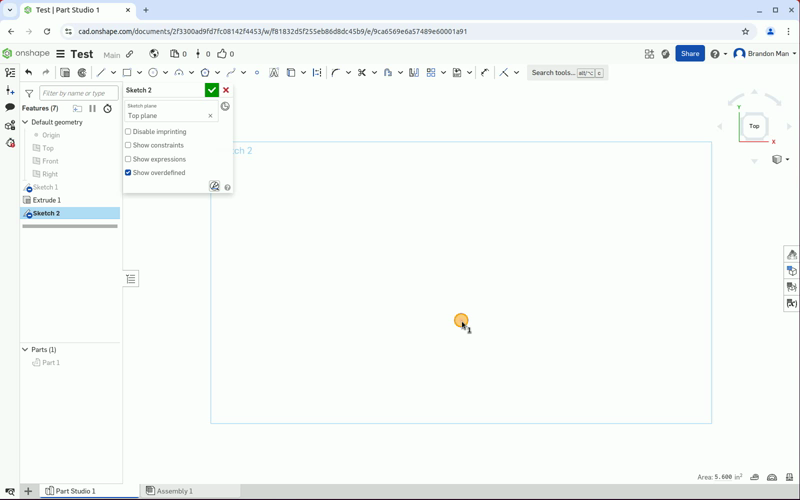
mouse_move(73, 352)
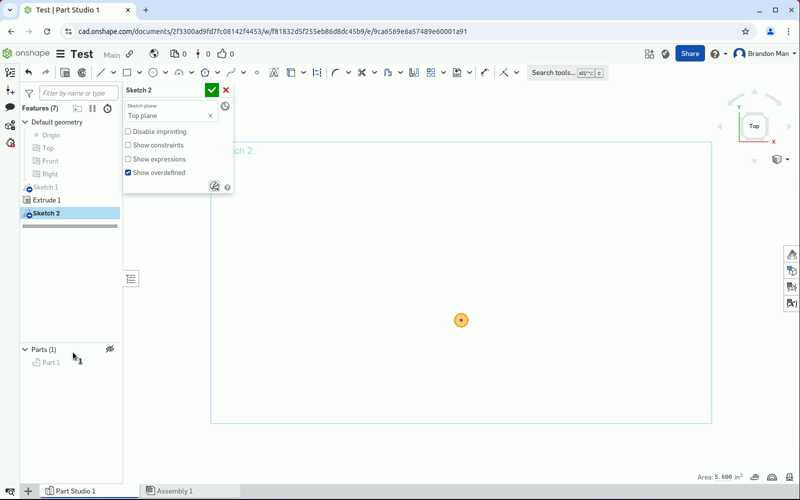
key(shift+y)
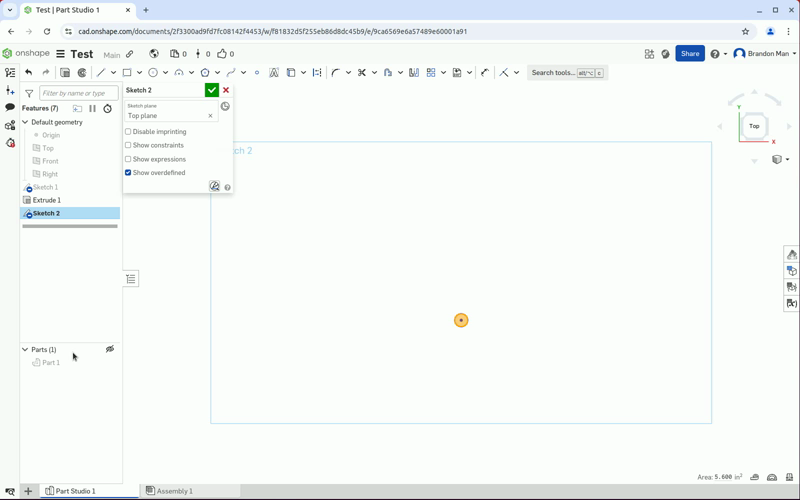
key(shift+e)
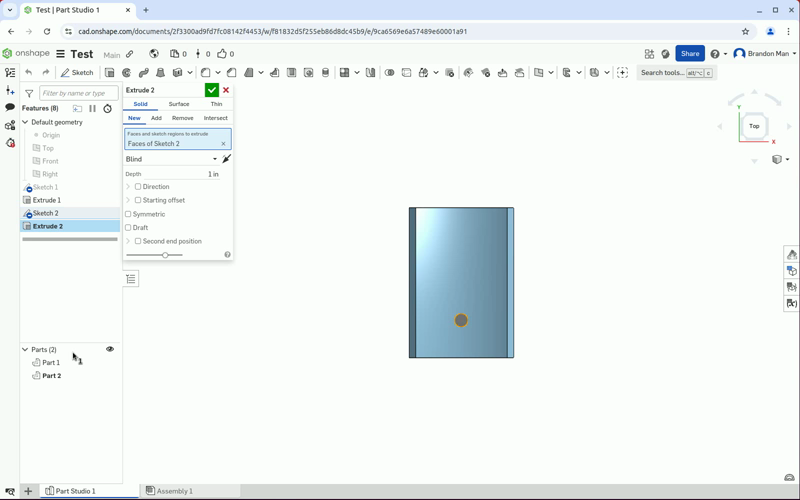
mouse_move(143, 106)
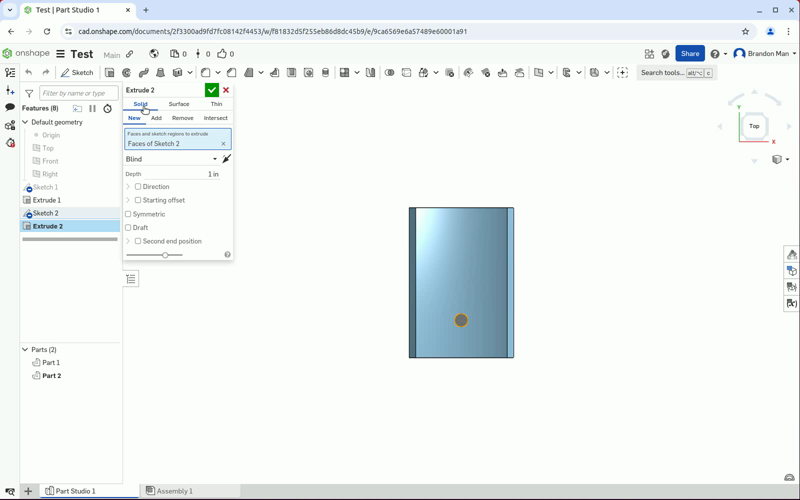
click(143, 106)
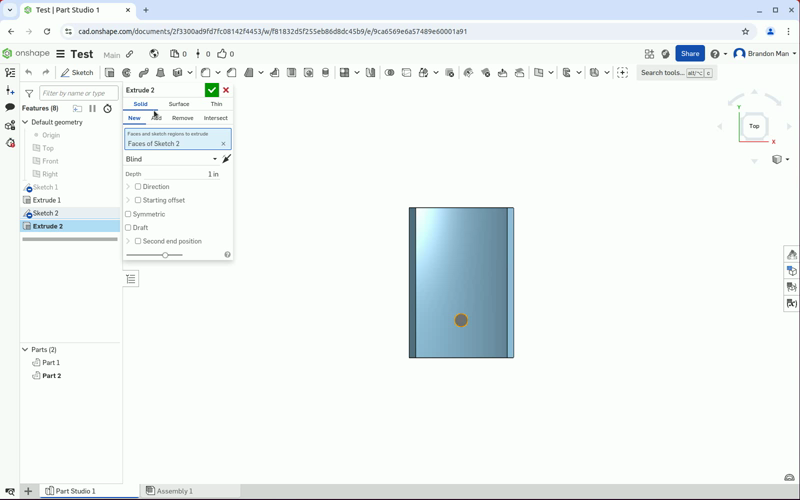
mouse_move(186, 120)
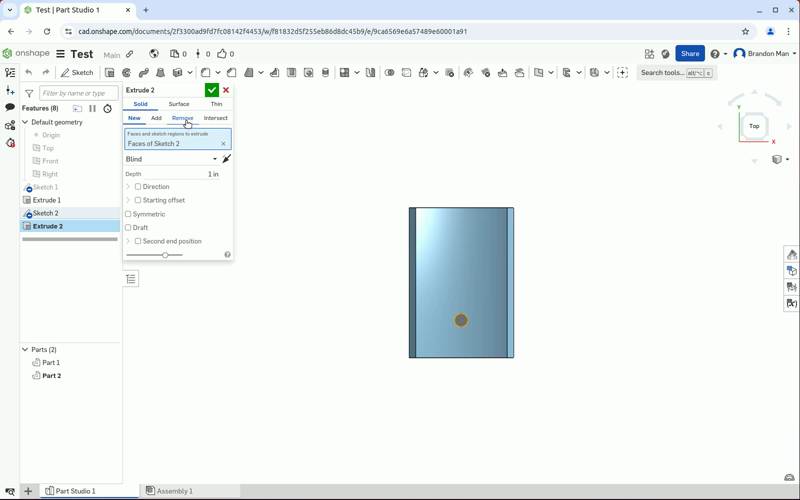
click(186, 120)
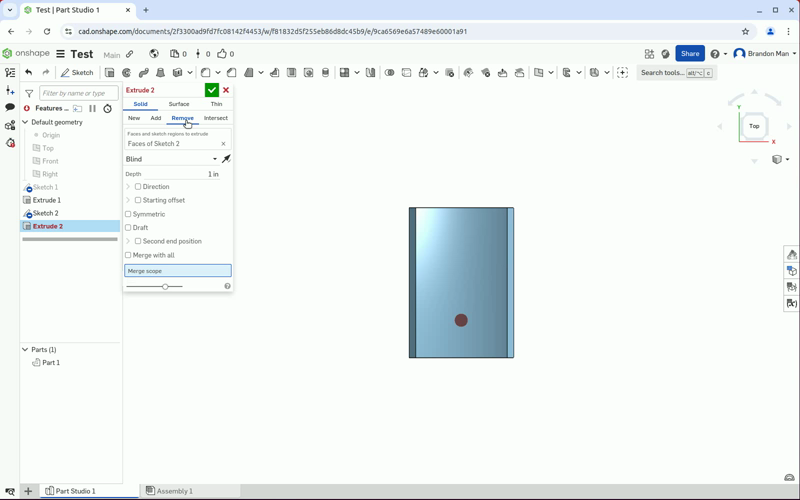
key(tab, 4)
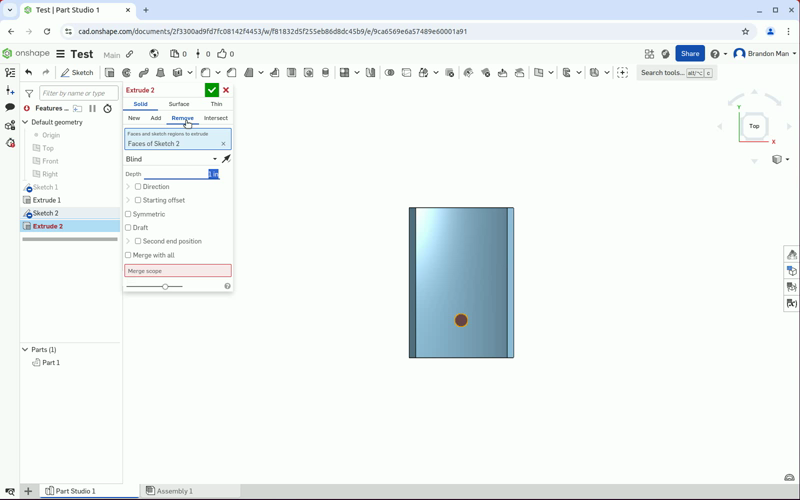
text(30.811)
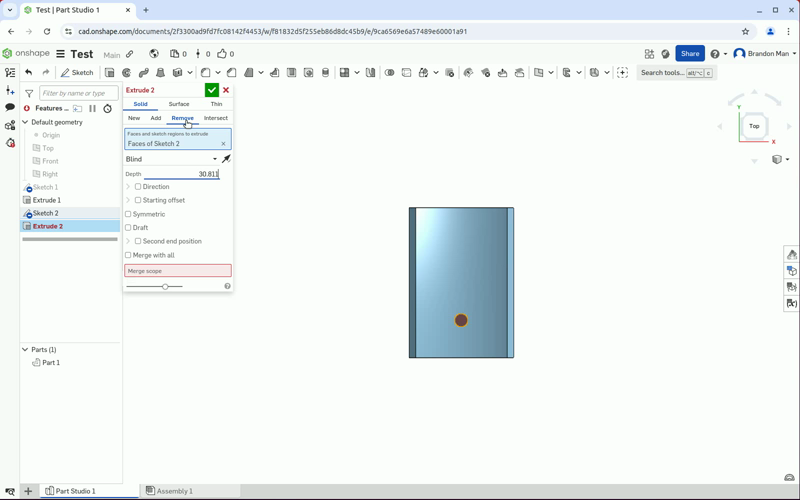
key(tab, 6)
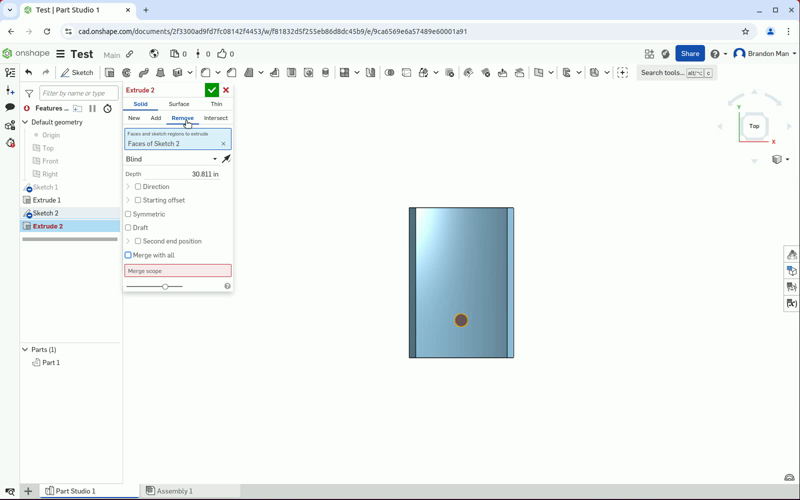
key(space)
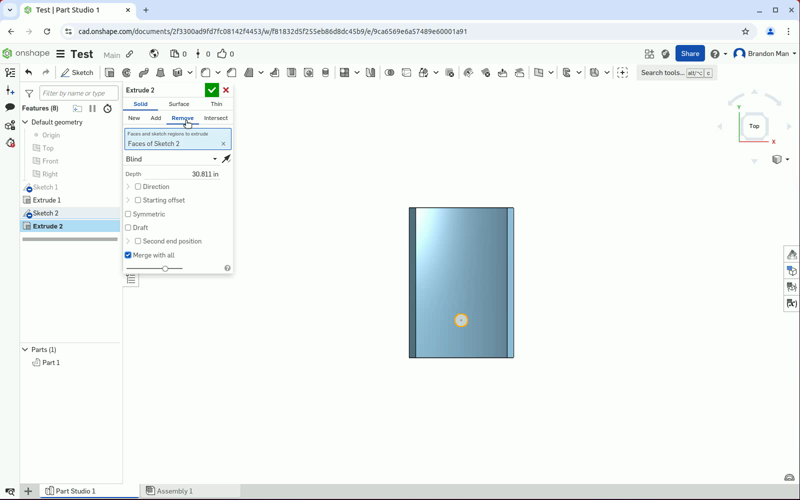
key(enter)
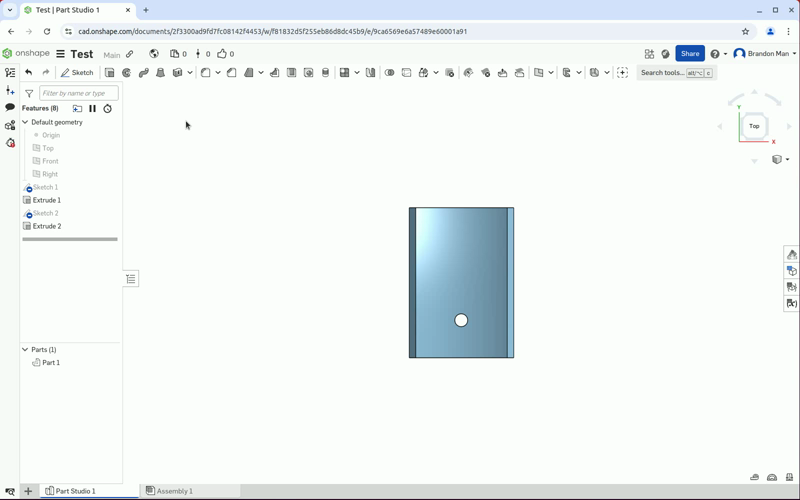
key(shift+h)
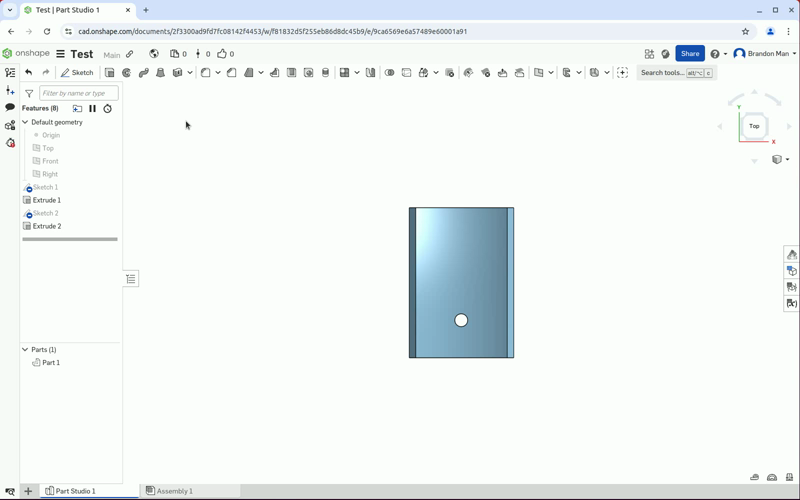
key(shift+h)
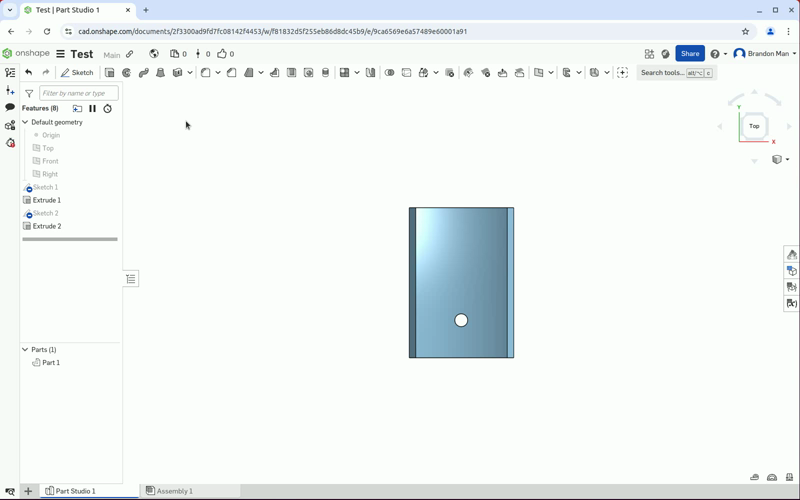
mouse_move(73, 189)
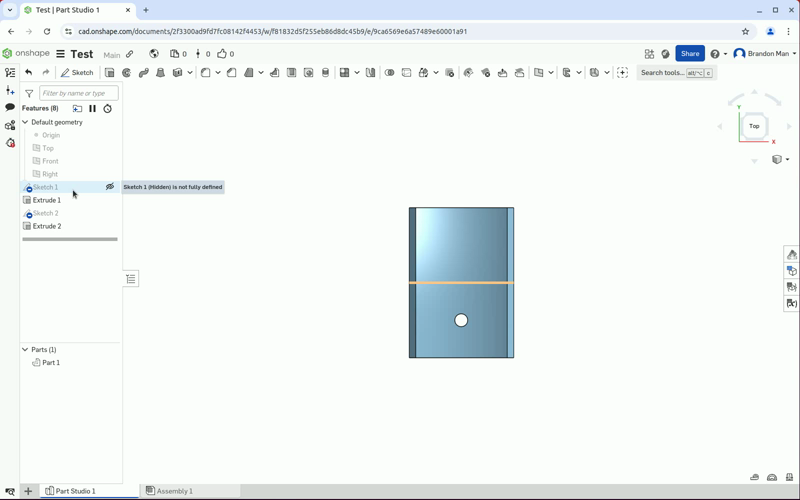
click(73, 189)
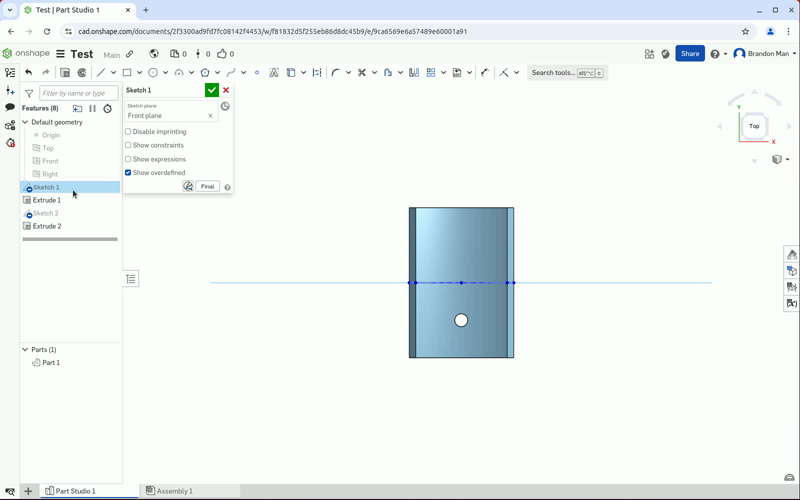
mouse_move(229, 92)
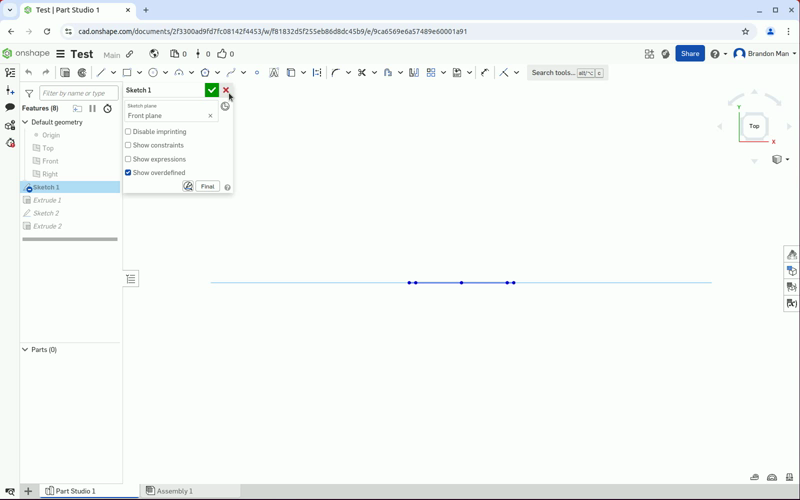
click(229, 92)
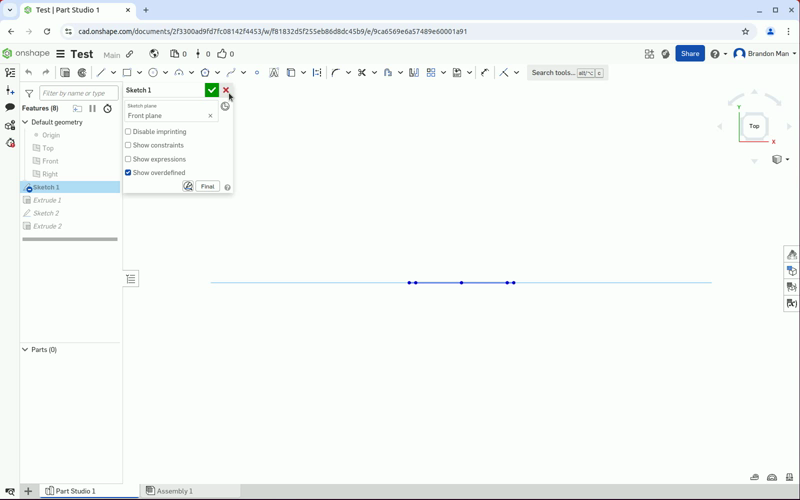
key(shift+s)
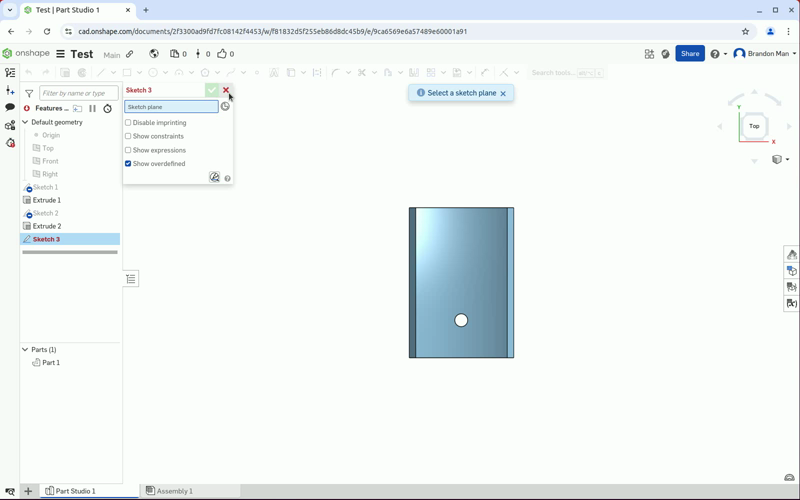
mouse_move(73, 150)
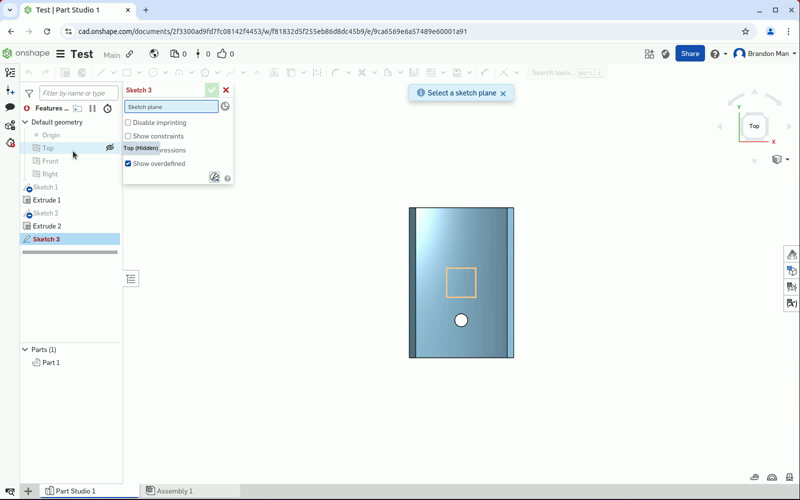
click(73, 150)
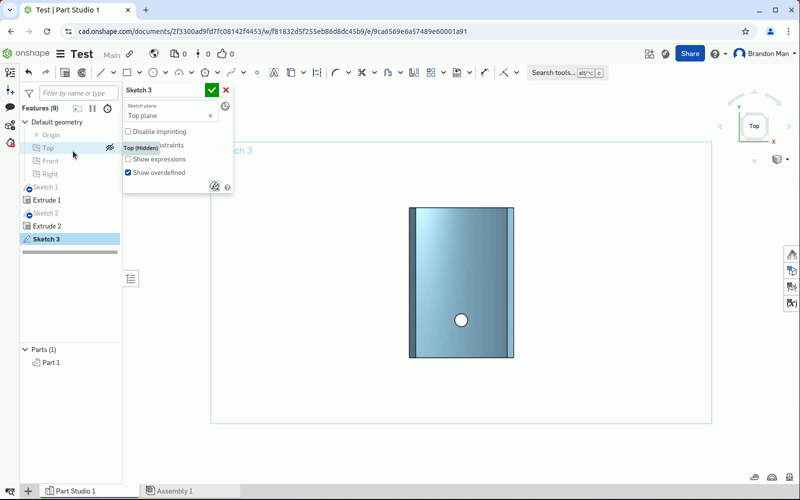
mouse_move(73, 352)
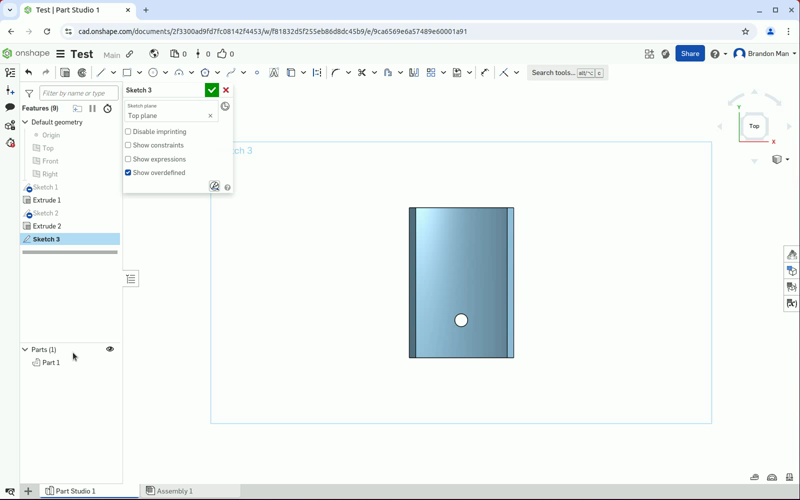
key(y)
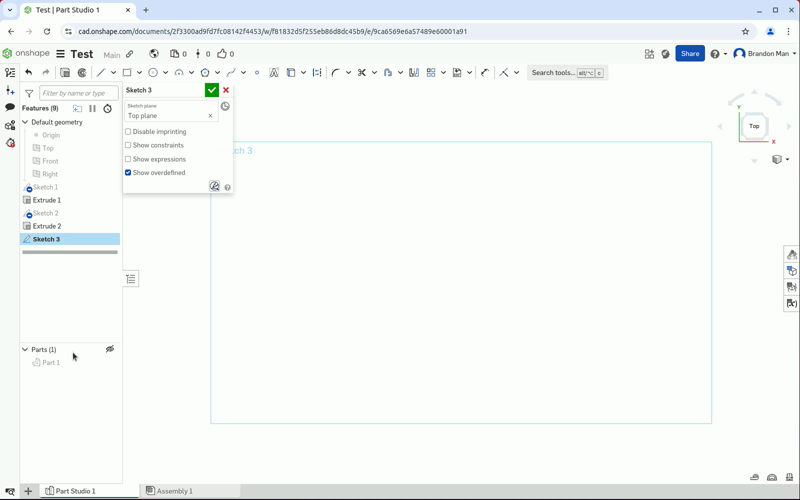
key(c)
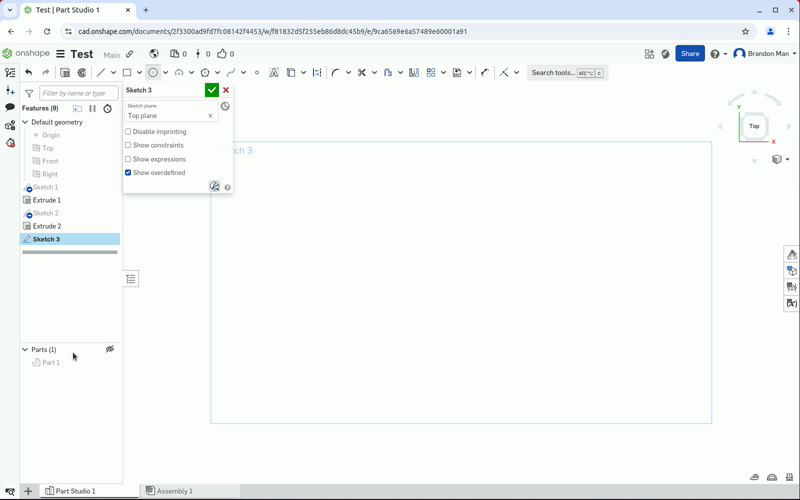
key_down(shift)
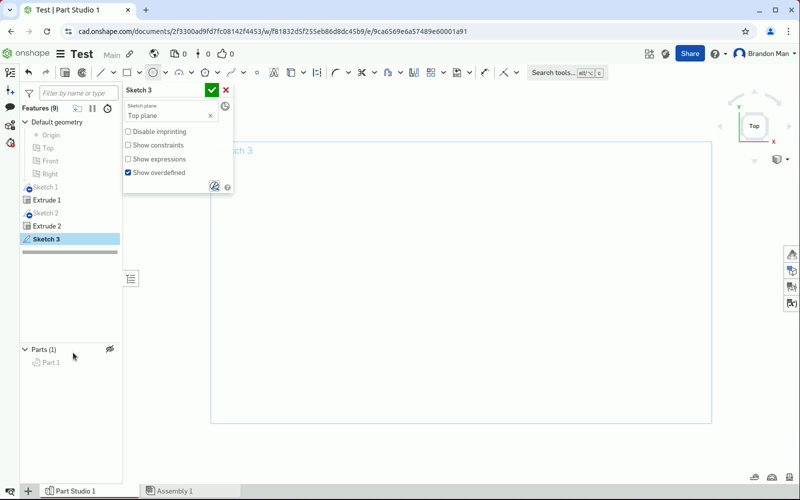
mouse_move(461, 245)
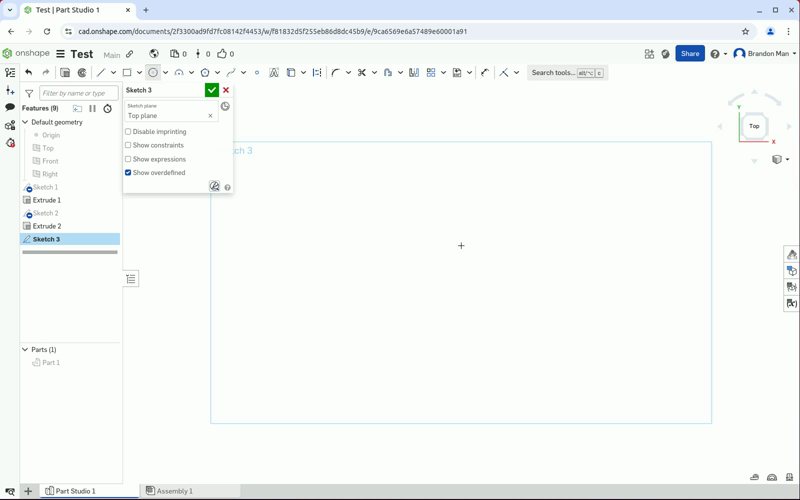
click(461, 245)
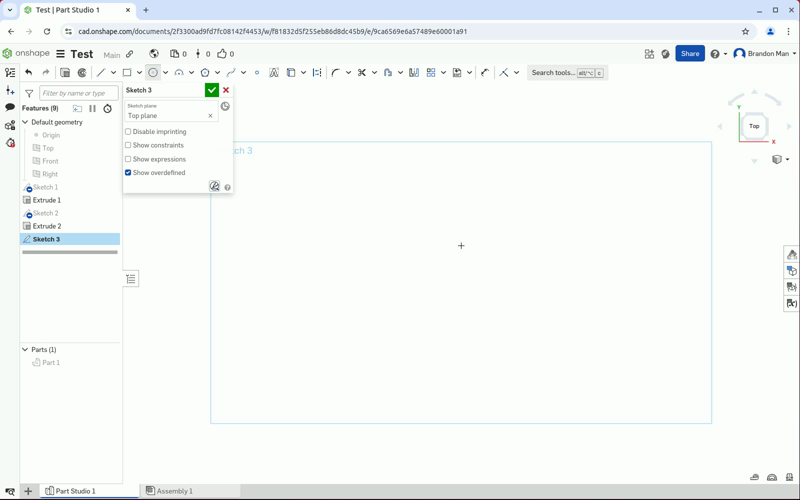
key_up(shift)
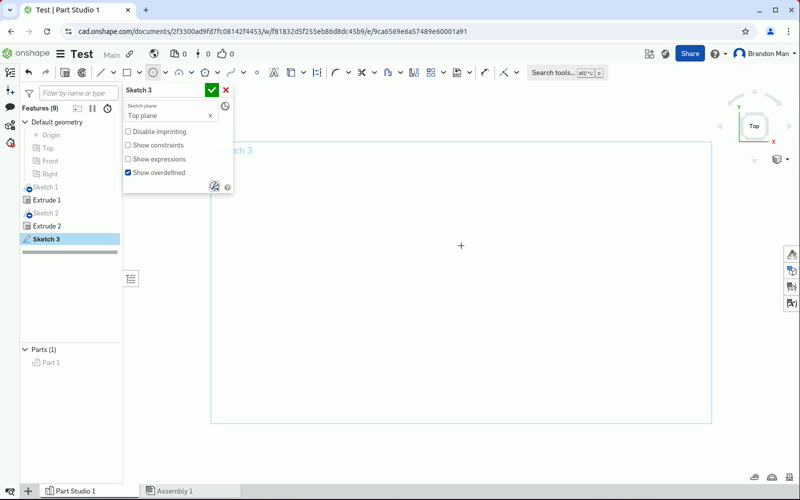
mouse_move(467, 245)
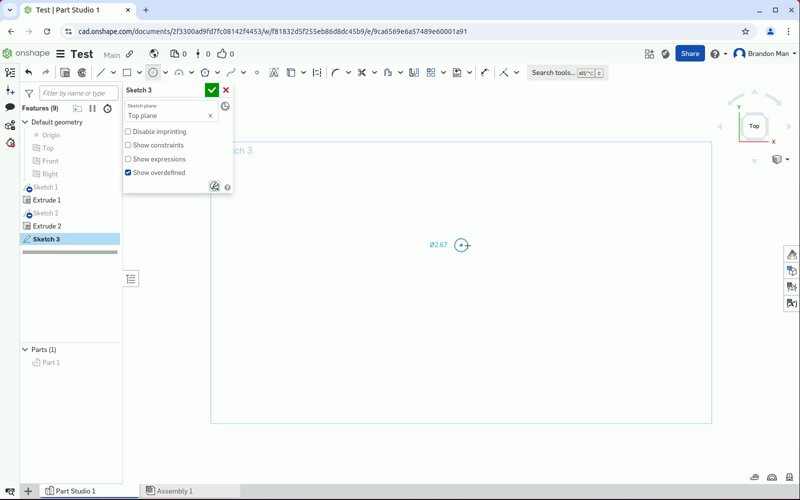
click(467, 245)
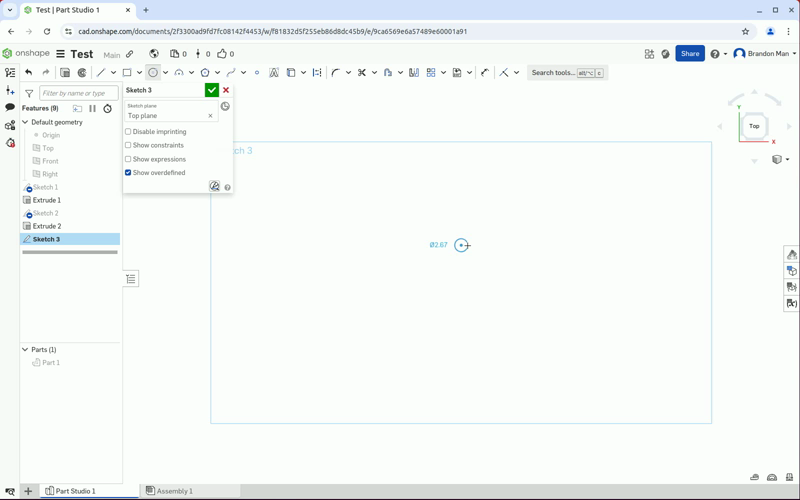
key(esc)
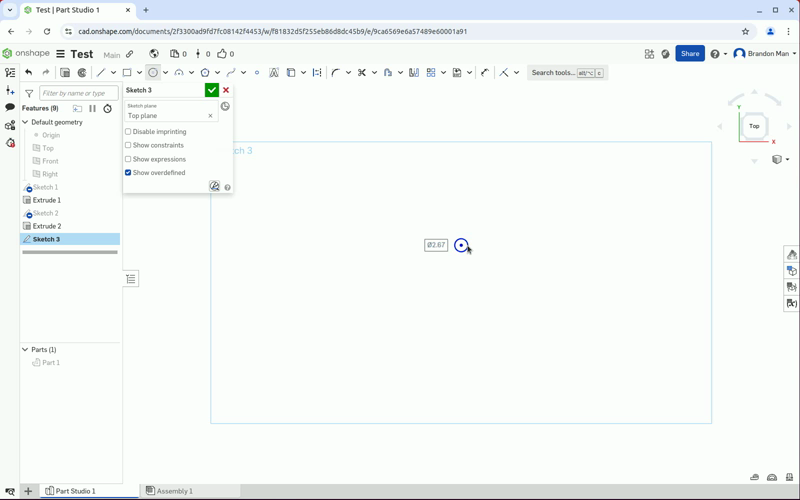
mouse_move(464, 242)
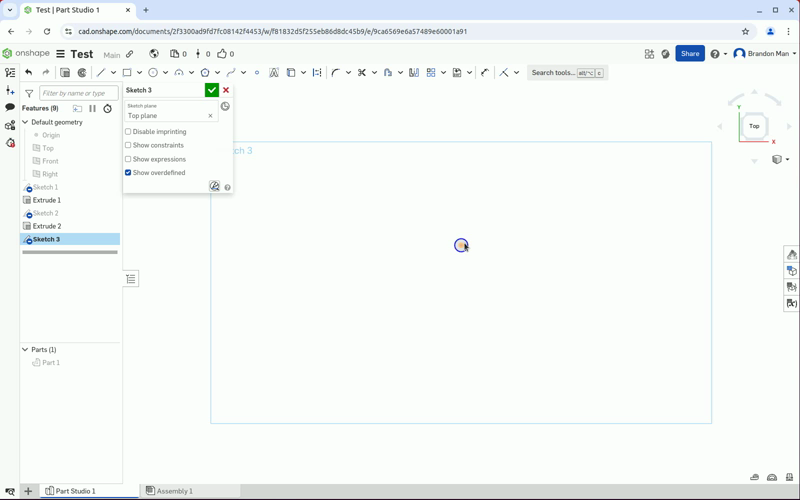
scroll(6)
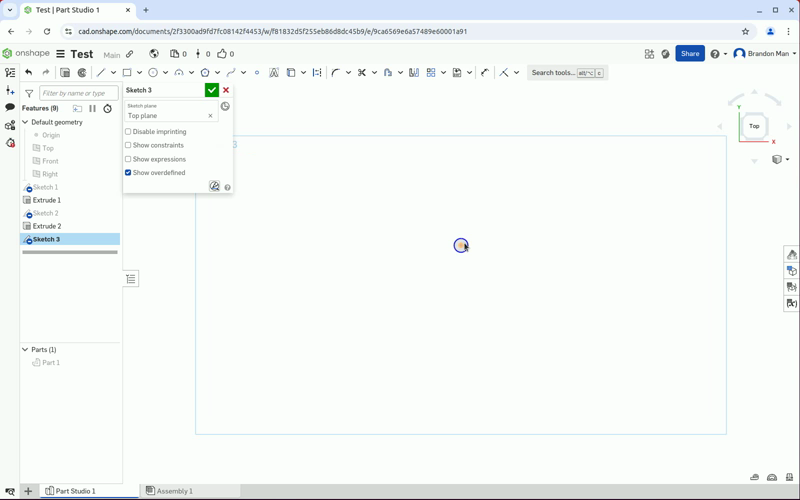
scroll(6)
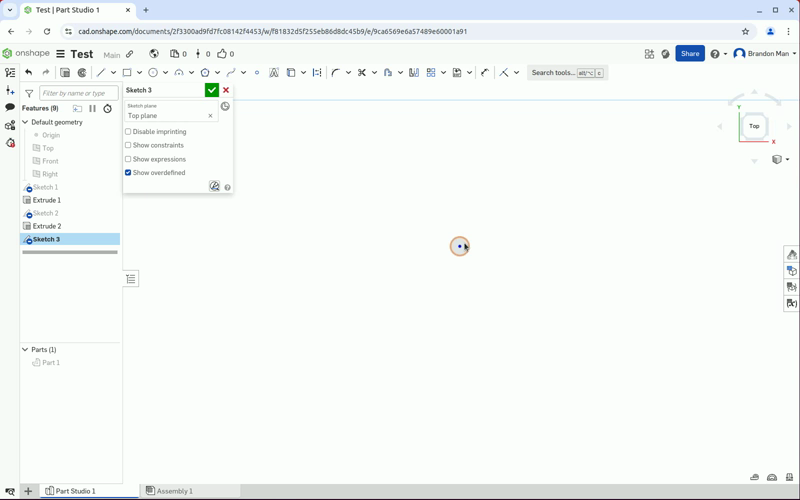
scroll(6)
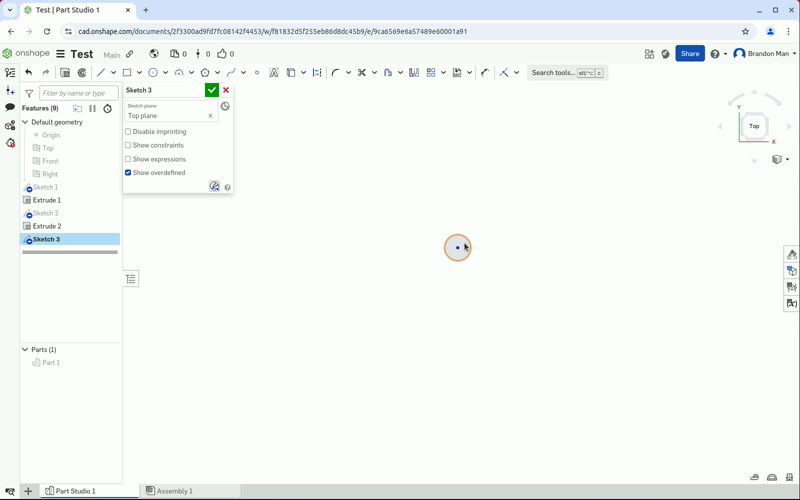
scroll(6)
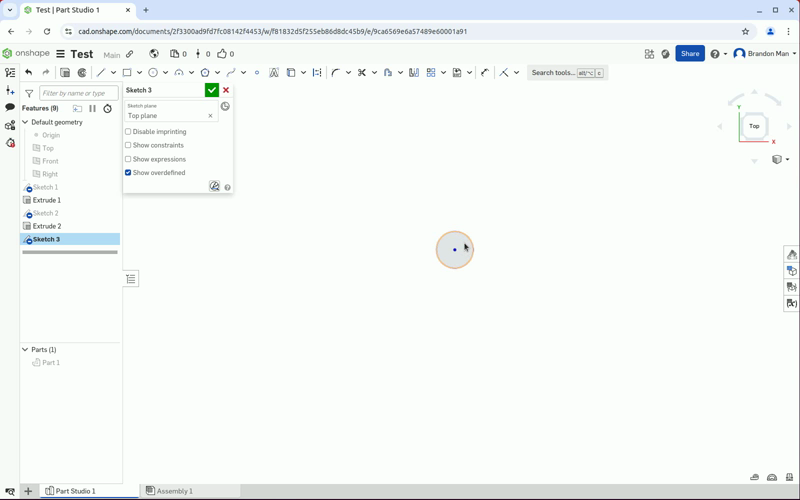
scroll(6)
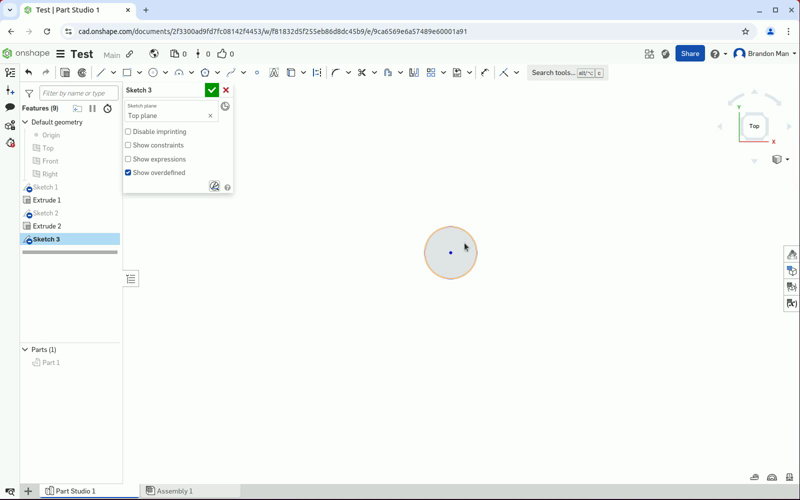
scroll(6)
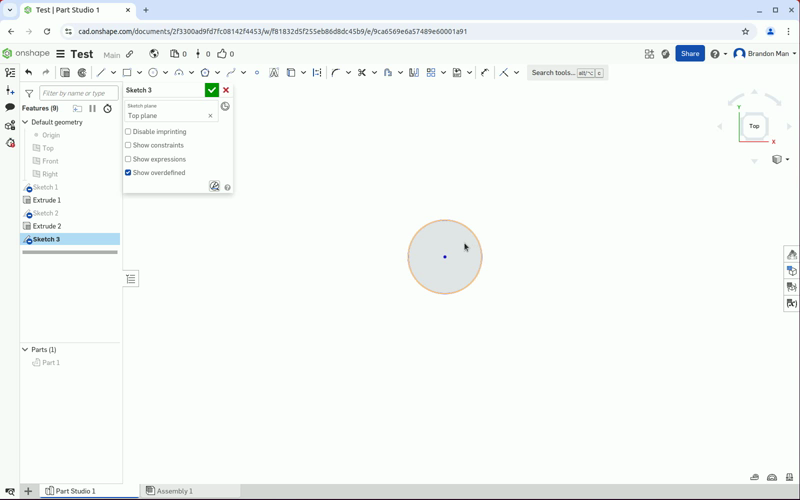
scroll(6)
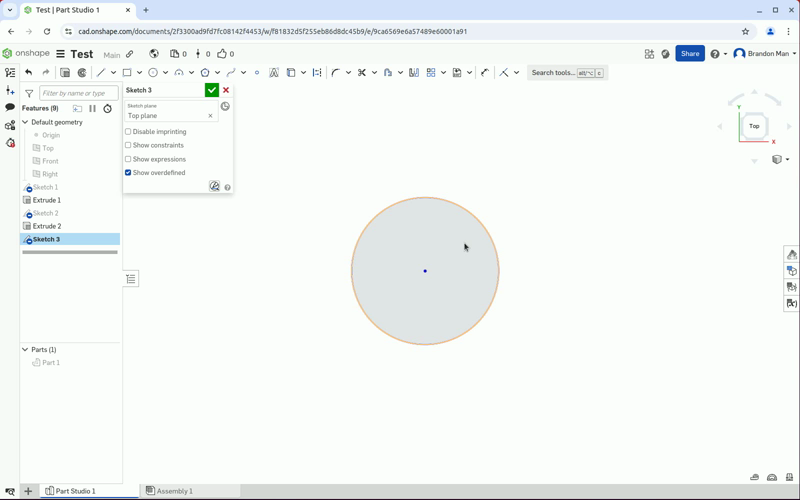
click(464, 242)
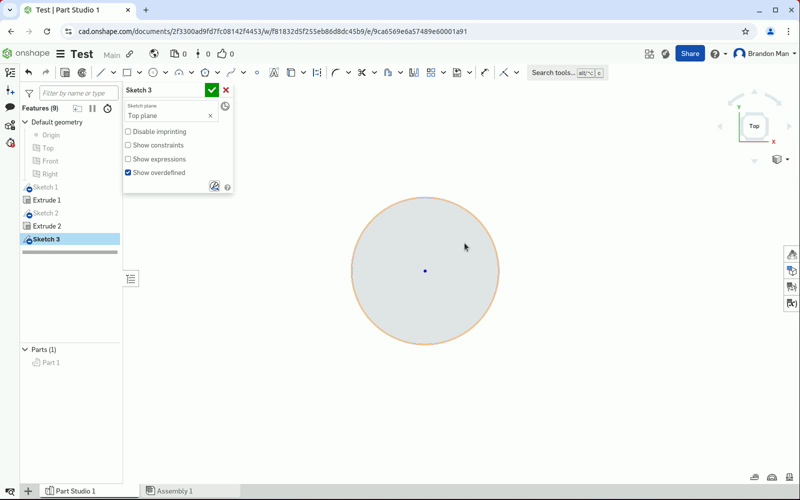
scroll(-6)
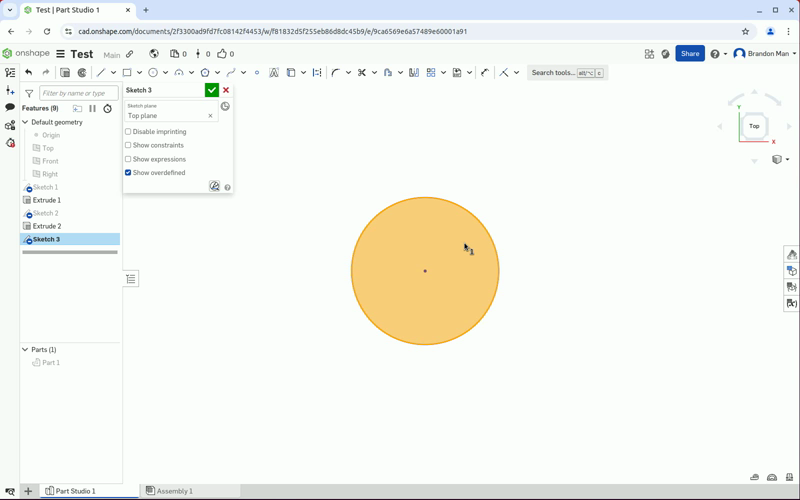
scroll(-6)
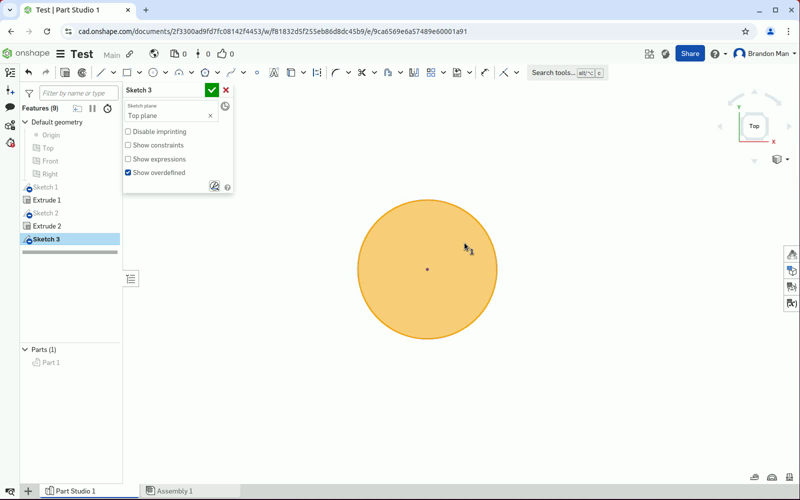
scroll(-6)
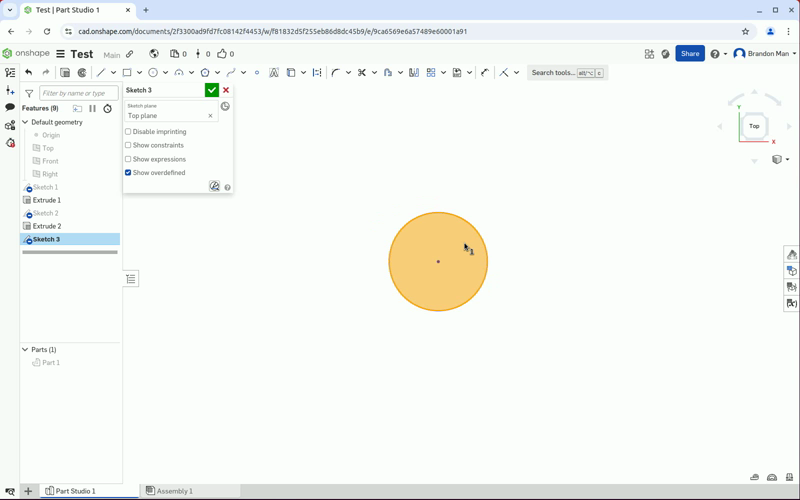
scroll(-6)
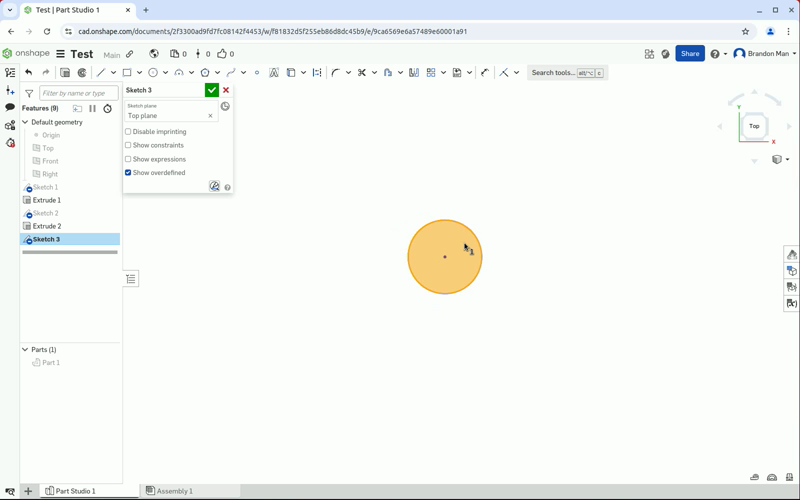
scroll(-6)
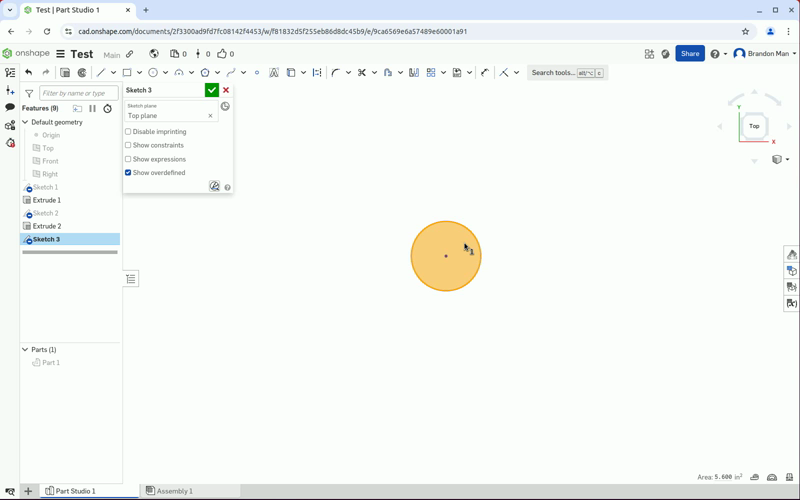
scroll(-6)
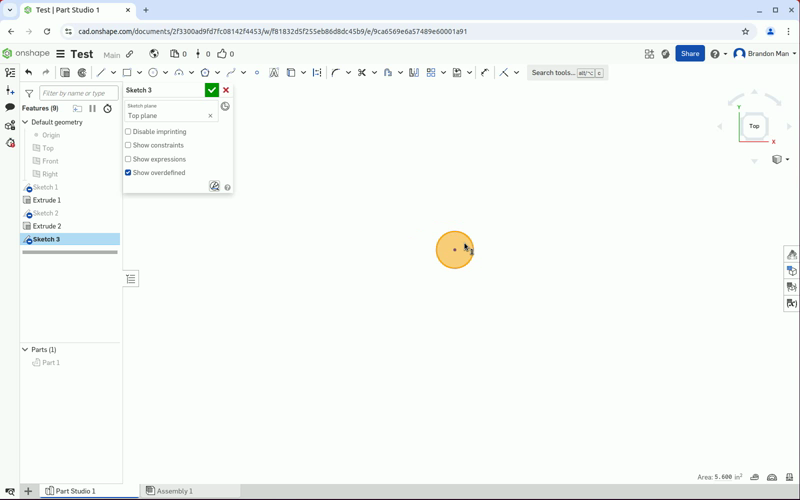
scroll(-6)
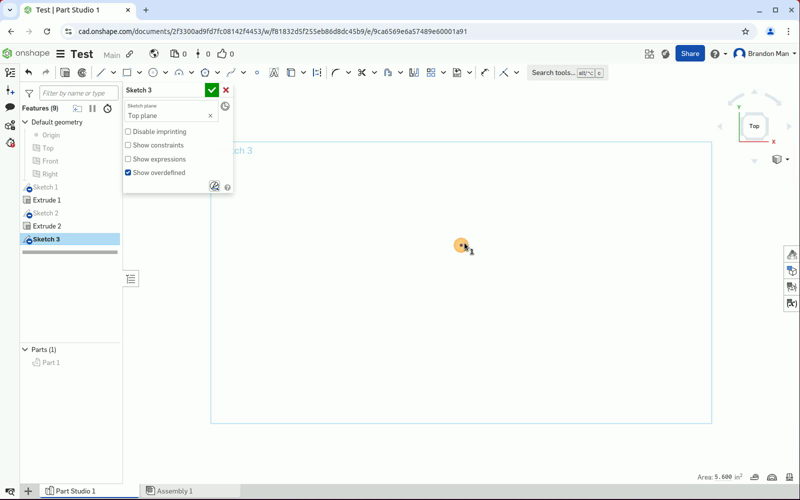
mouse_move(73, 352)
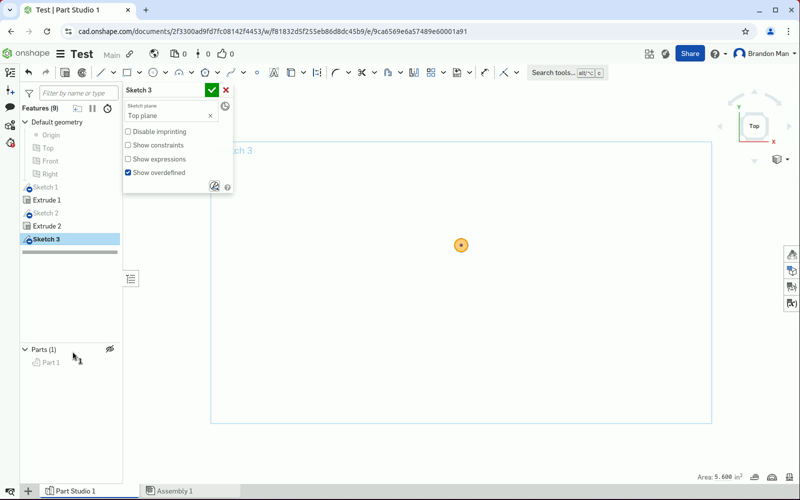
key(shift+y)
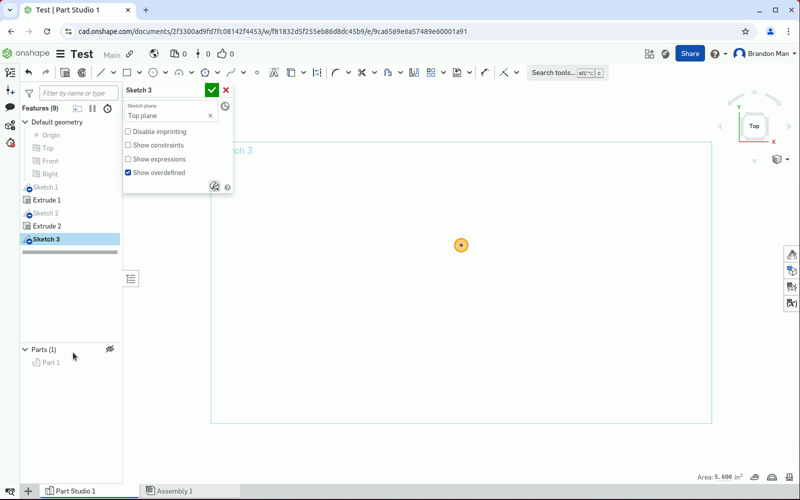
key(shift+e)
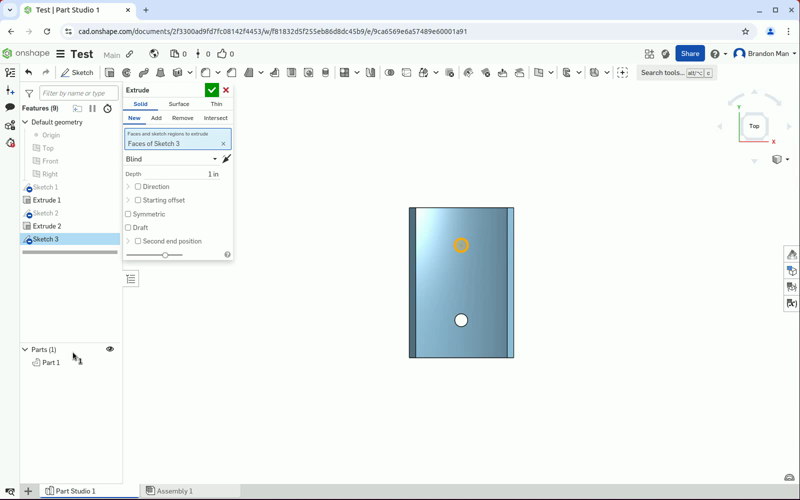
mouse_move(143, 106)
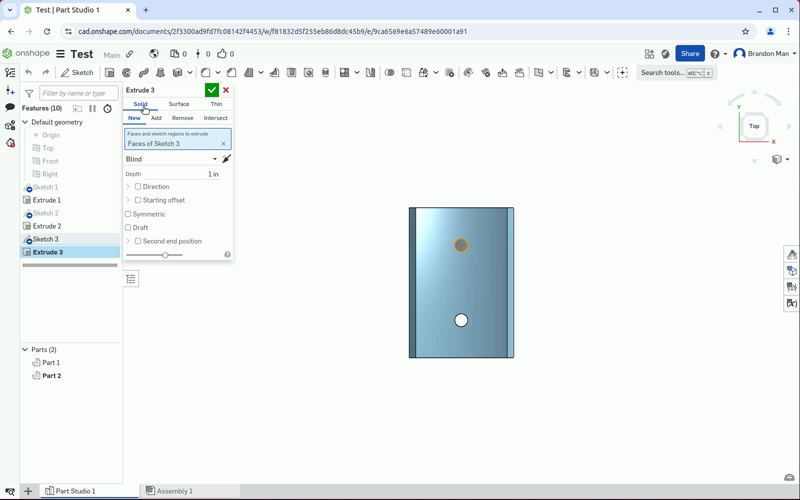
click(143, 106)
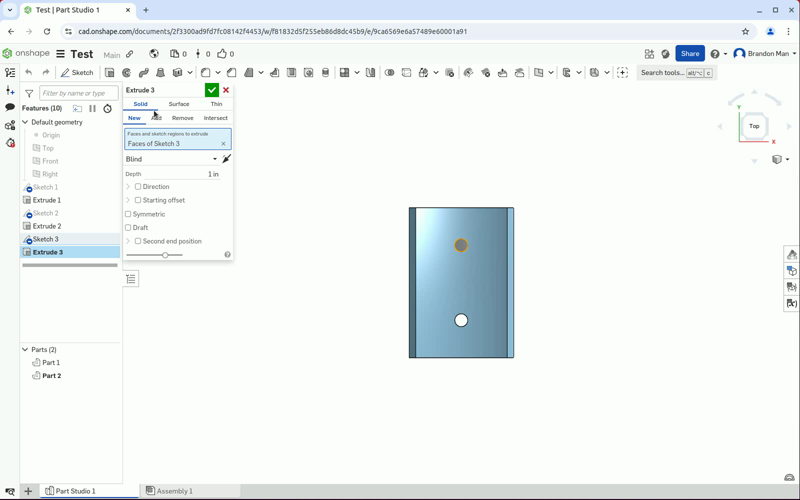
mouse_move(186, 120)
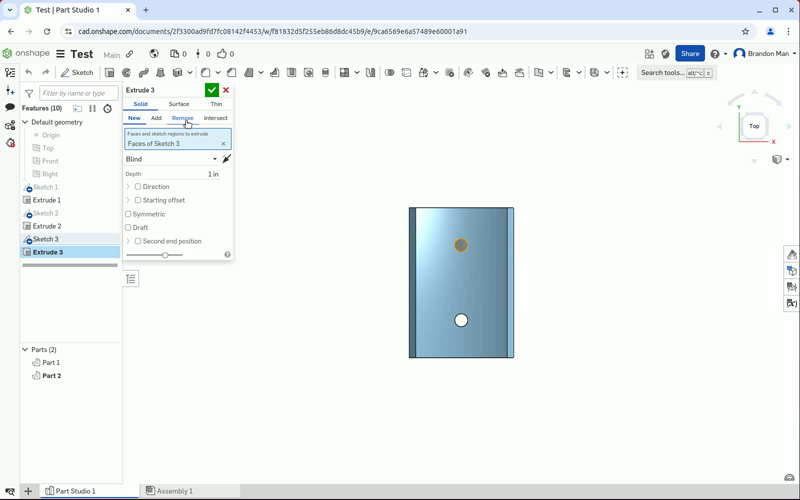
click(186, 120)
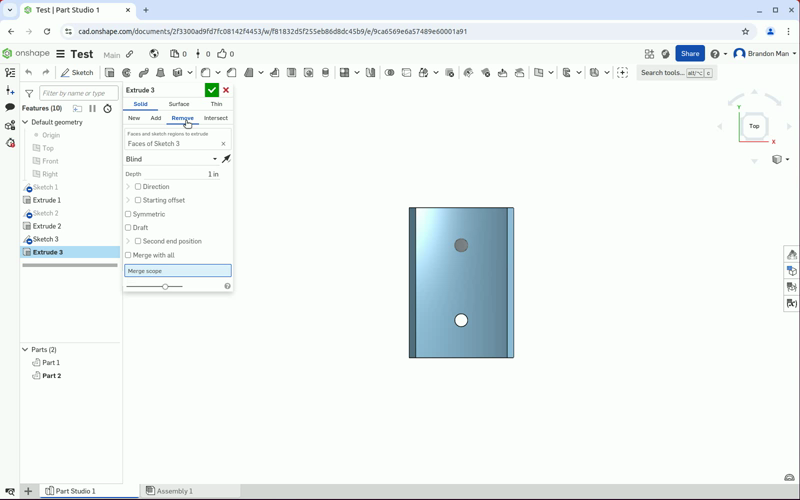
key(tab, 4)
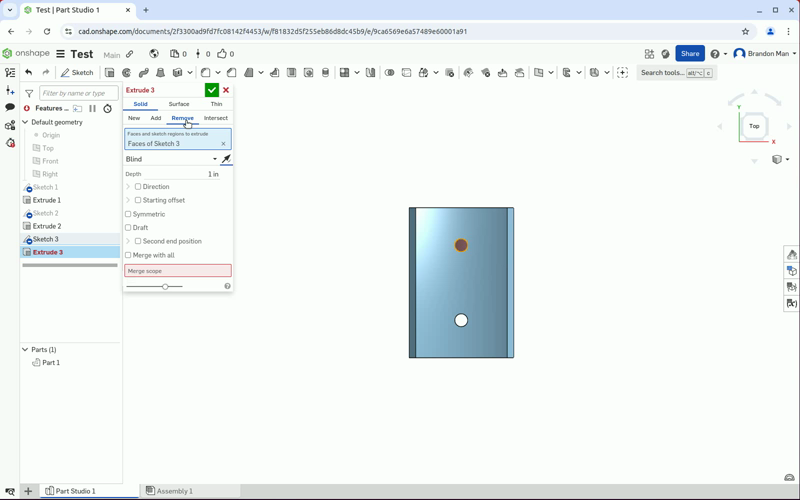
text(30.811)
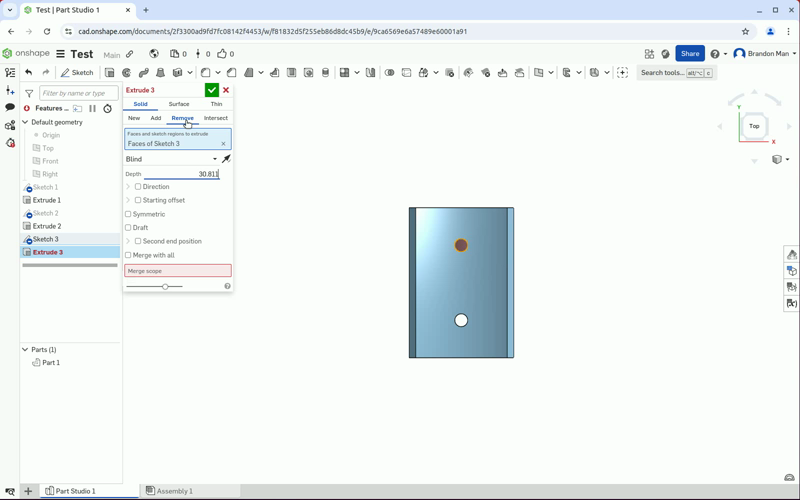
key(tab, 6)
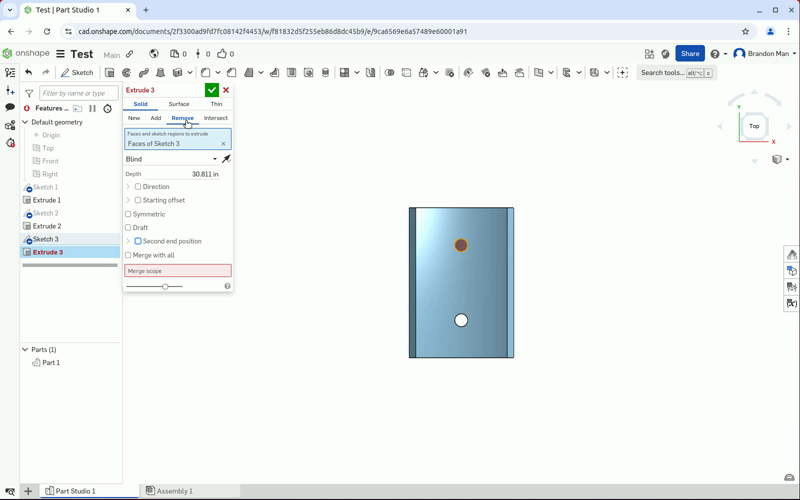
key(space)
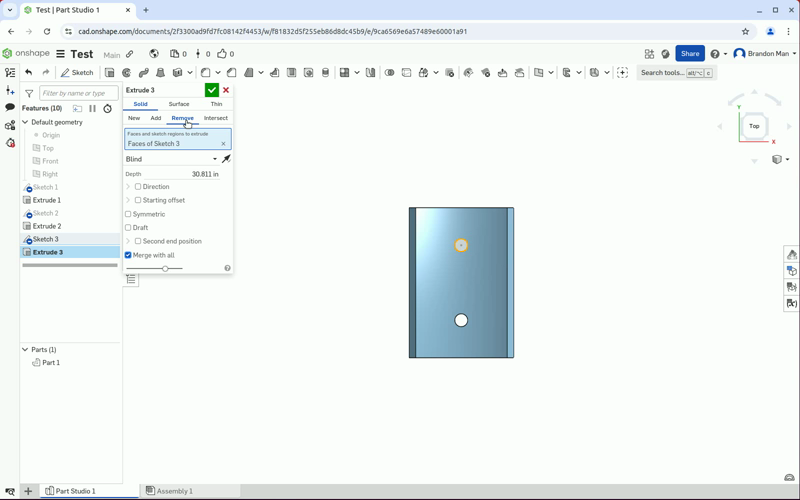
key(enter)
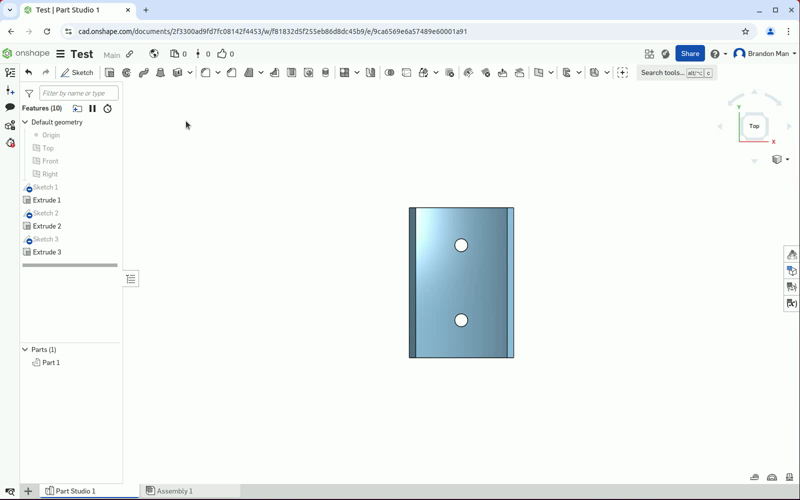
key(shift+h)
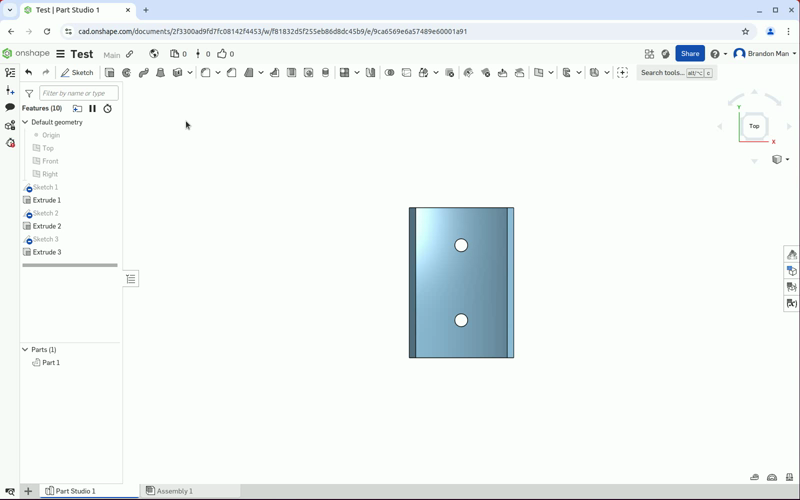
key(shift+h)
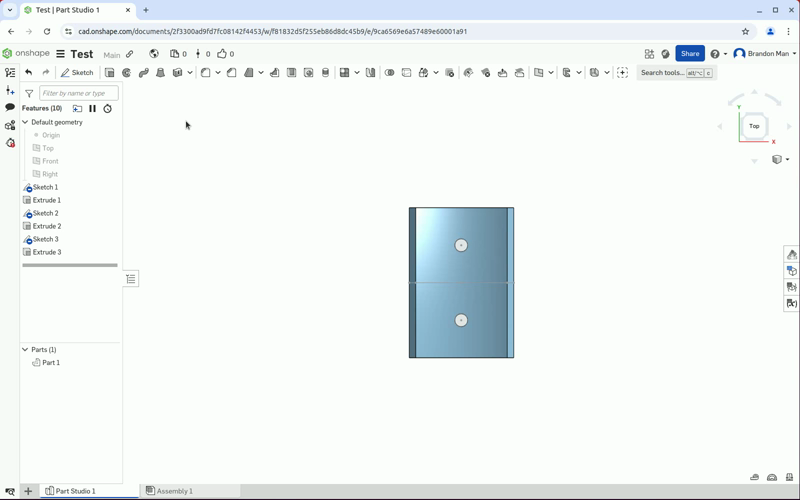
key(shift+7)
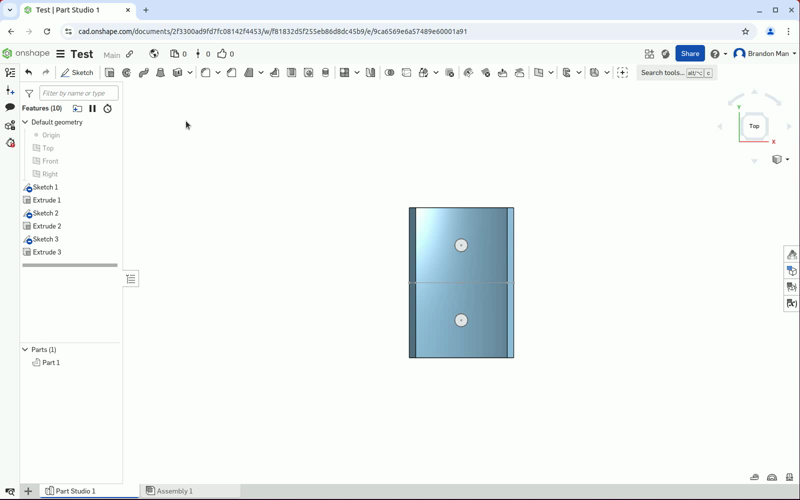
key(up, 3)
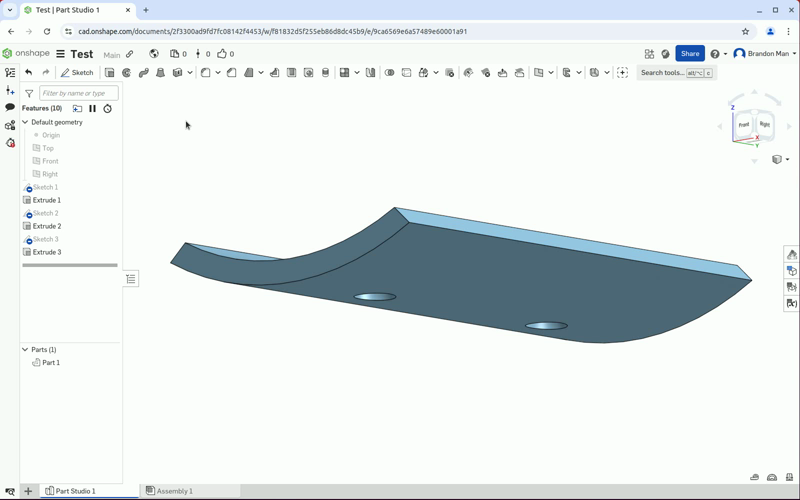
key(left, 3)
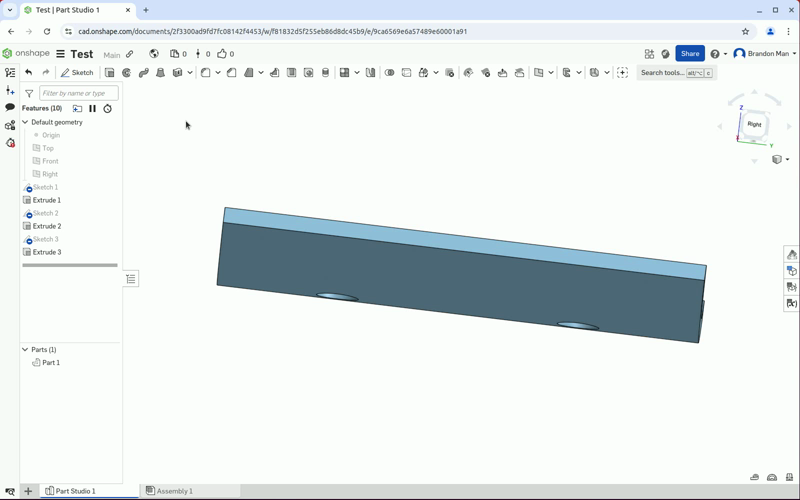
key(right, 3)
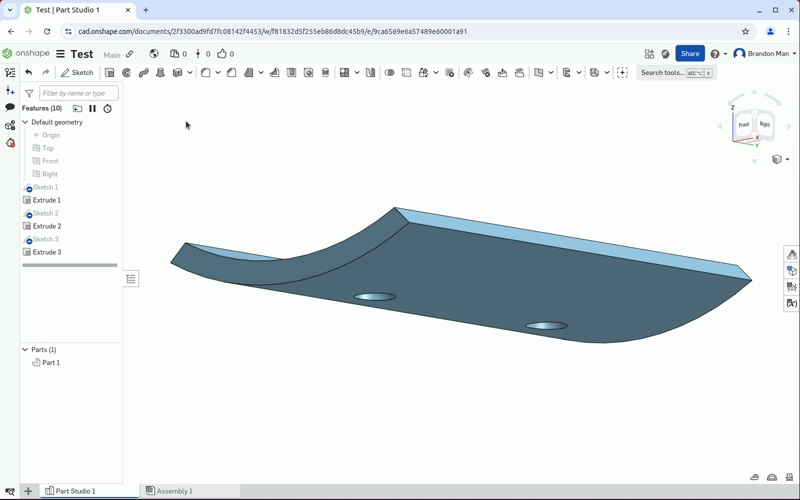
key(down, 3)
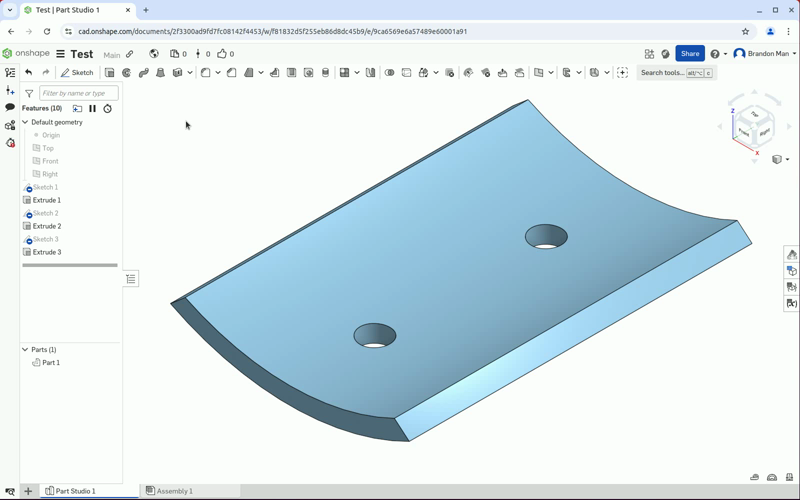
mouse_move(73, 189)
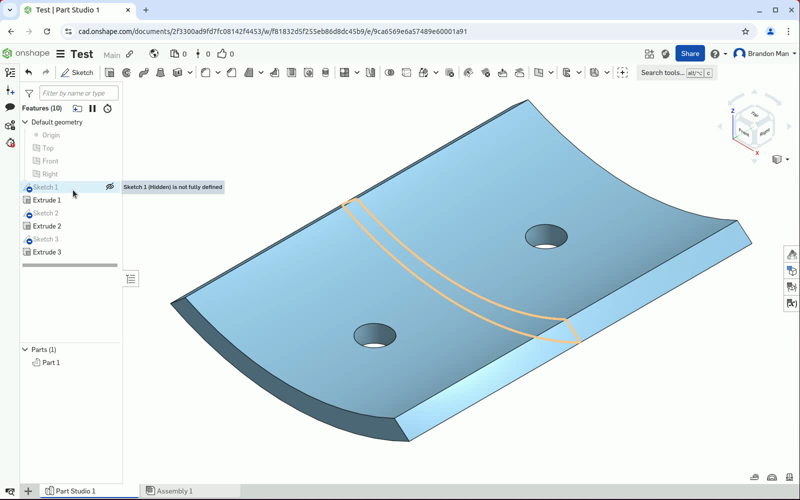
click(73, 189)